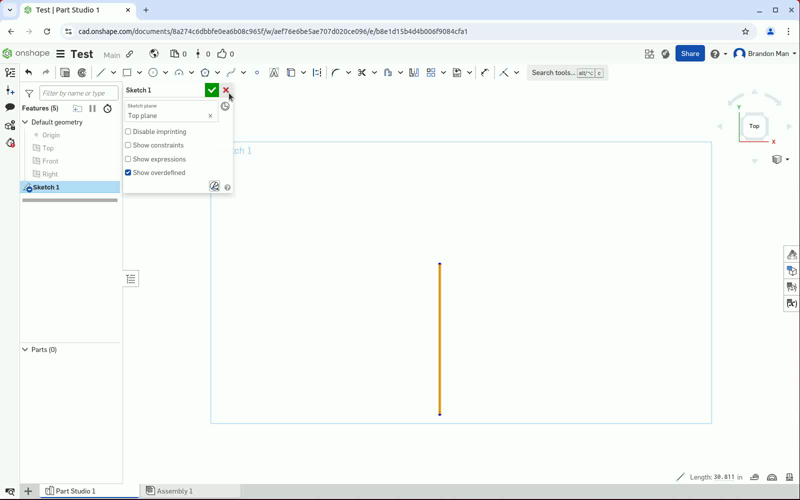
key(shift+h)
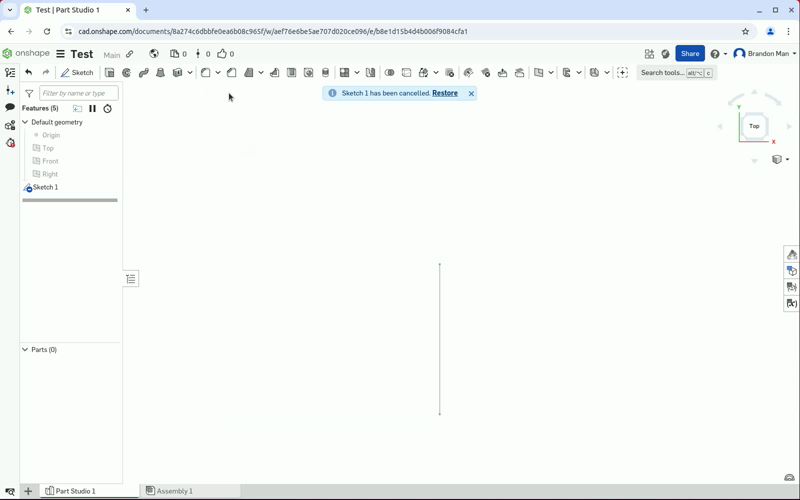
key(shift+s)
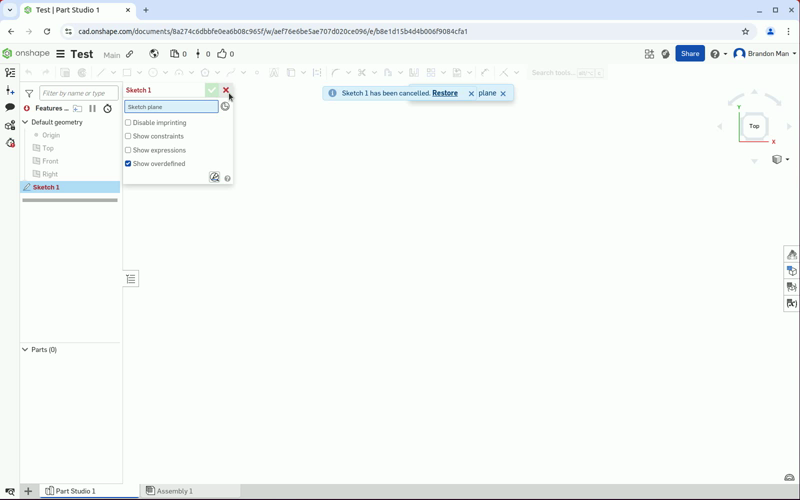
mouse_move(73, 150)
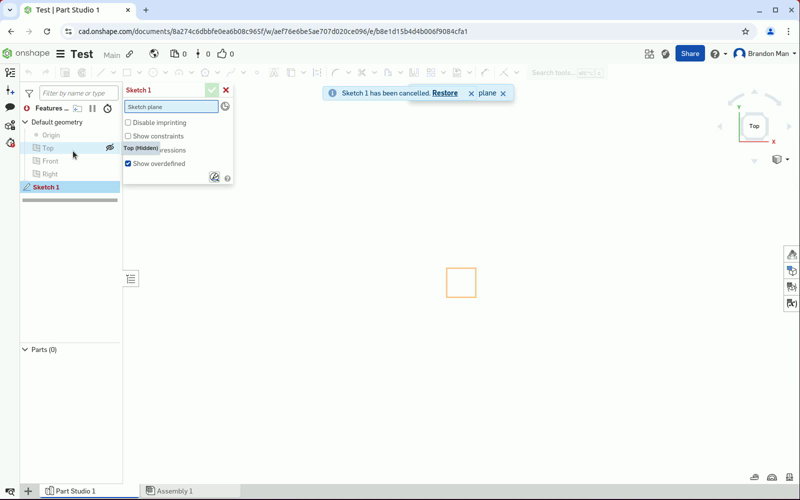
click(73, 150)
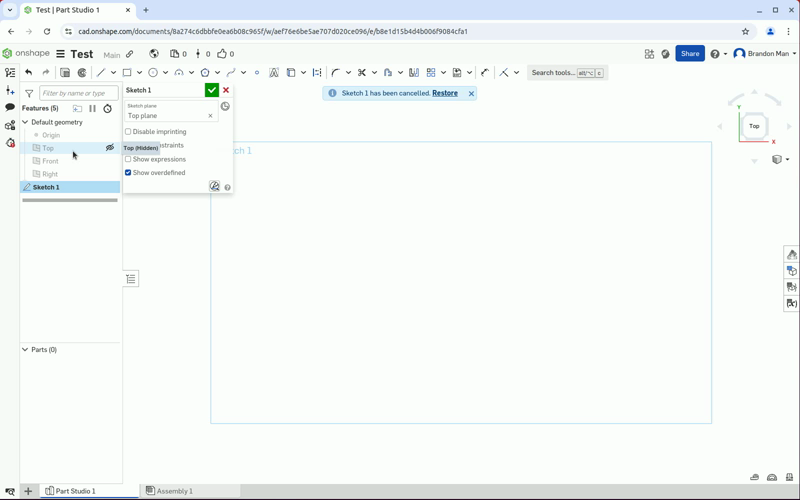
mouse_move(73, 352)
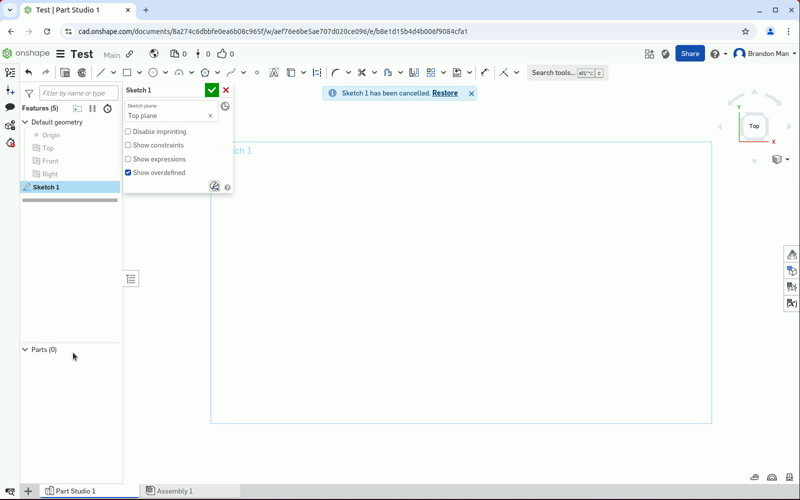
key(y)
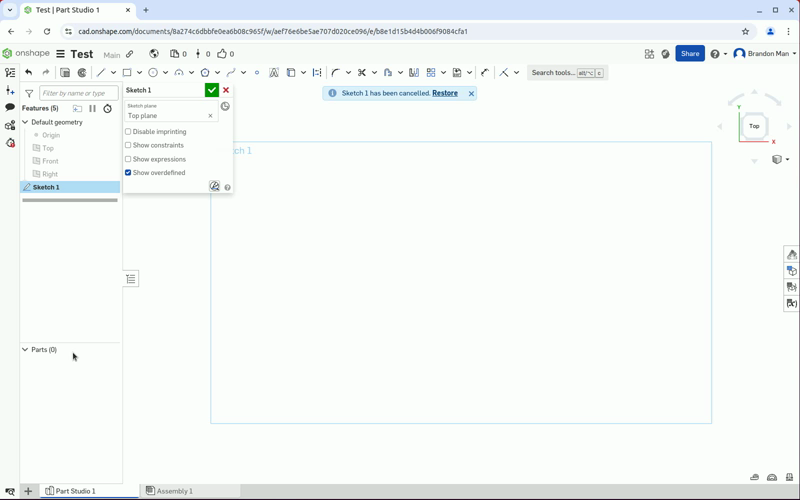
key(c)
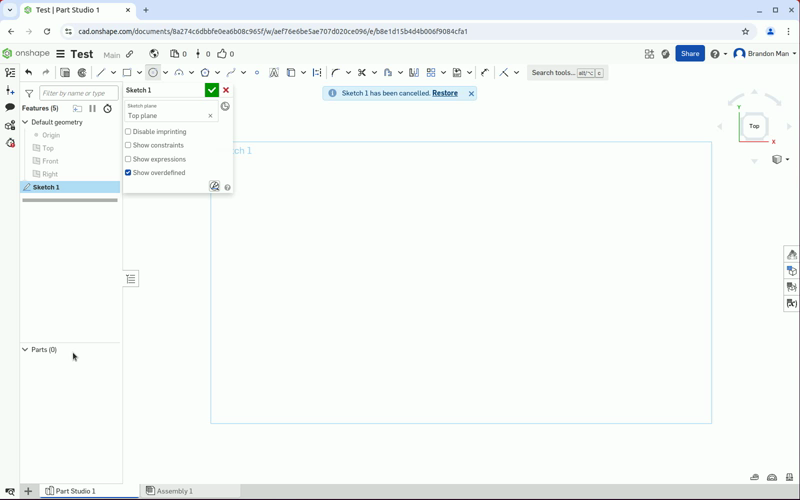
key_down(shift)
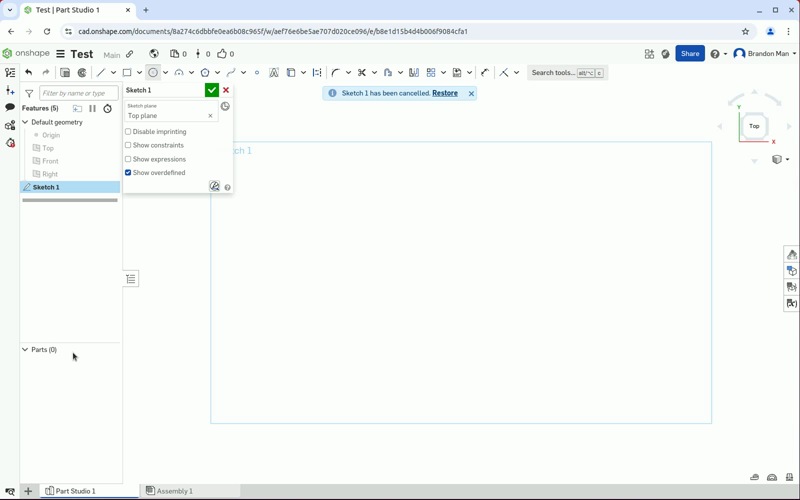
mouse_move(460, 282)
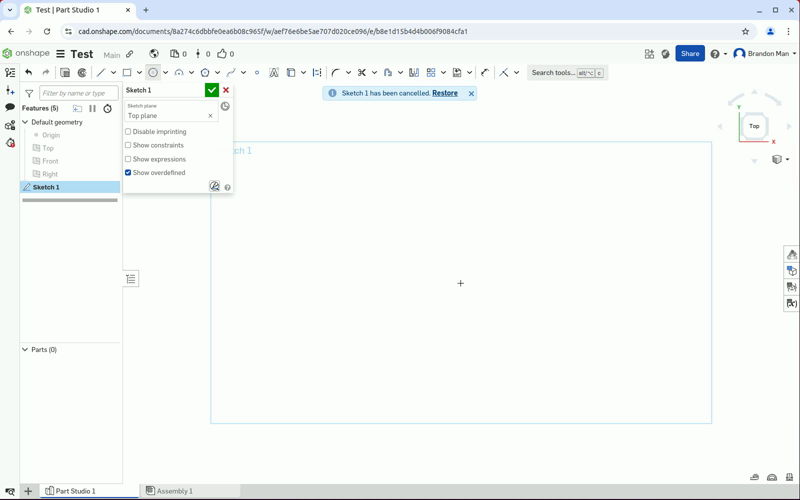
click(460, 282)
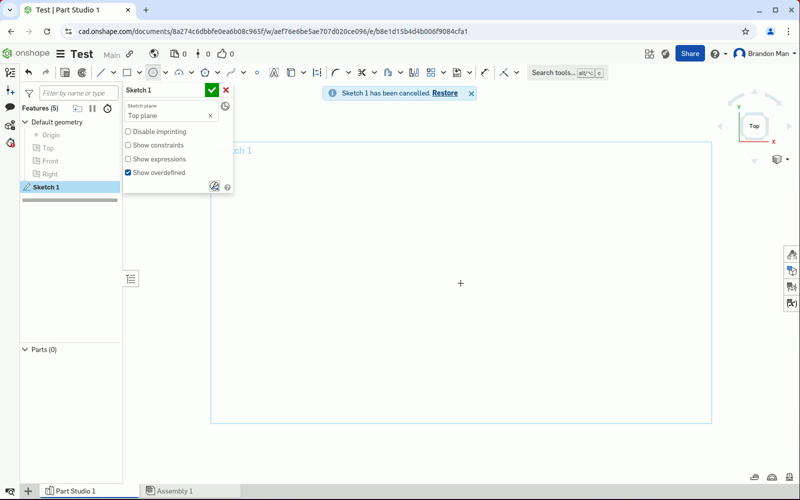
key_up(shift)
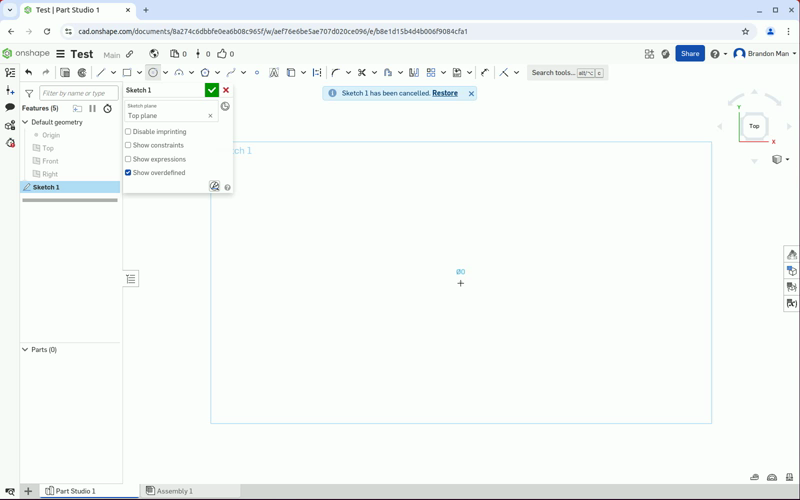
mouse_move(548, 282)
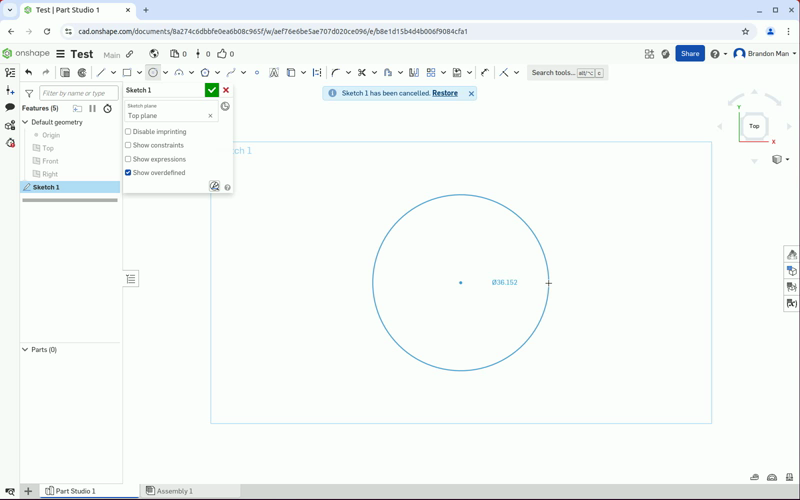
click(548, 282)
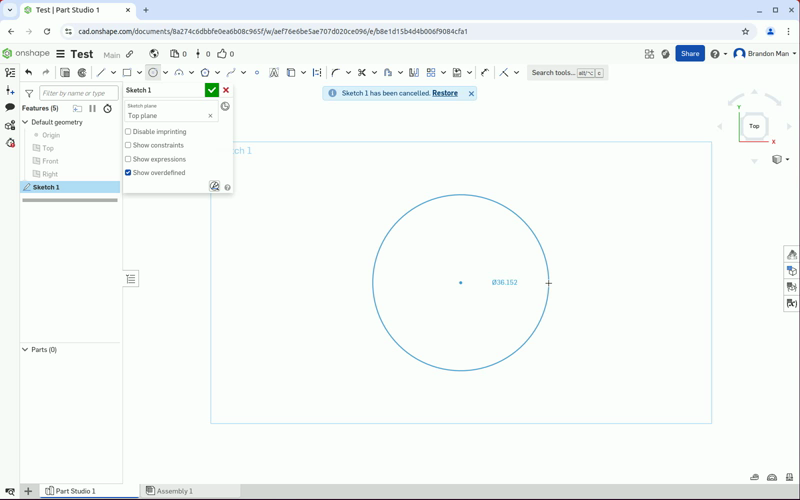
key(esc)
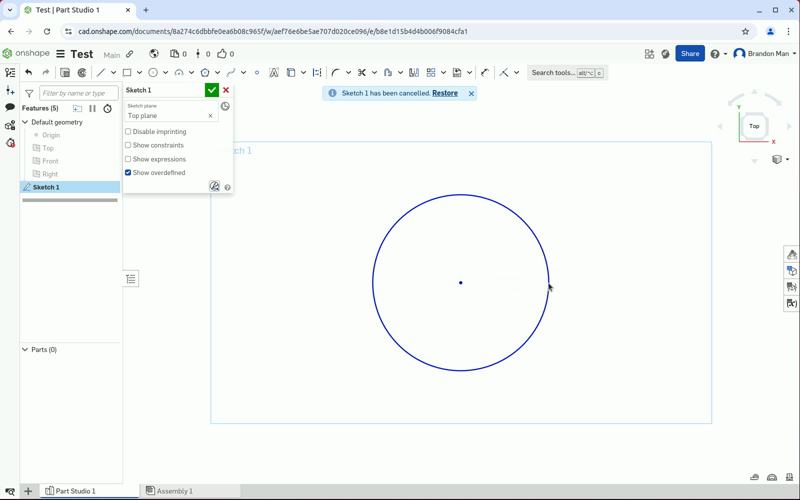
key(c)
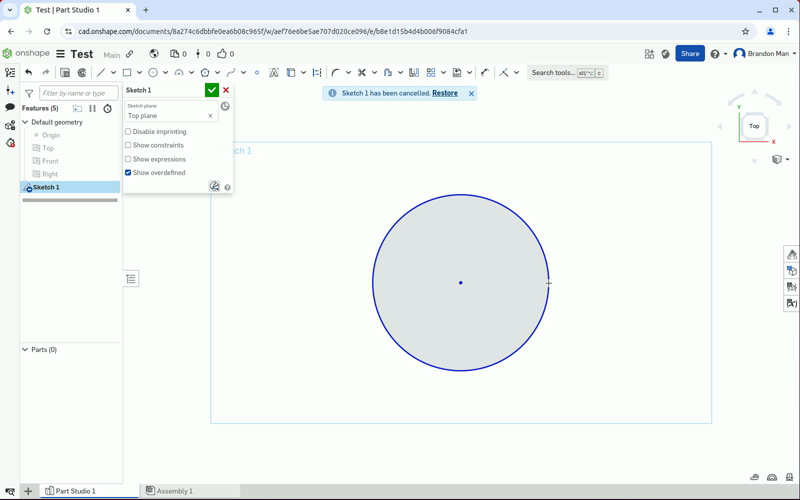
key_down(shift)
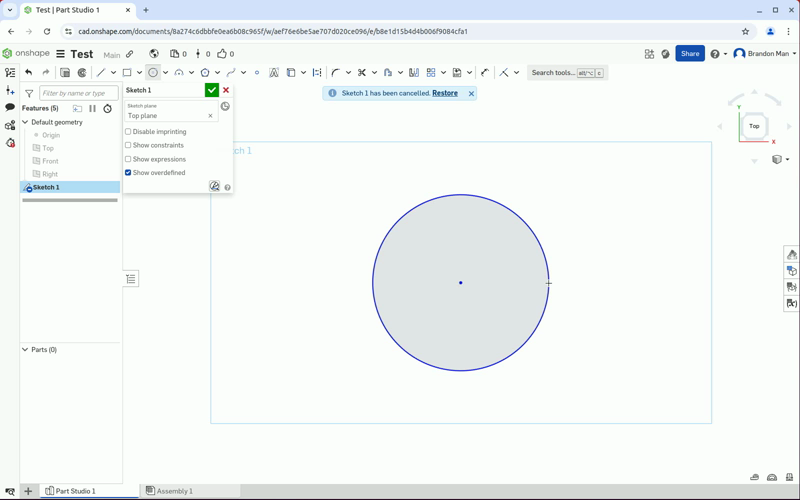
mouse_move(460, 282)
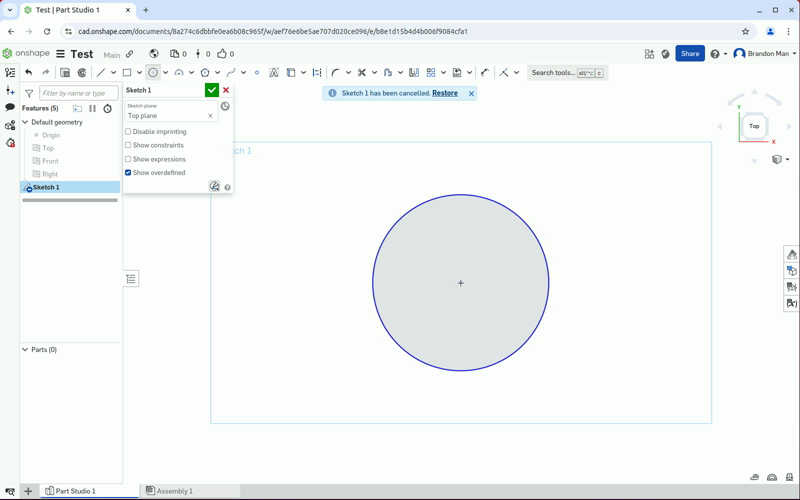
click(460, 282)
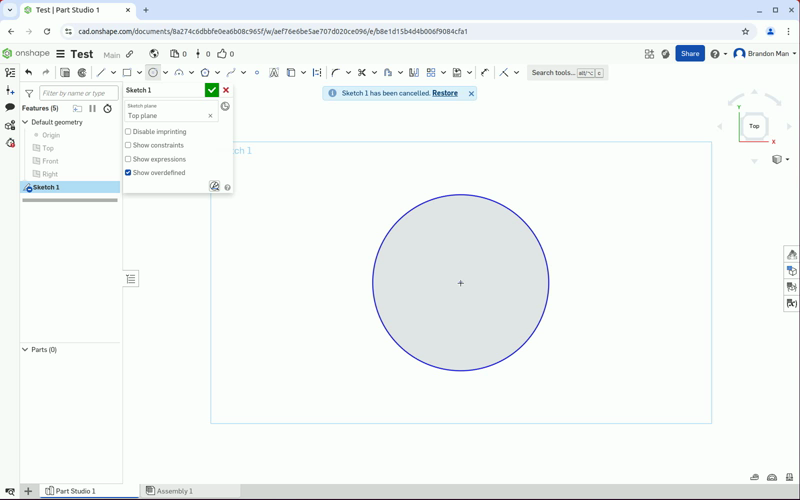
key_up(shift)
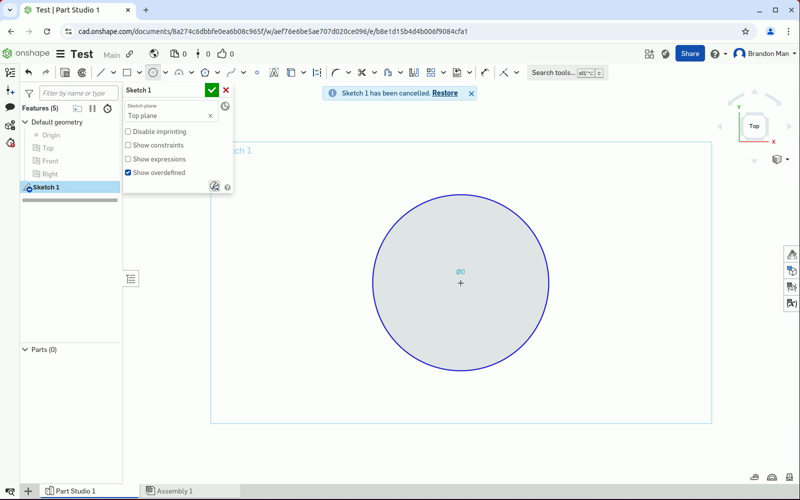
mouse_move(528, 282)
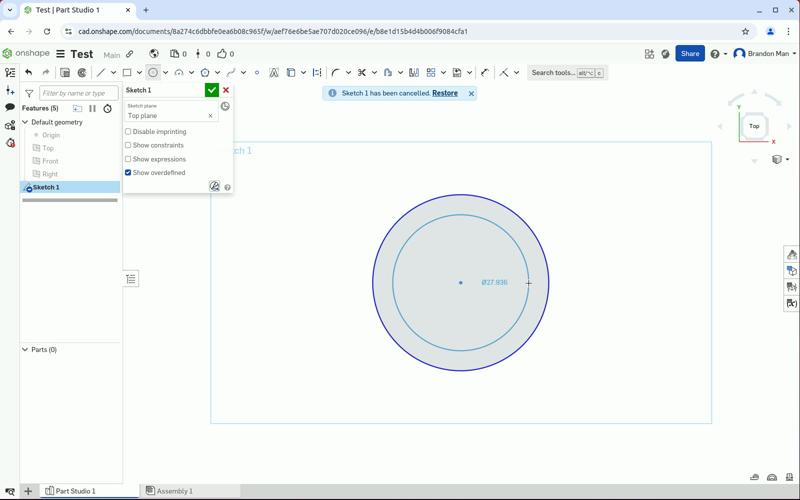
click(528, 282)
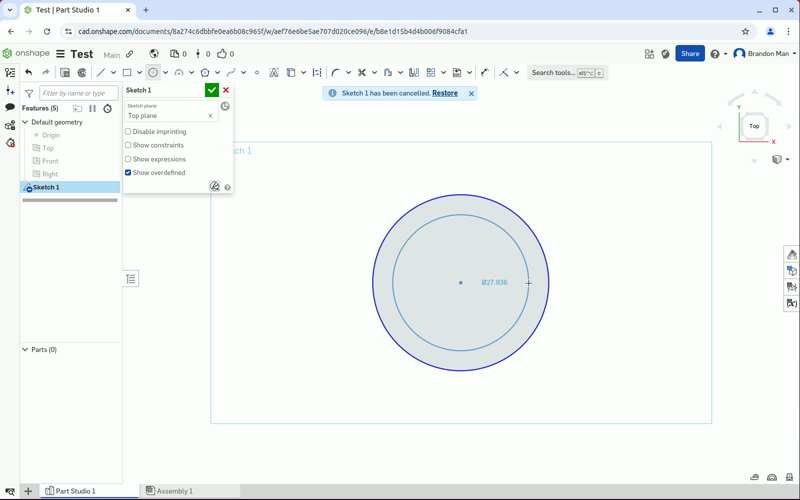
key(esc)
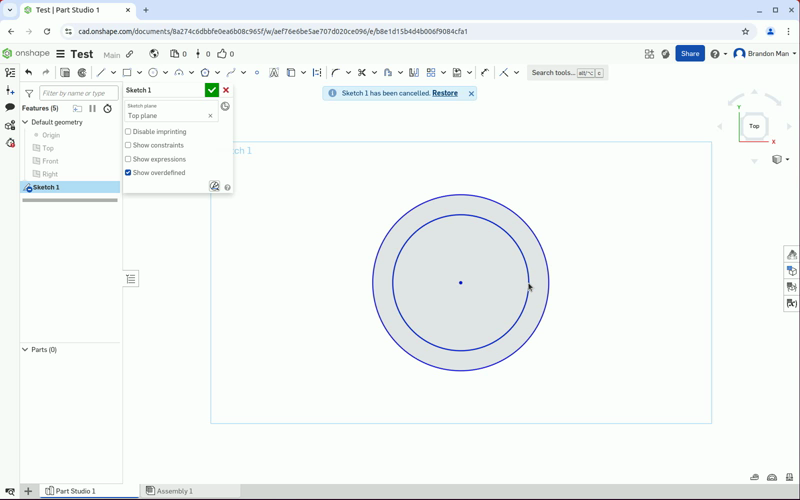
mouse_move(394, 248)
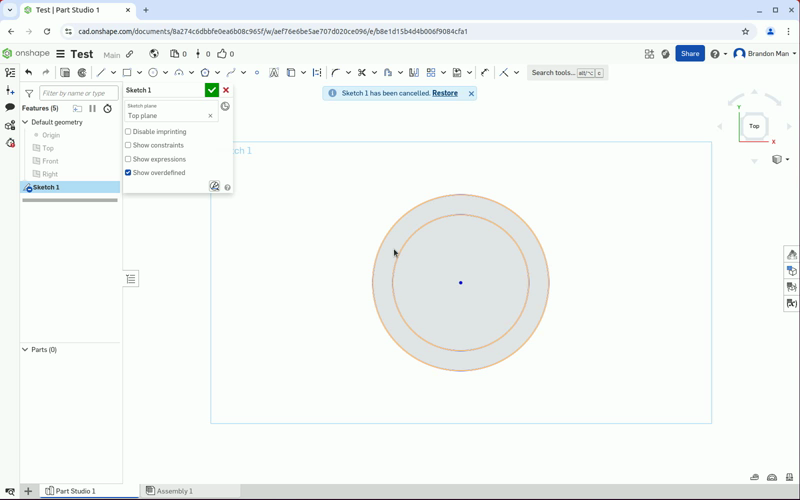
click(394, 248)
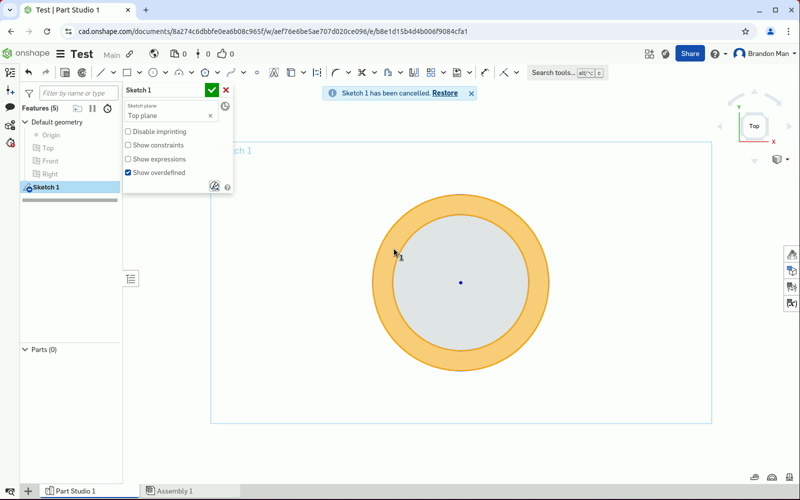
mouse_move(73, 352)
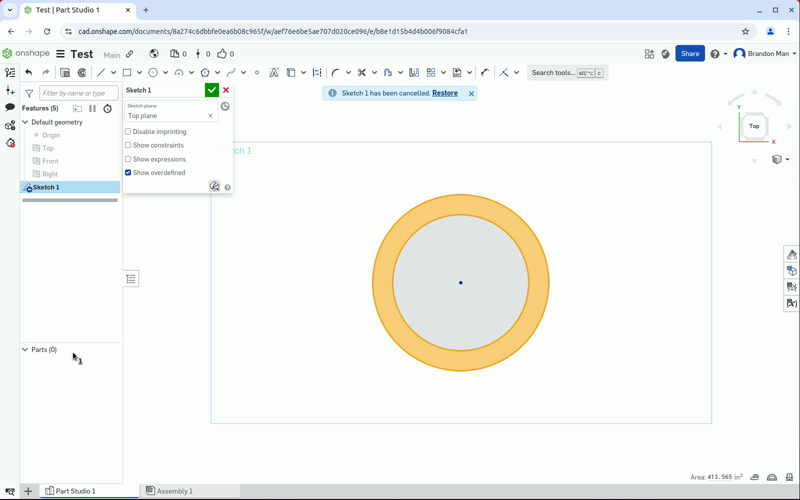
key(shift+y)
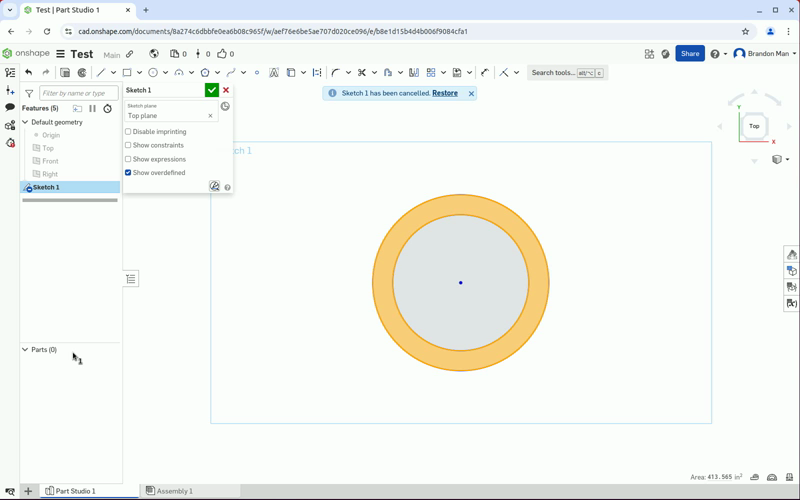
key(shift+e)
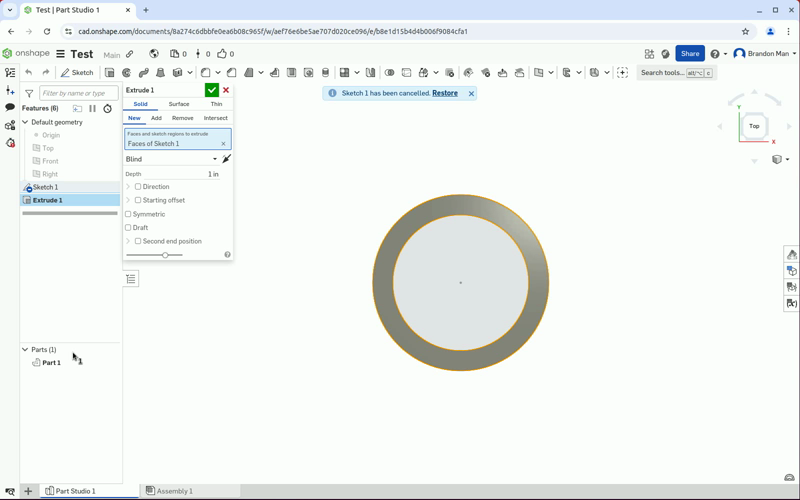
mouse_move(143, 106)
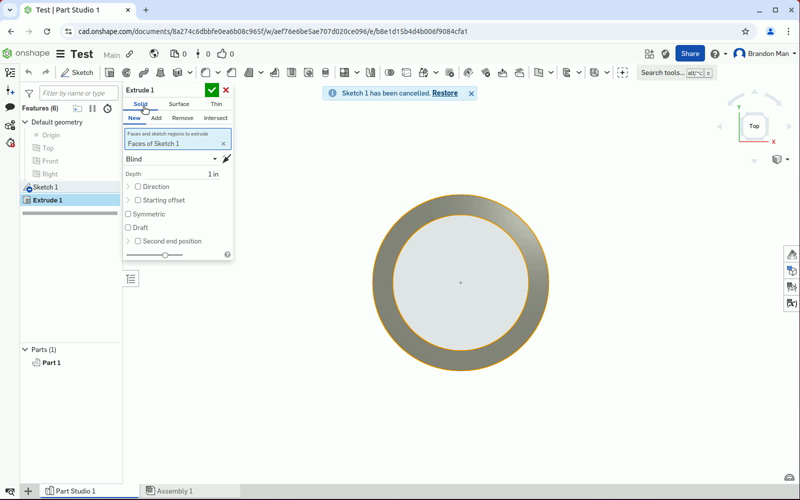
click(143, 106)
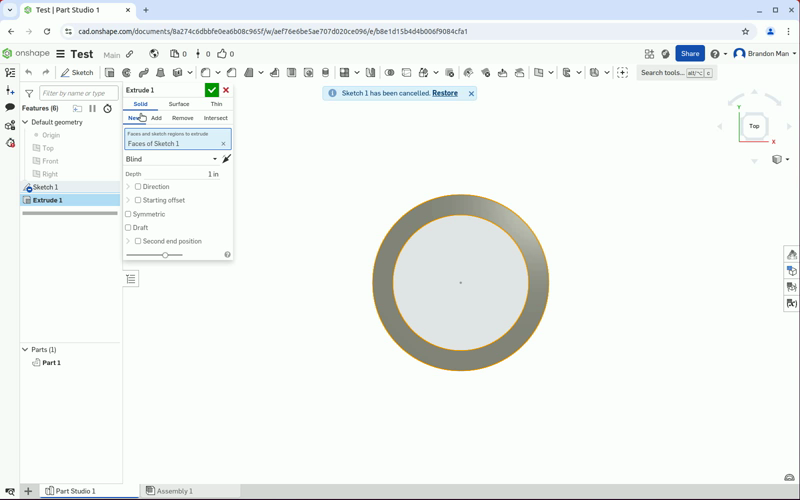
mouse_move(137, 120)
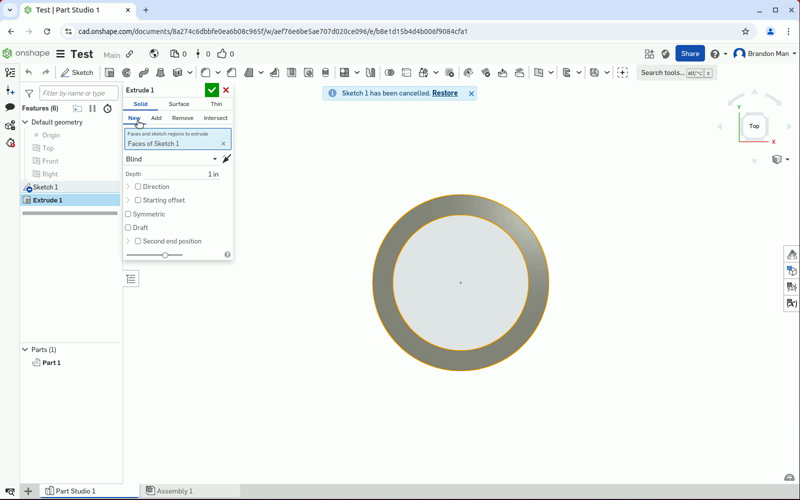
click(137, 120)
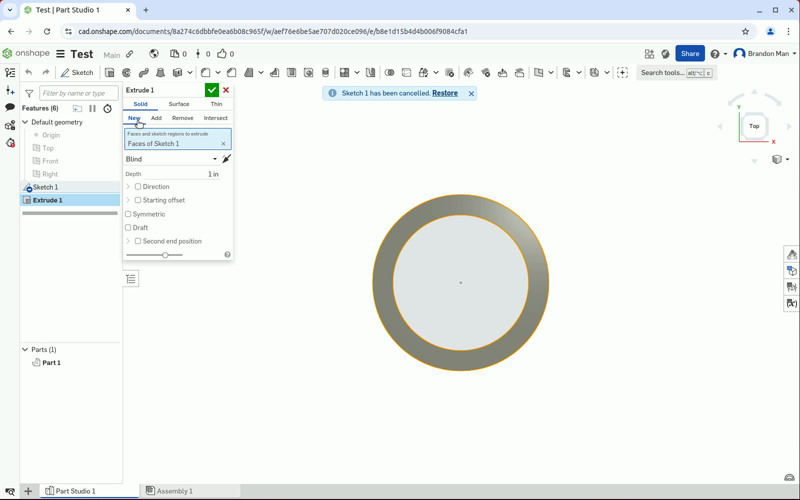
key(tab, 4)
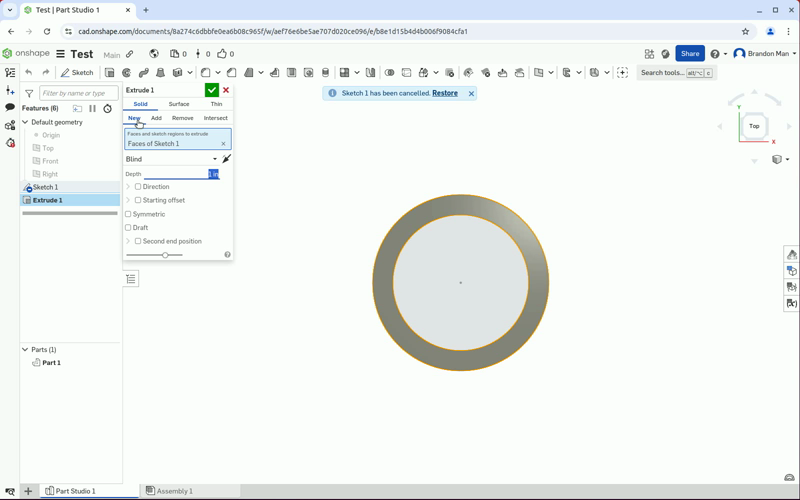
text(8.906)
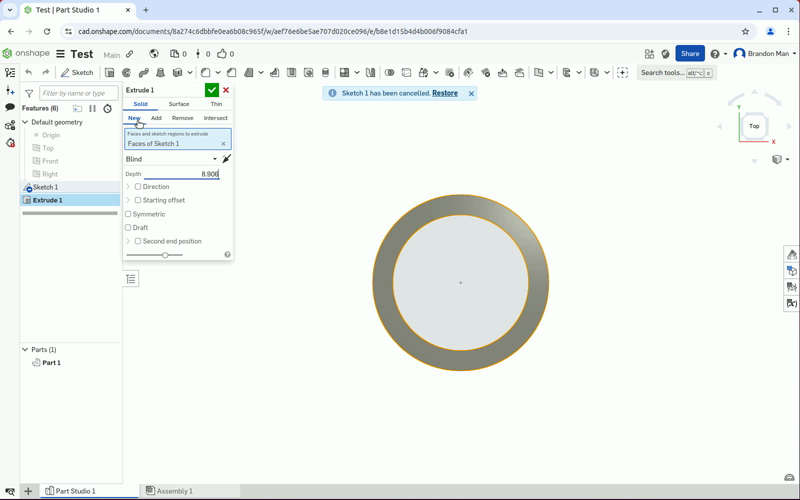
key(enter)
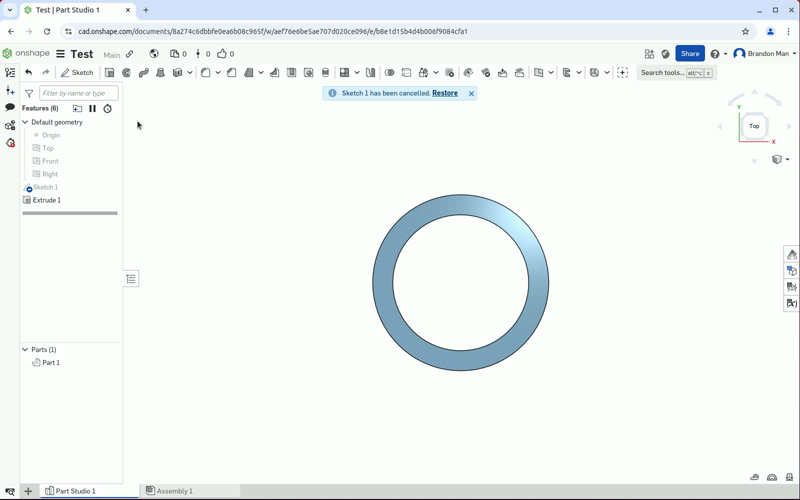
key(shift+h)
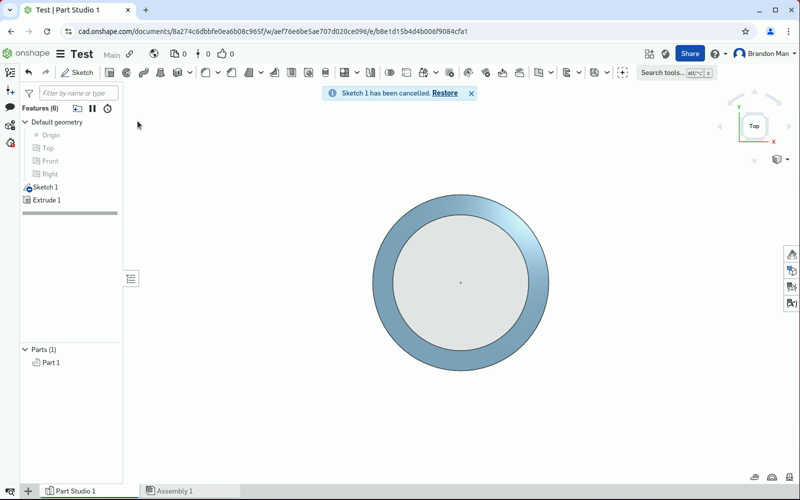
key(shift+h)
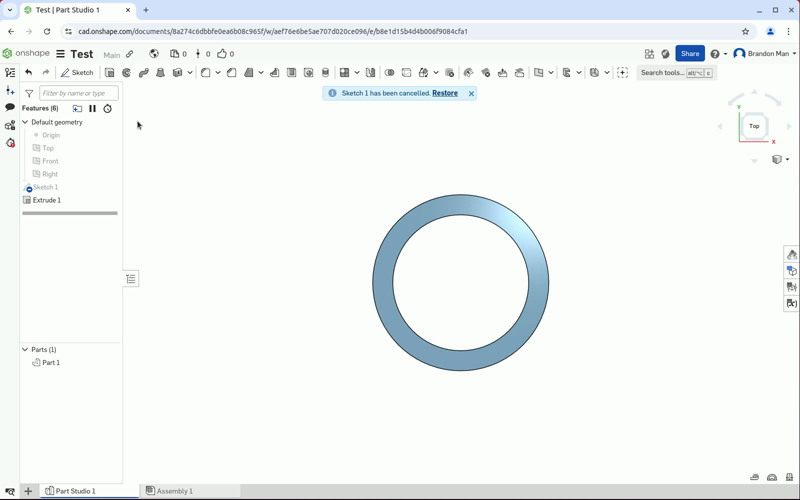
mouse_move(73, 189)
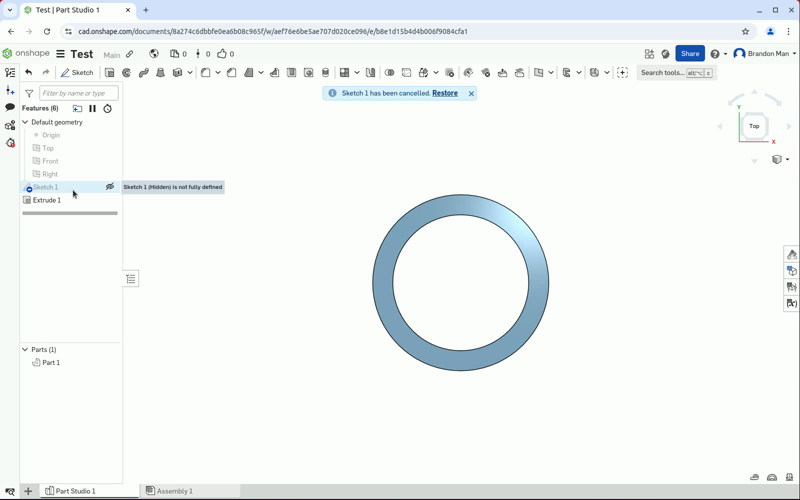
click(73, 189)
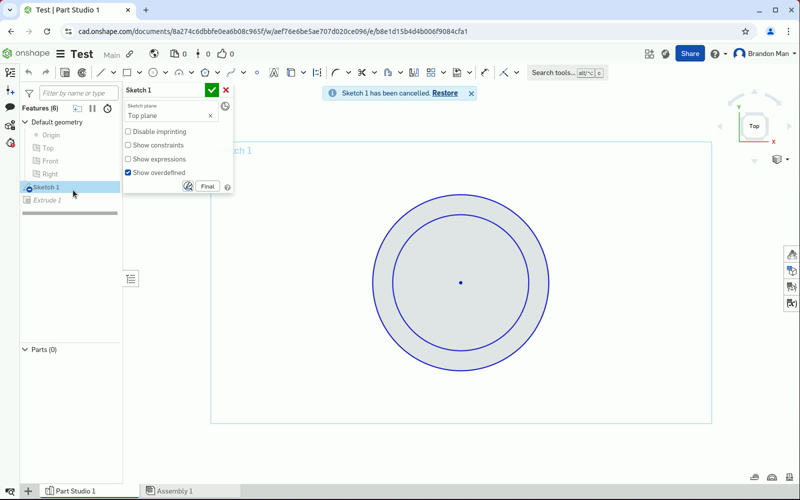
mouse_move(229, 92)
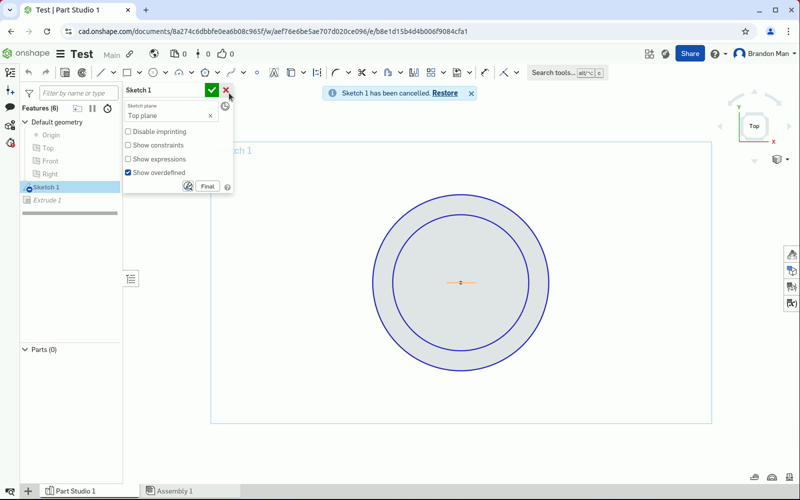
click(229, 92)
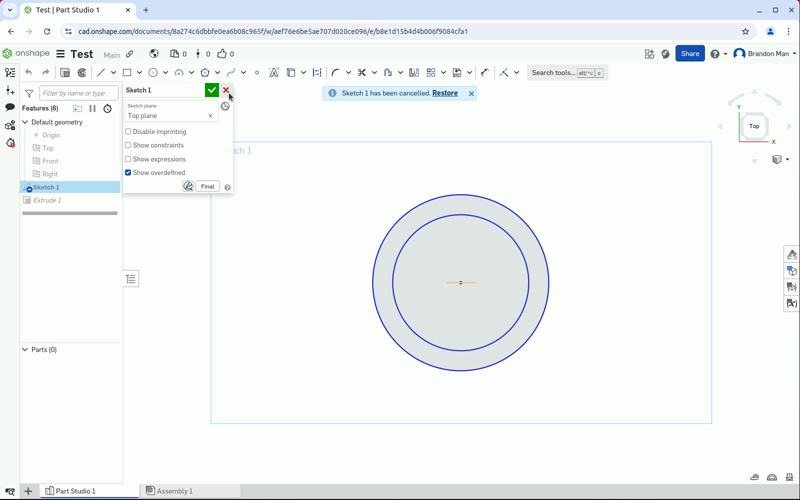
key(shift+s)
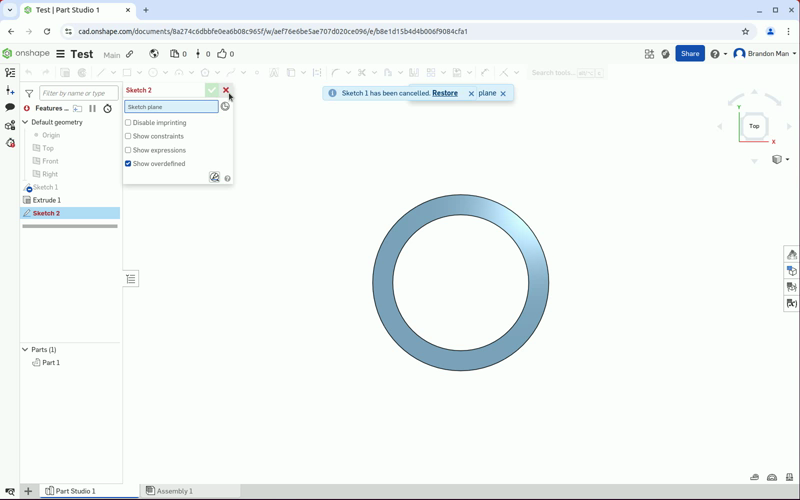
mouse_move(73, 150)
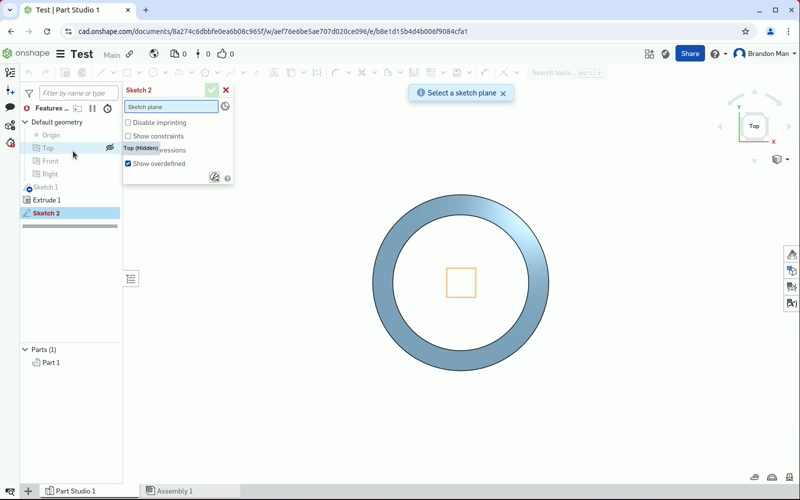
click(73, 150)
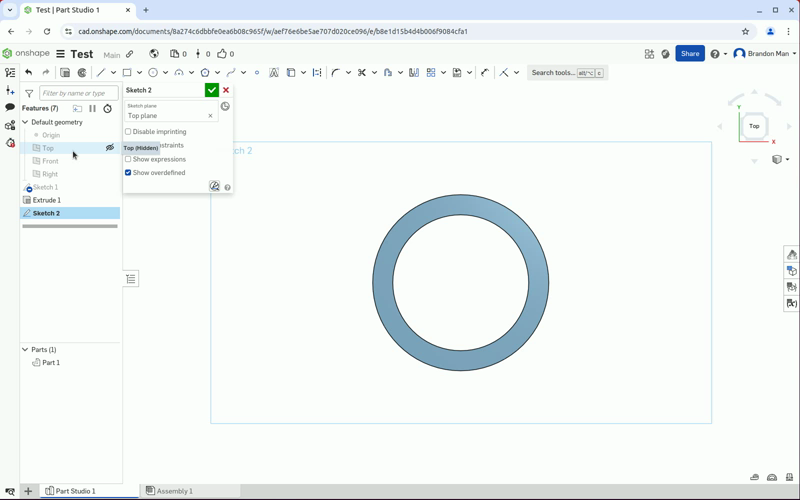
mouse_move(73, 352)
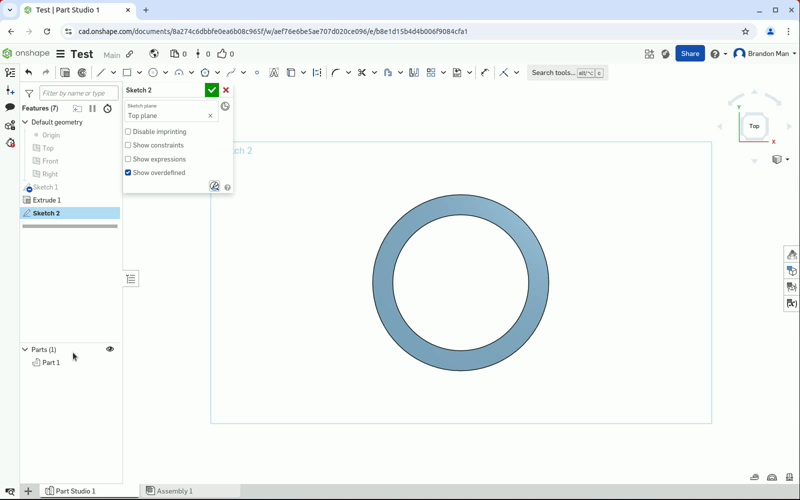
key(y)
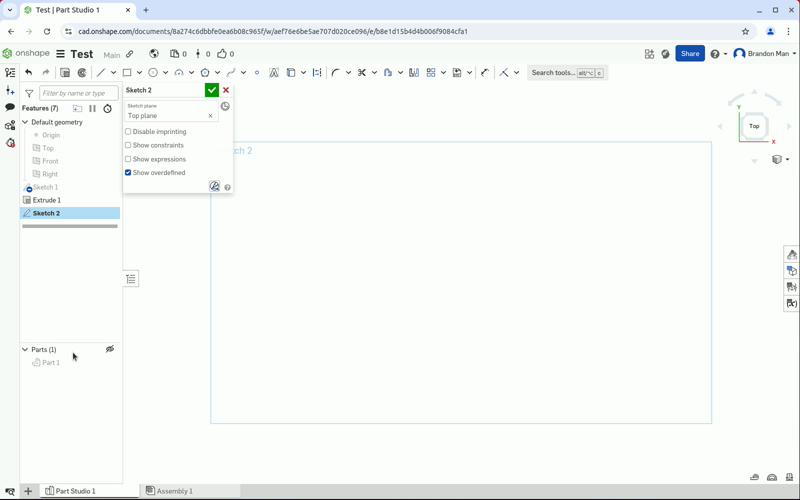
key(a)
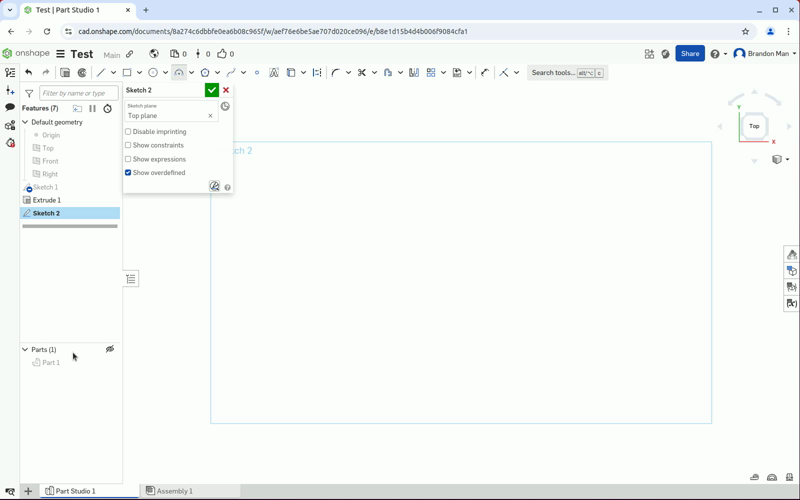
key_down(shift)
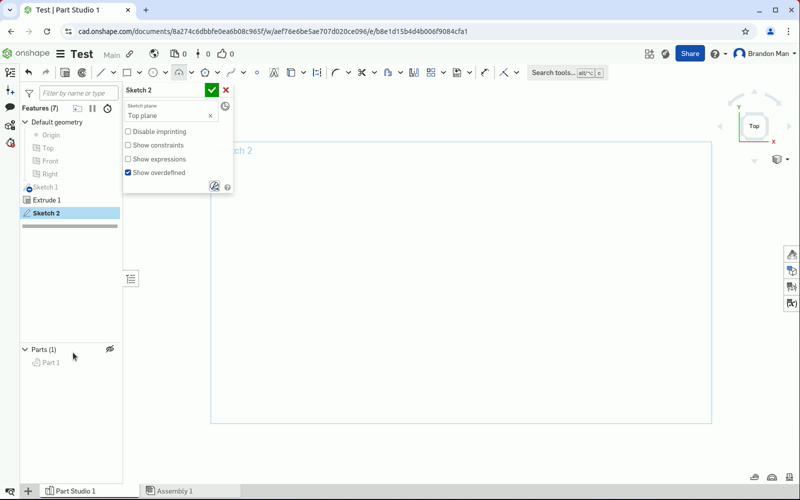
mouse_move(355, 243)
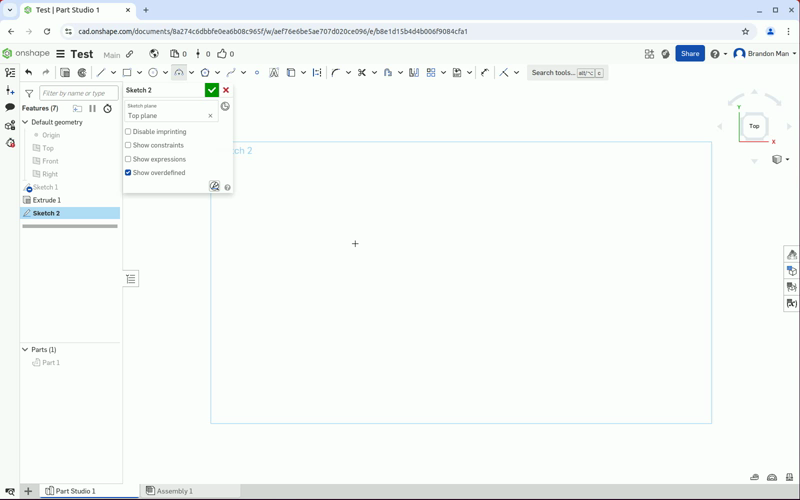
click(355, 243)
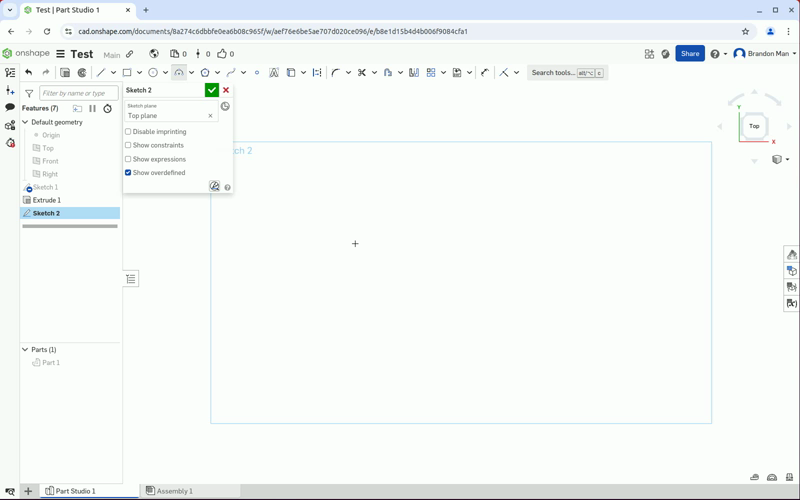
key_up(shift)
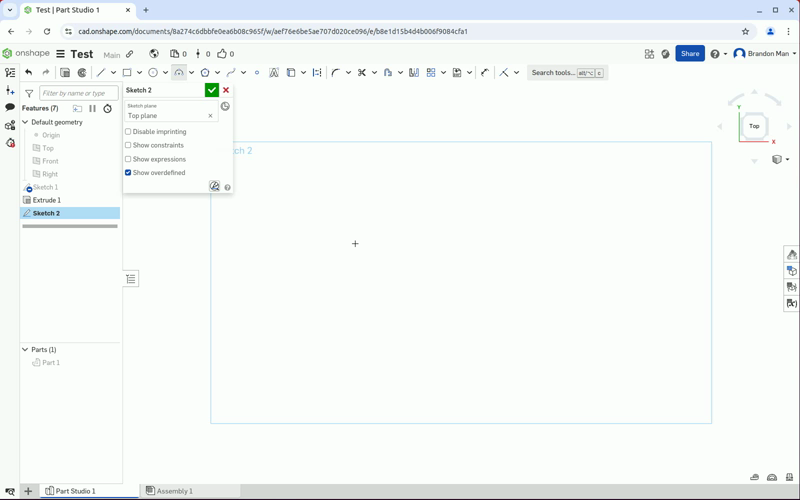
key_down(shift)
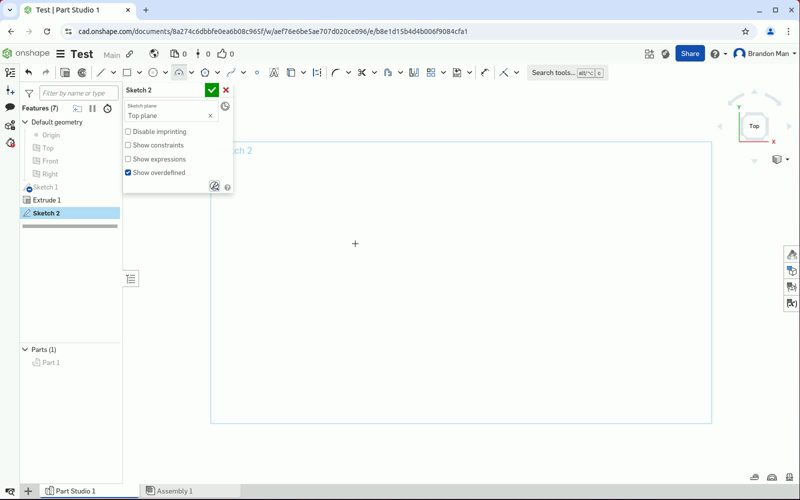
mouse_move(405, 350)
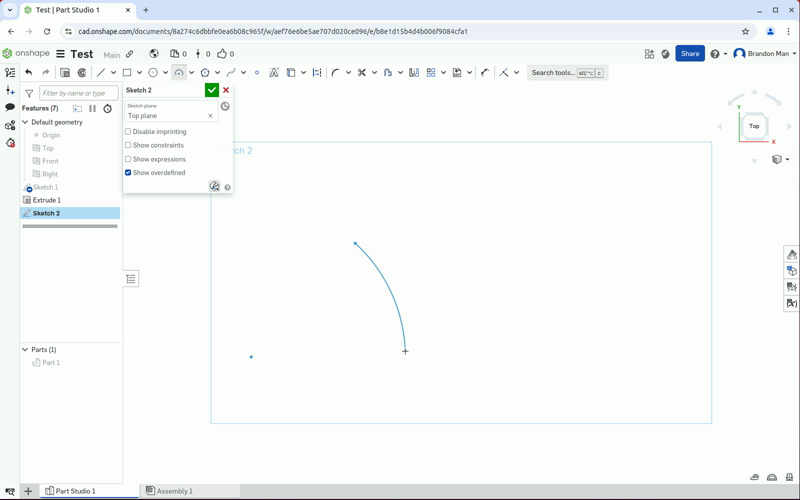
click(405, 350)
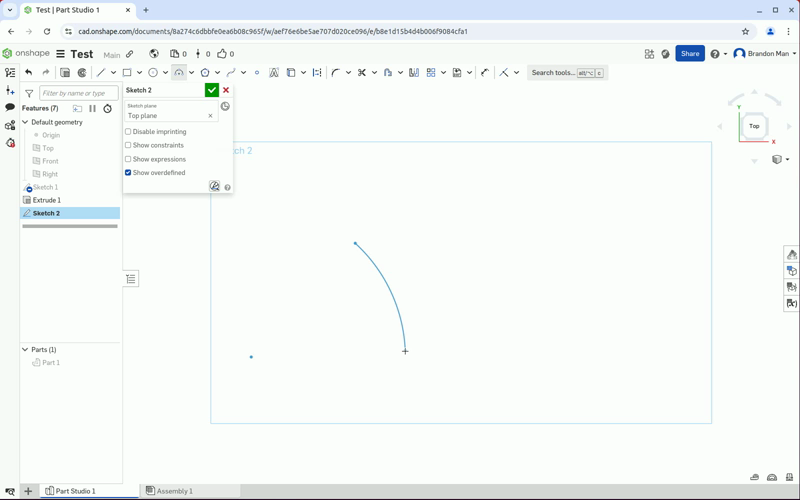
mouse_move(357, 307)
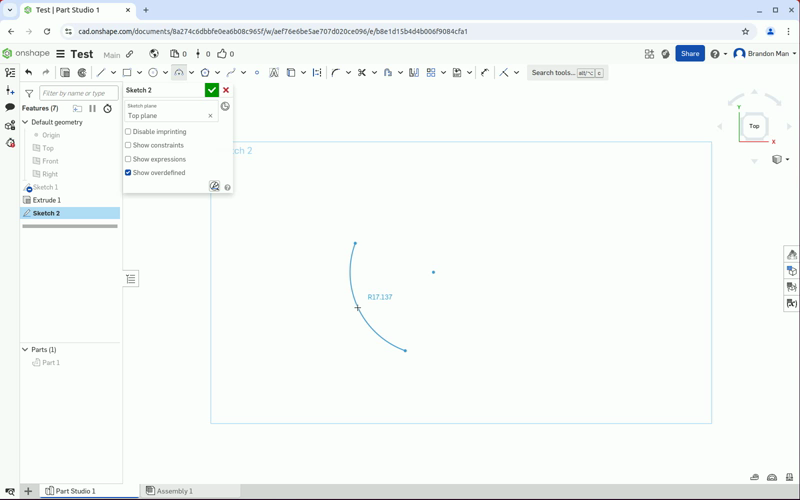
click(357, 307)
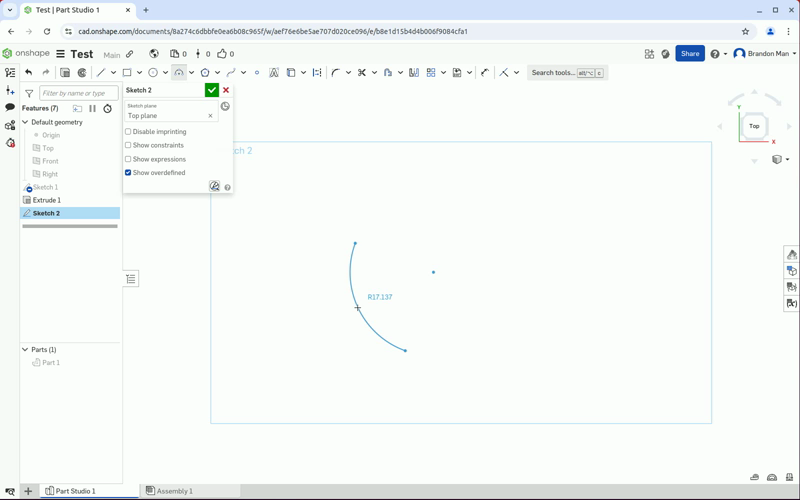
key_up(shift)
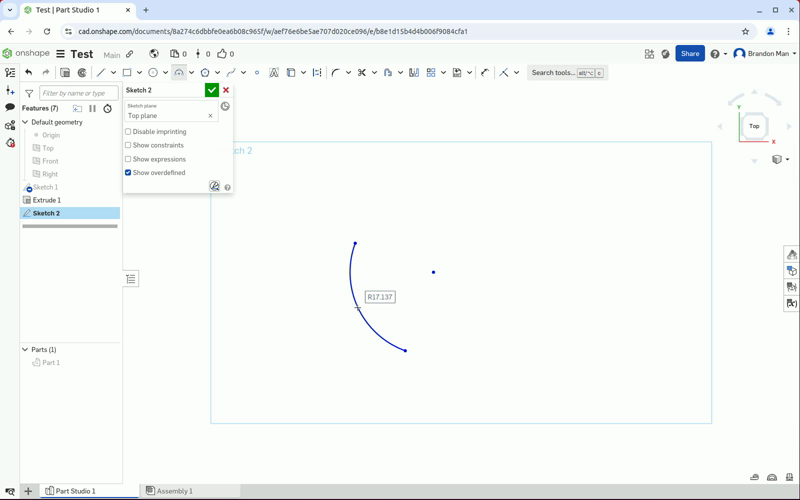
mouse_move(405, 350)
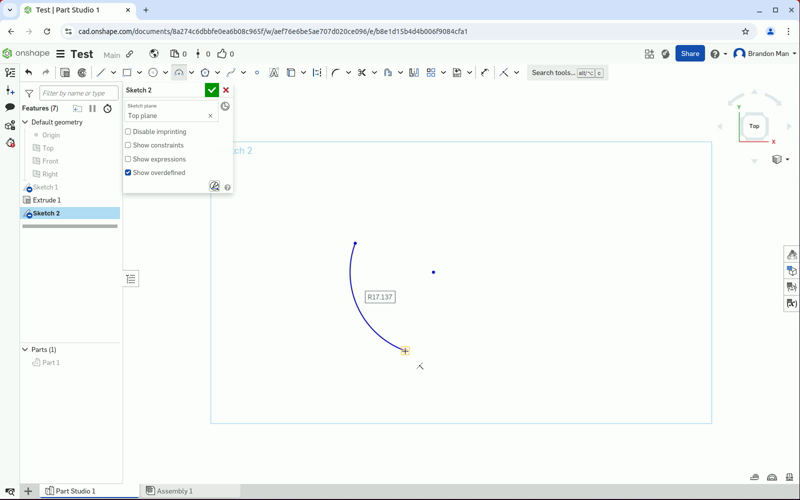
click(405, 350)
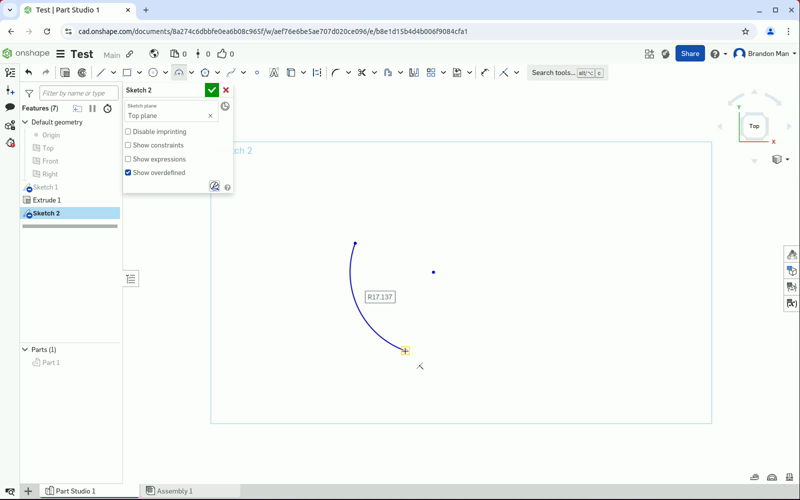
key_down(shift)
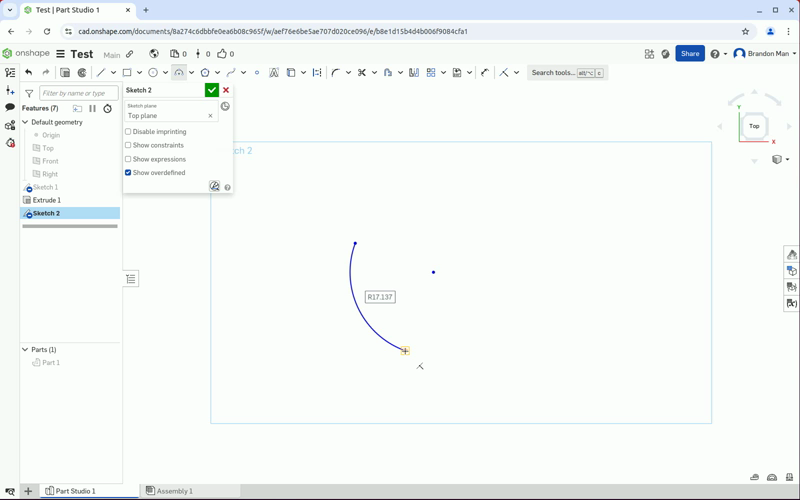
mouse_move(373, 282)
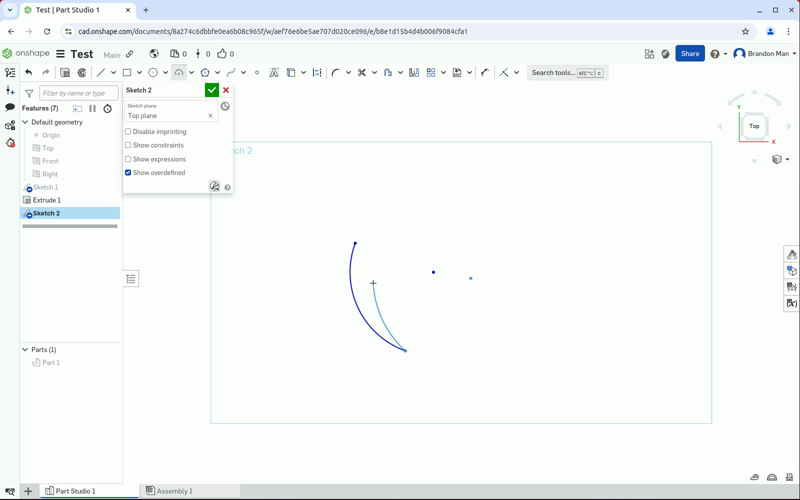
click(373, 282)
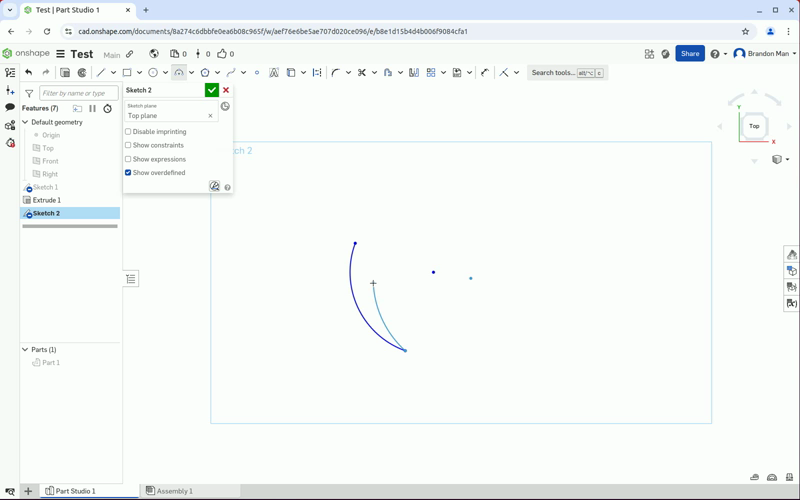
mouse_move(381, 320)
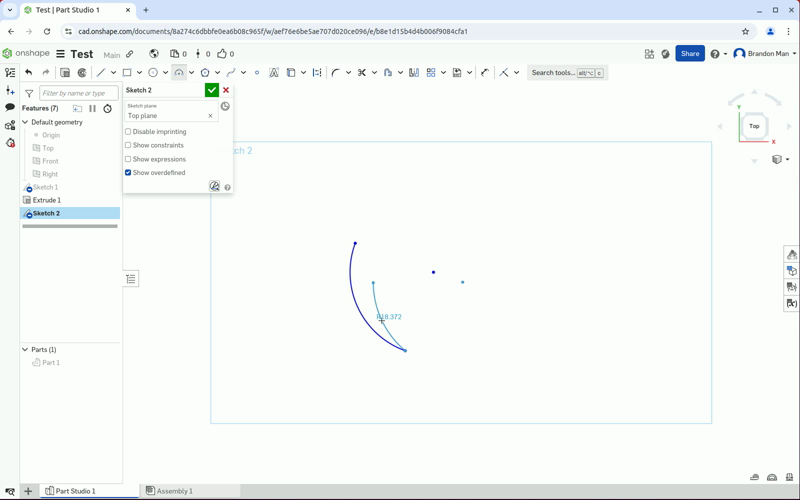
click(381, 320)
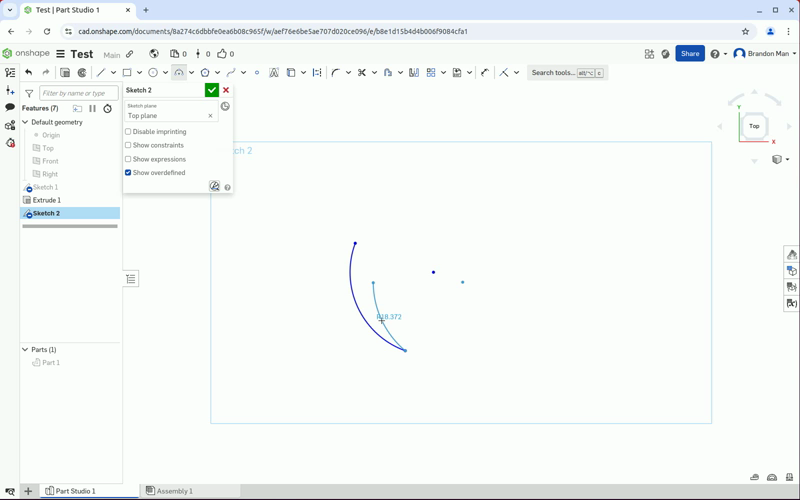
key_up(shift)
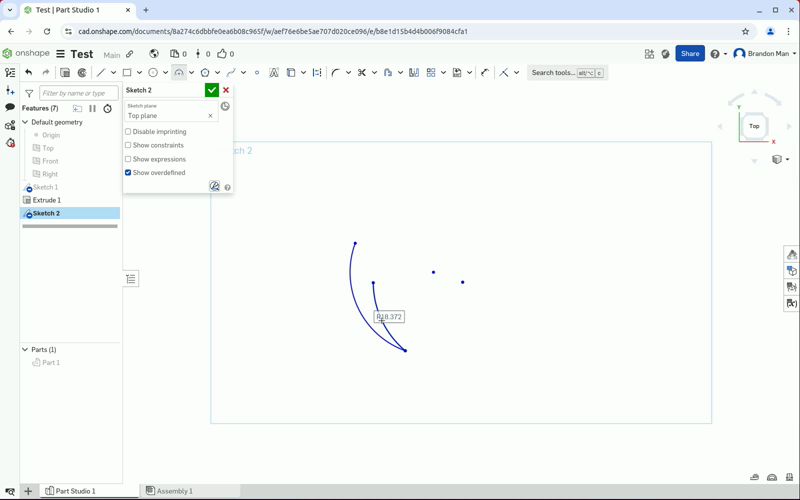
mouse_move(373, 282)
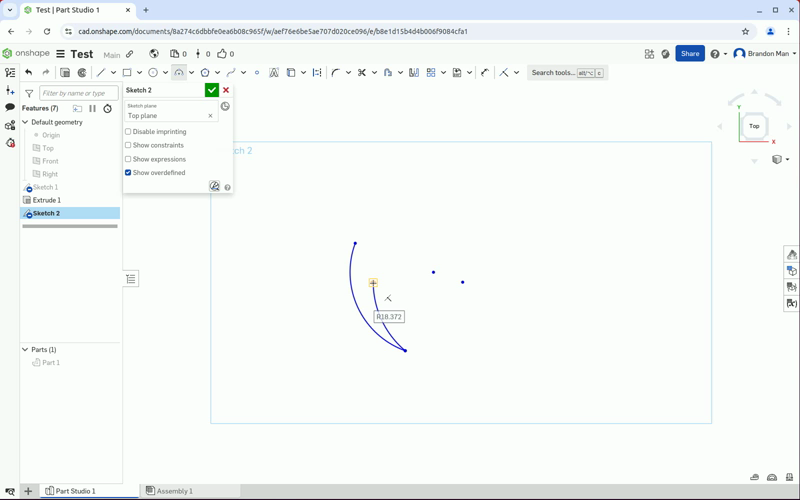
click(373, 282)
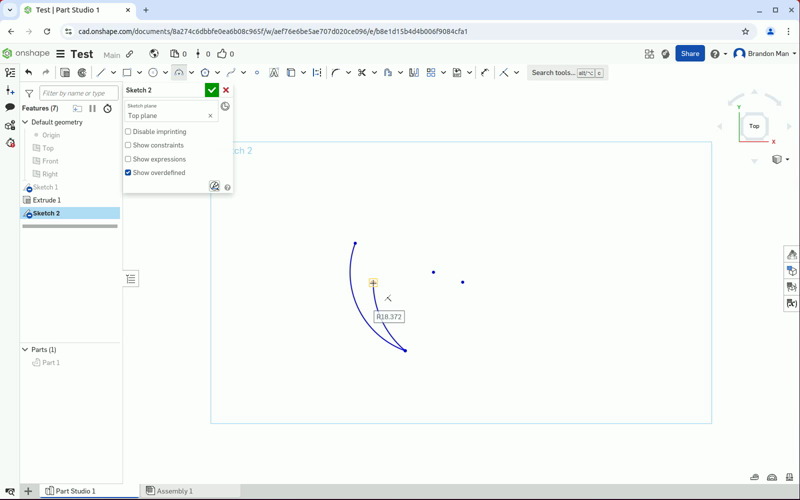
key_down(shift)
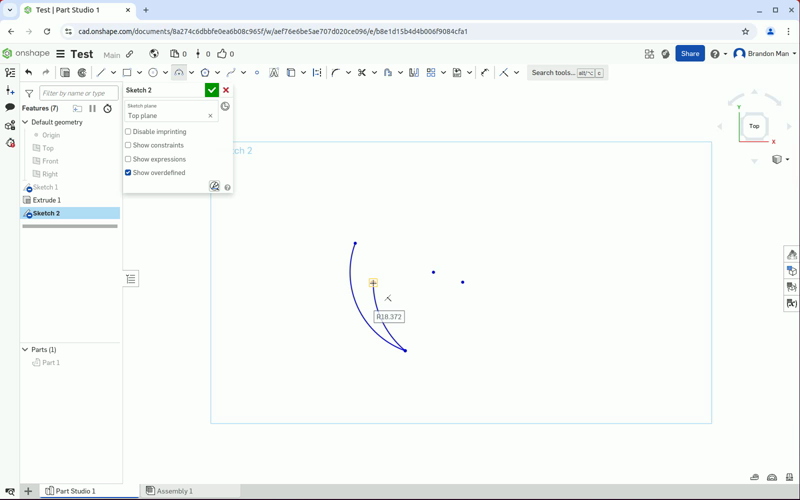
mouse_move(460, 169)
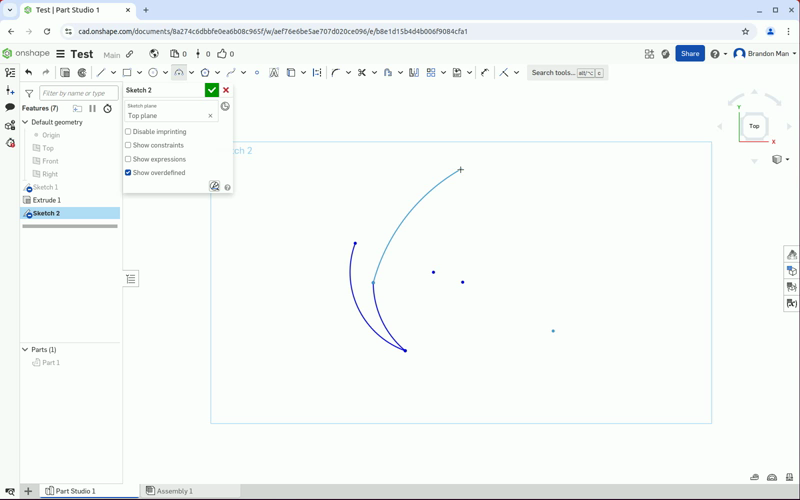
click(460, 169)
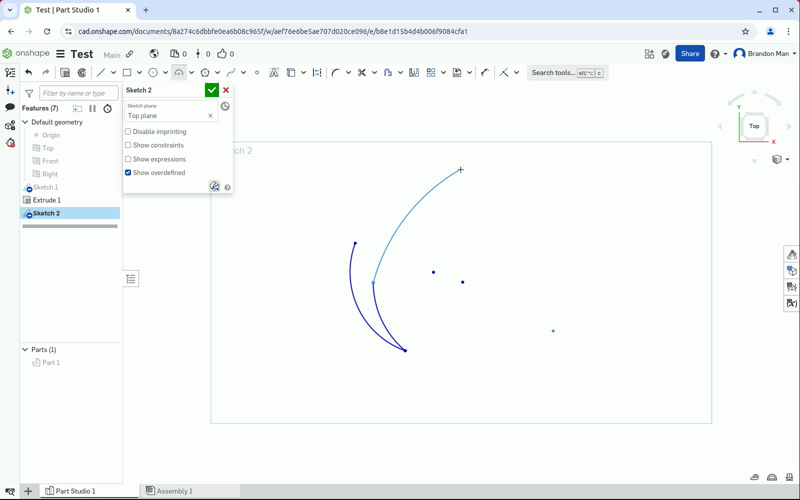
mouse_move(396, 210)
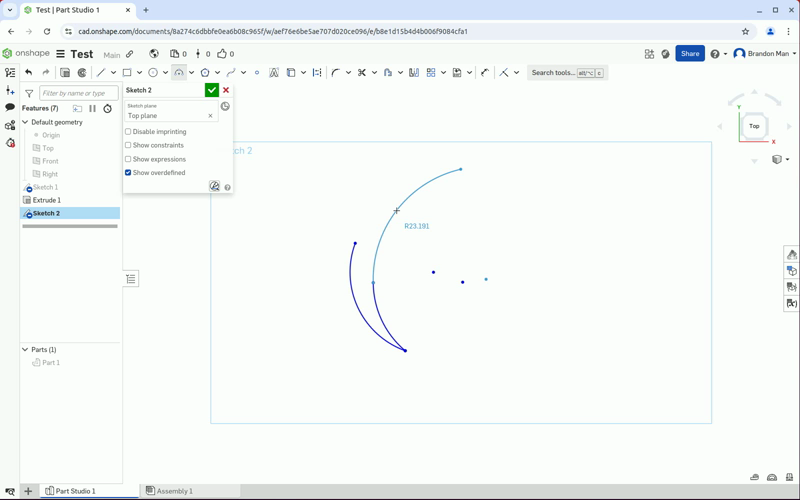
click(396, 210)
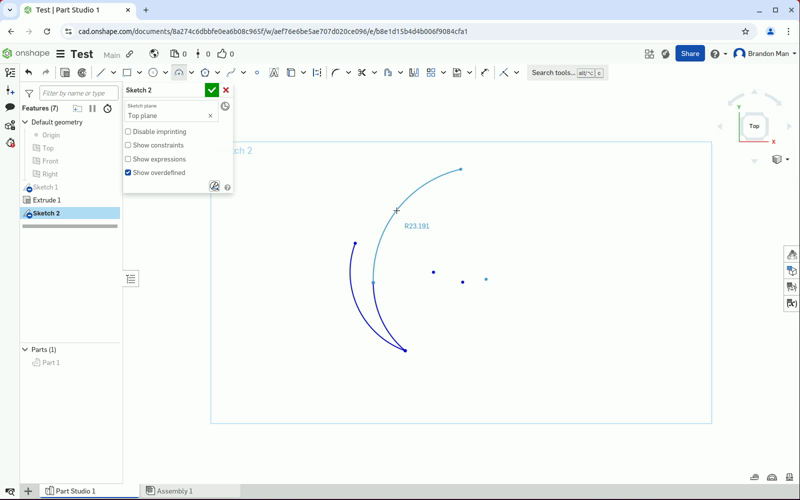
key_up(shift)
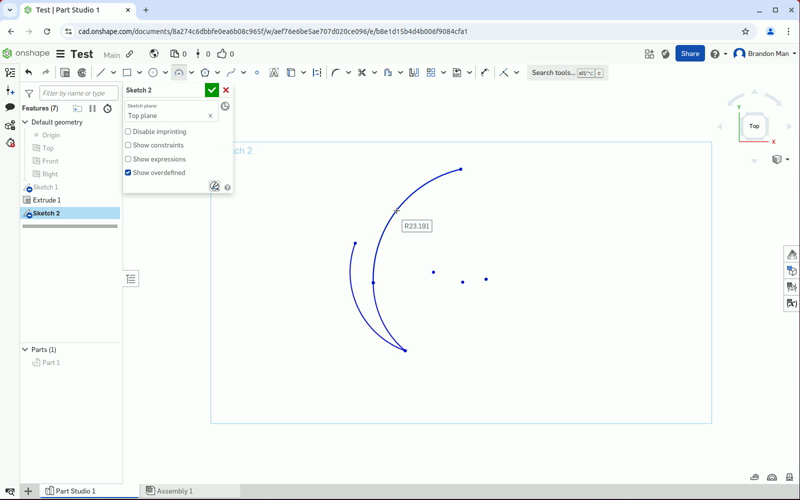
mouse_move(460, 169)
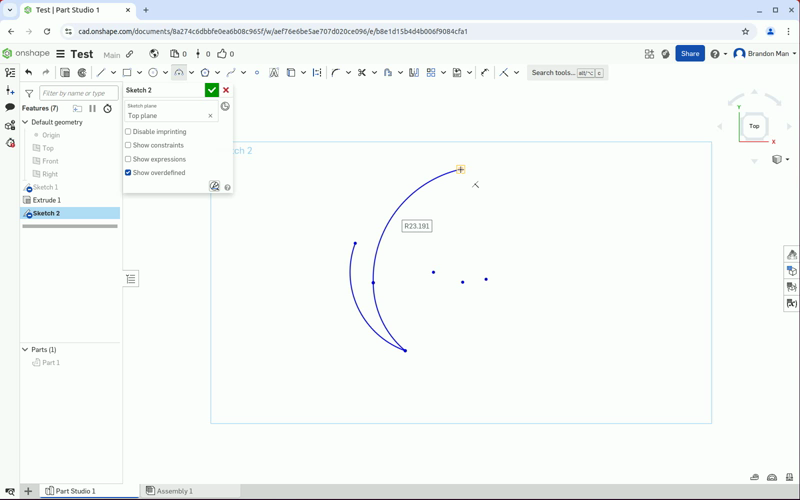
click(460, 169)
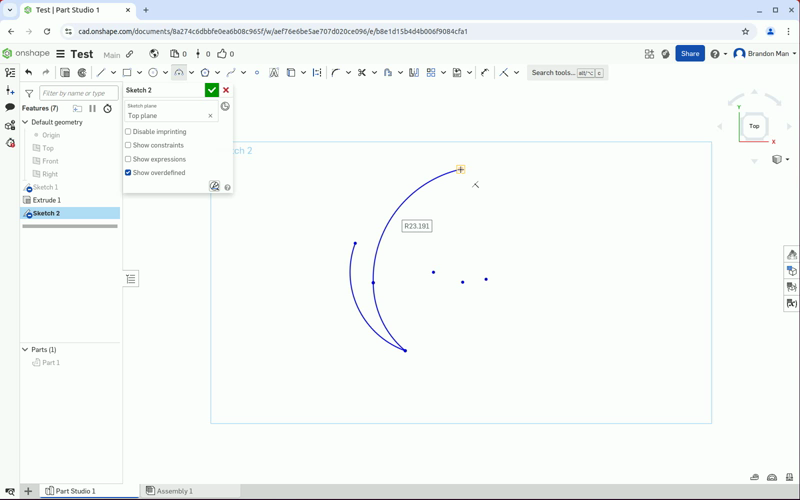
mouse_move(355, 243)
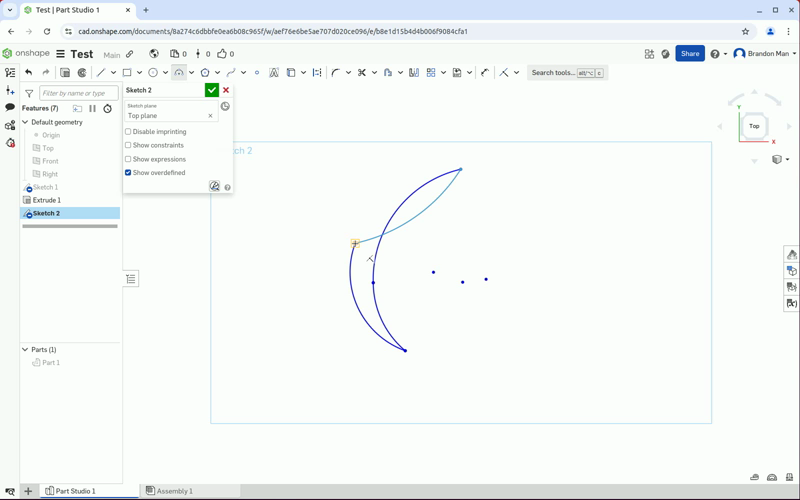
click(355, 243)
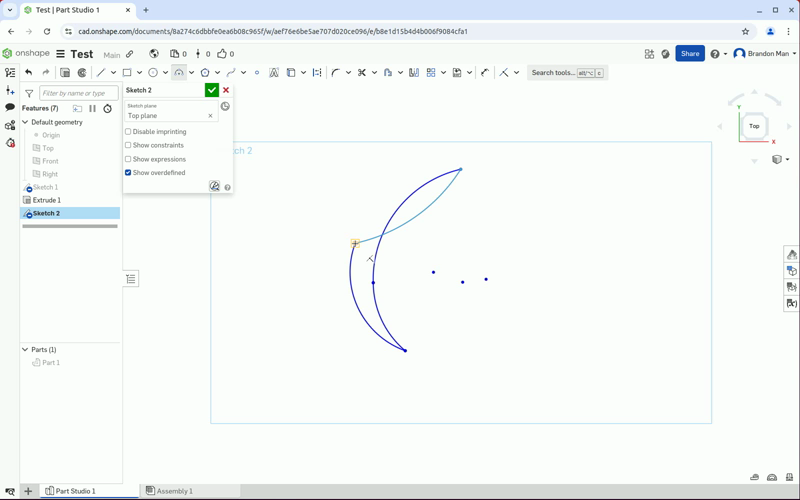
key_down(shift)
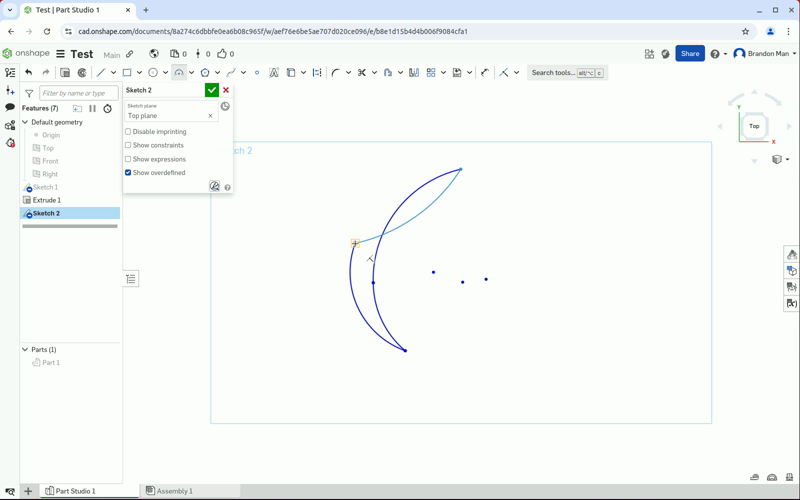
mouse_move(396, 189)
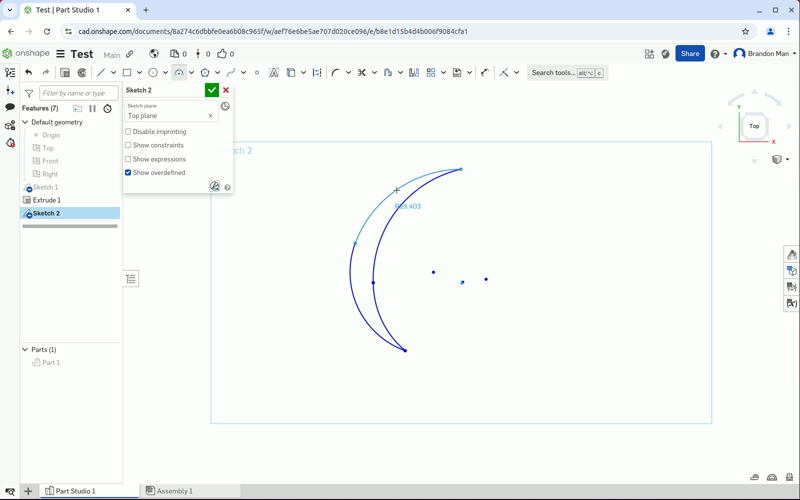
click(396, 189)
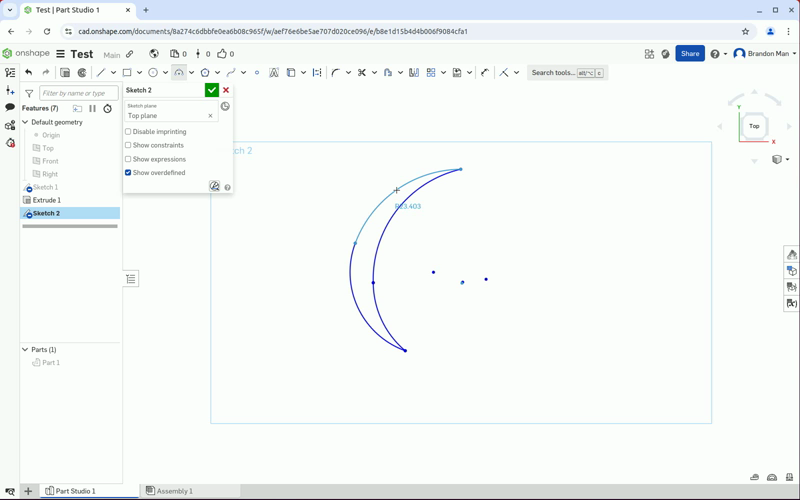
key_up(shift)
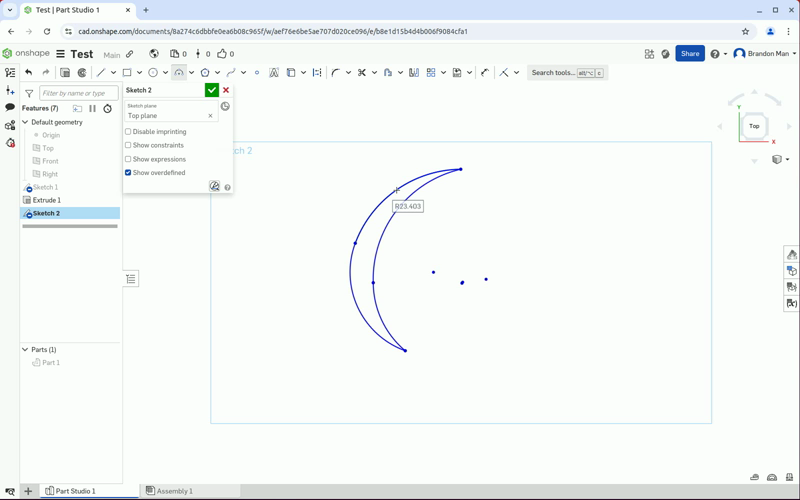
key(esc)
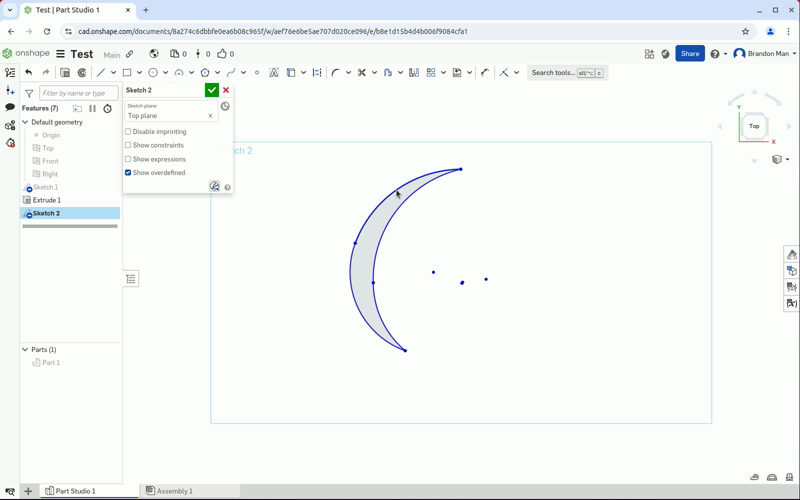
mouse_move(396, 297)
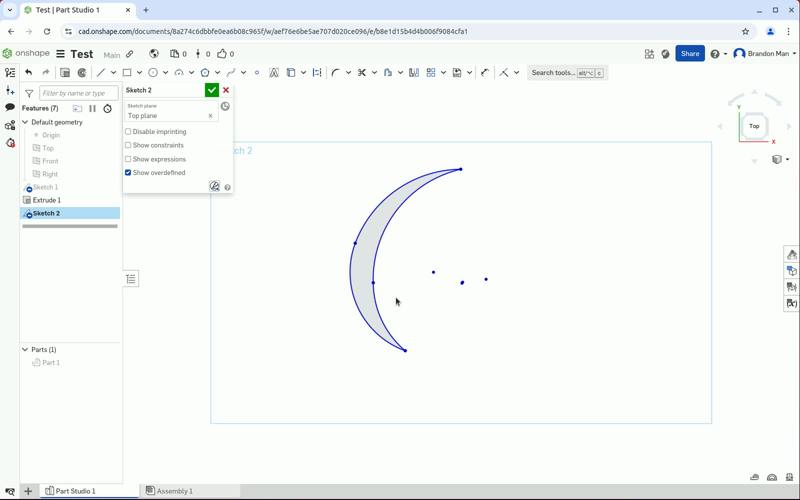
click(396, 297)
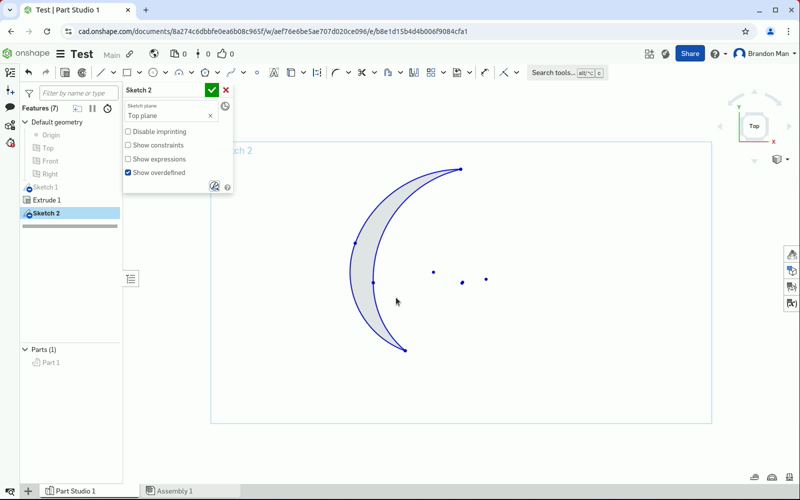
mouse_move(73, 352)
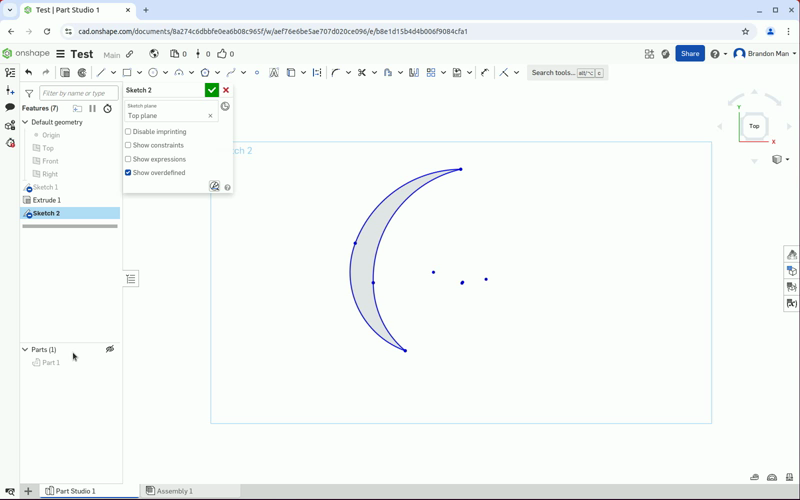
key(shift+y)
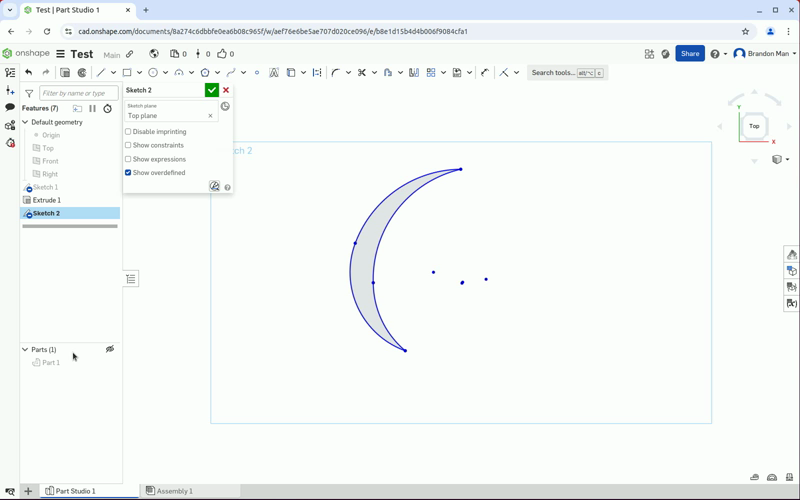
key(shift+e)
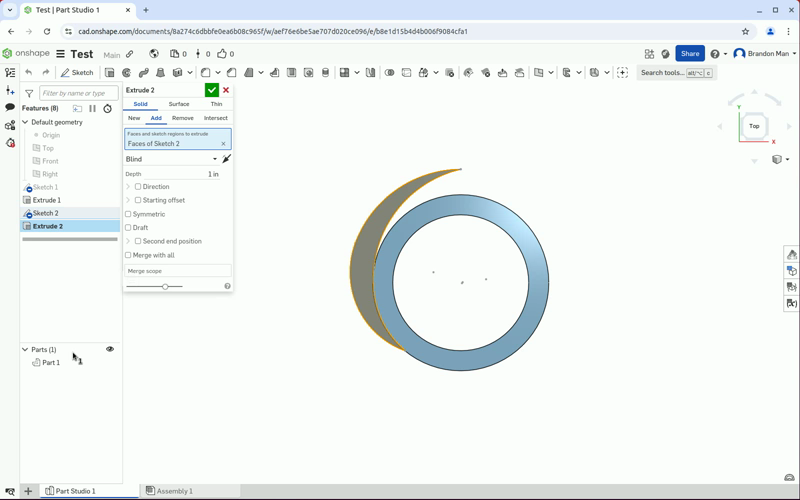
mouse_move(143, 106)
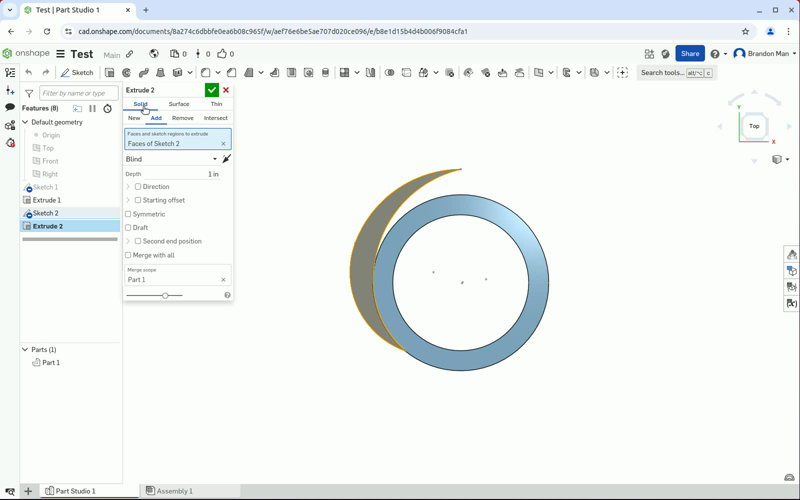
click(143, 106)
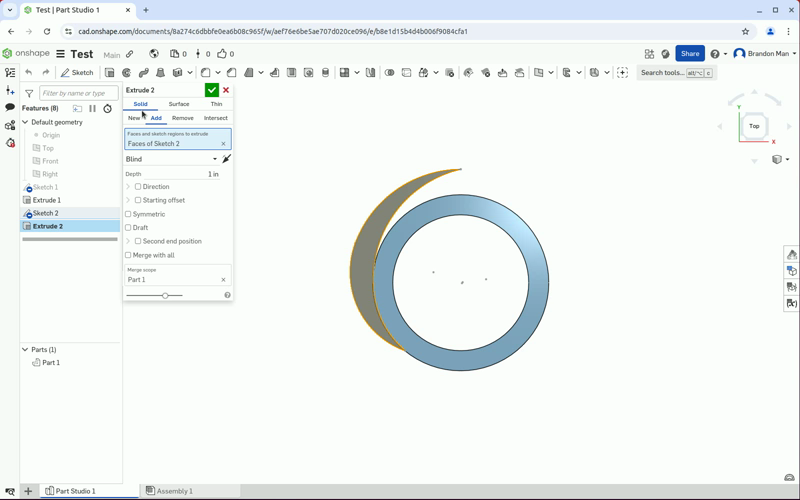
mouse_move(137, 120)
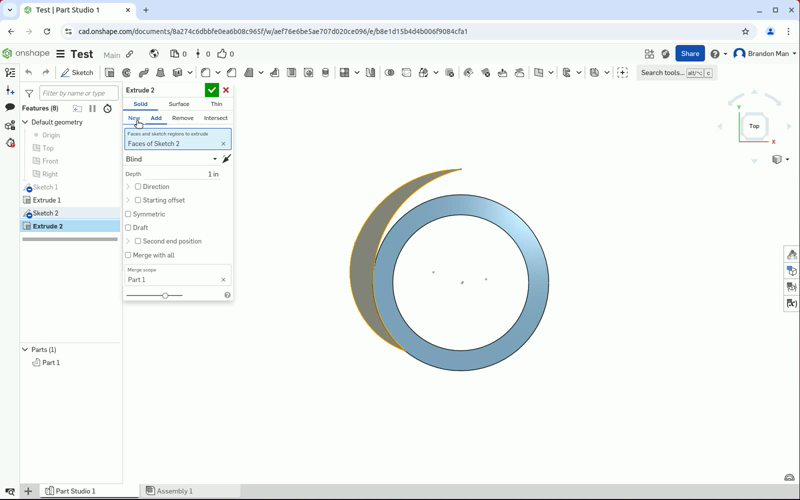
click(137, 120)
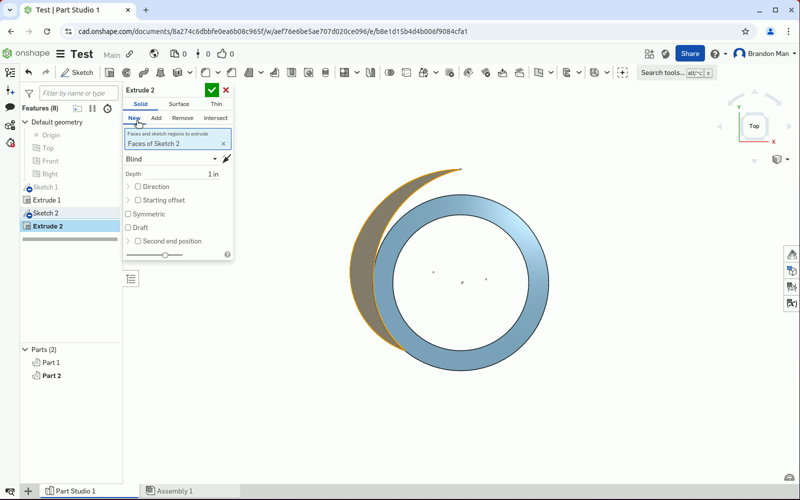
key(tab, 4)
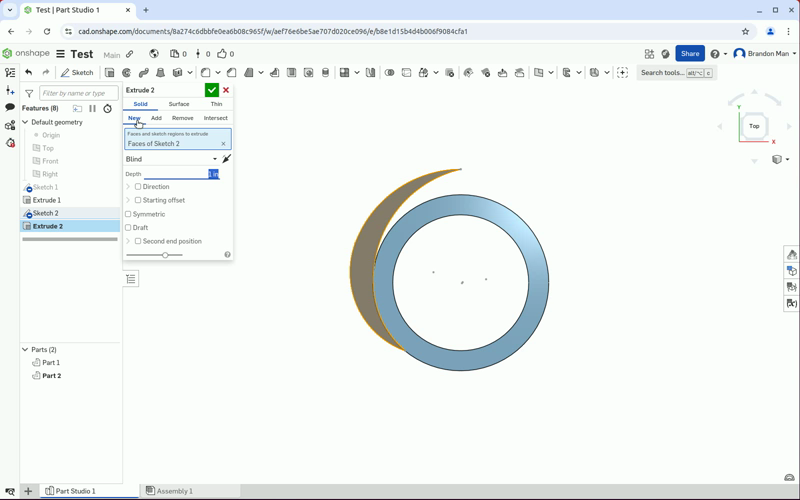
text(8.906)
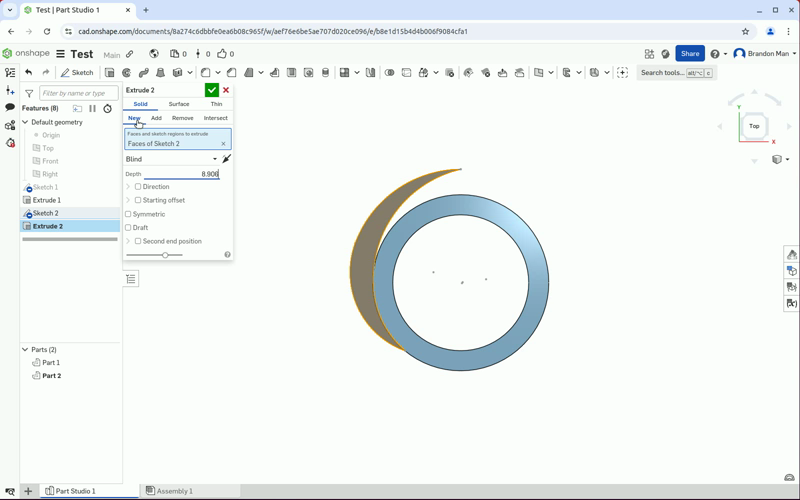
key(enter)
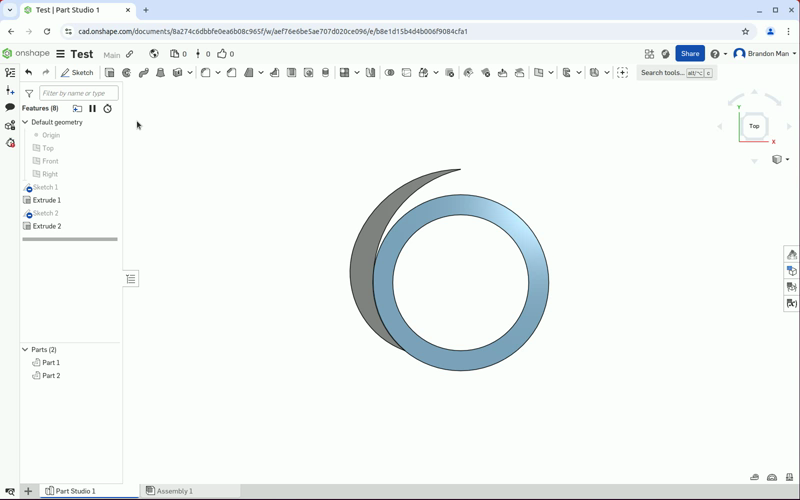
key(shift+h)
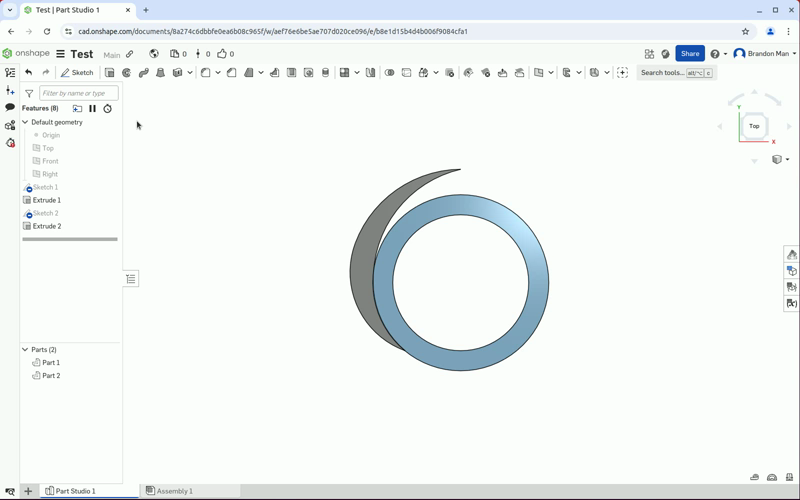
key(shift+h)
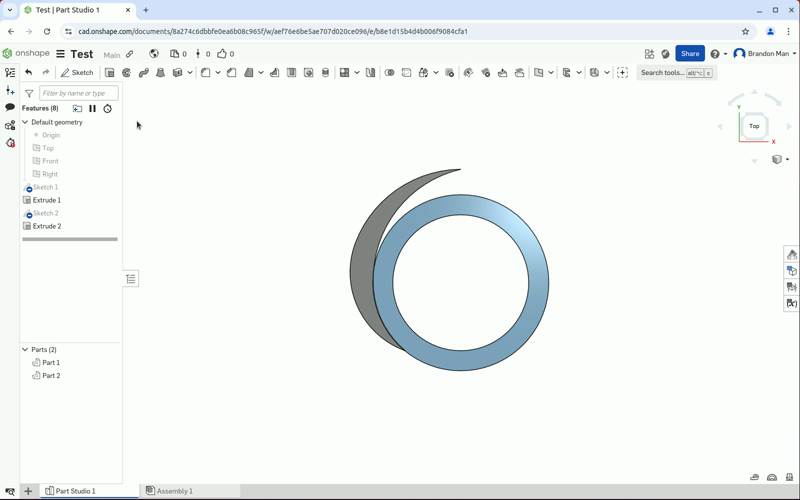
mouse_move(73, 189)
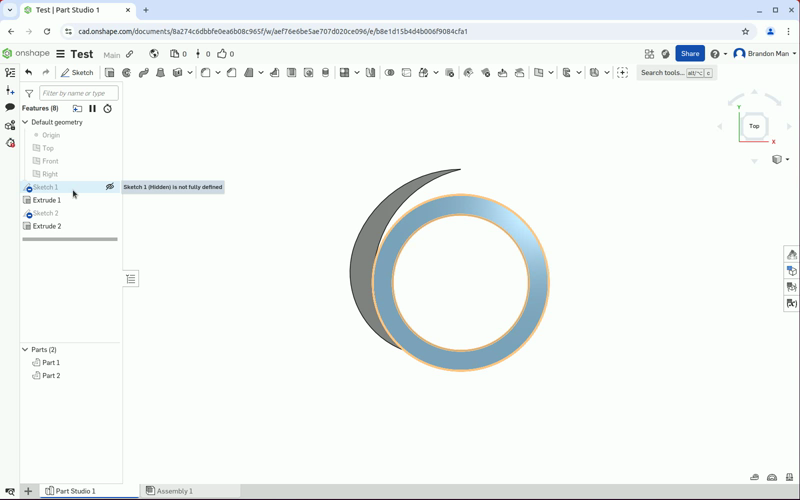
click(73, 189)
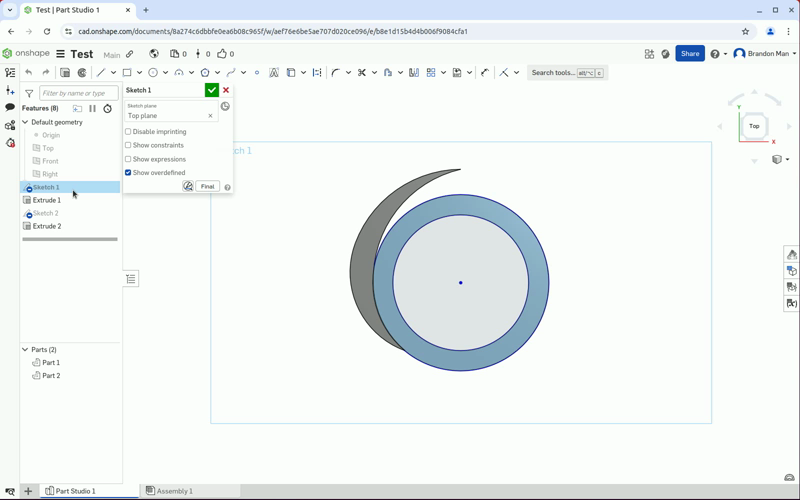
mouse_move(229, 92)
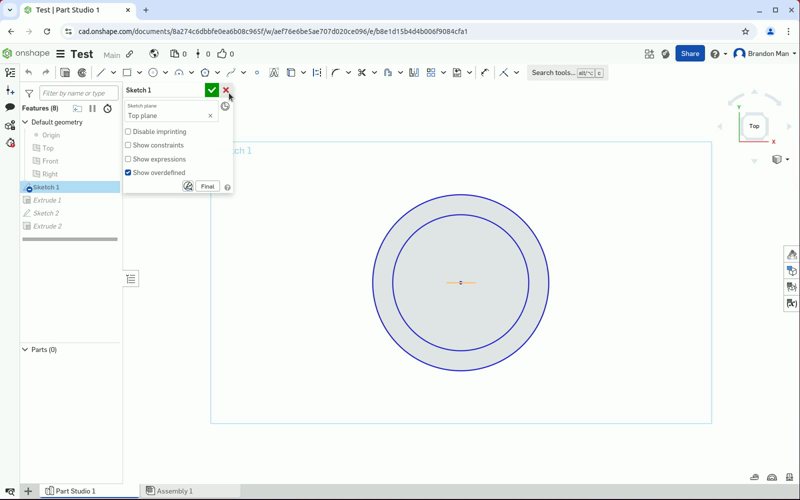
click(229, 92)
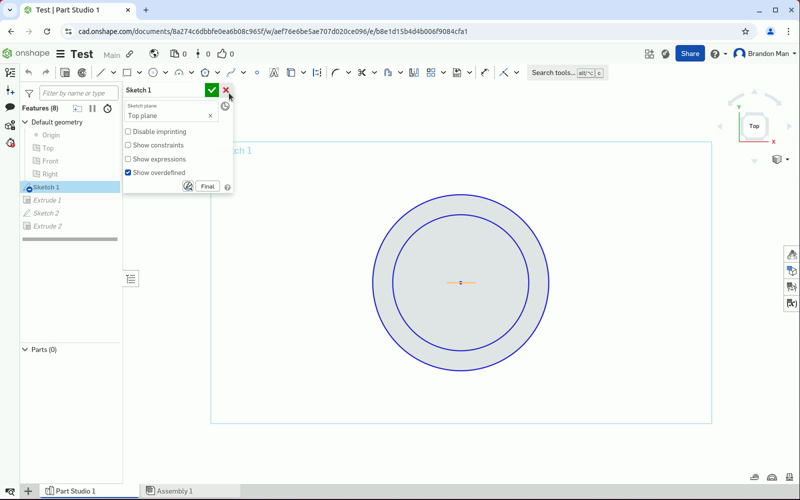
key(shift+s)
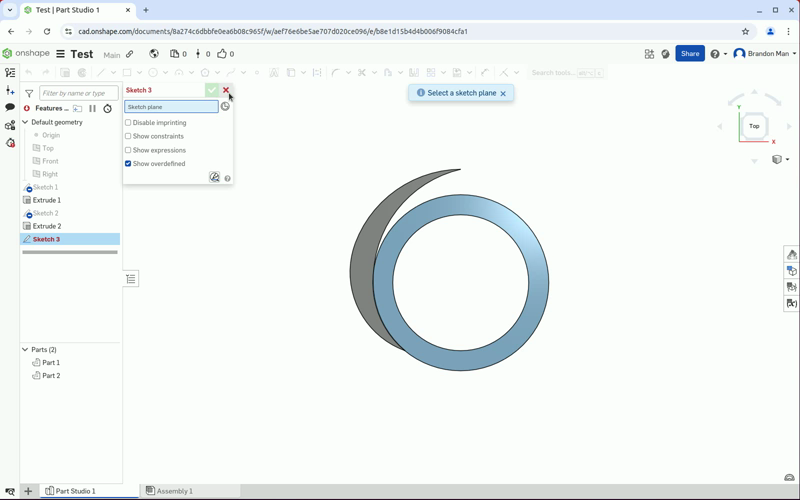
mouse_move(73, 150)
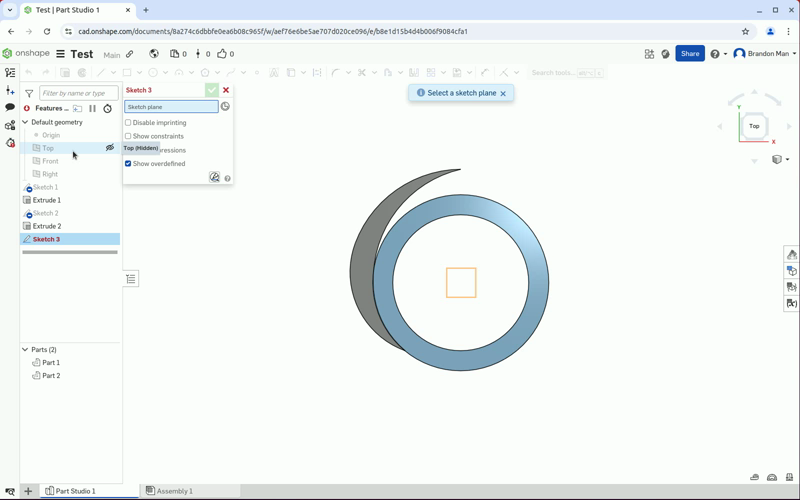
click(73, 150)
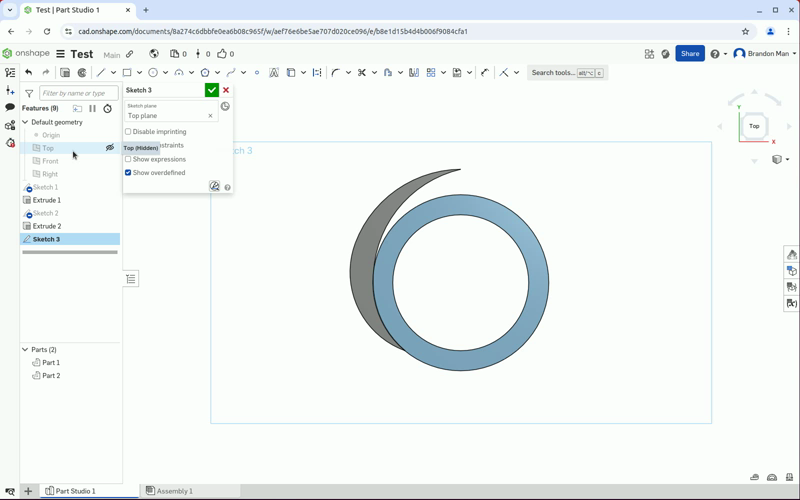
mouse_move(73, 352)
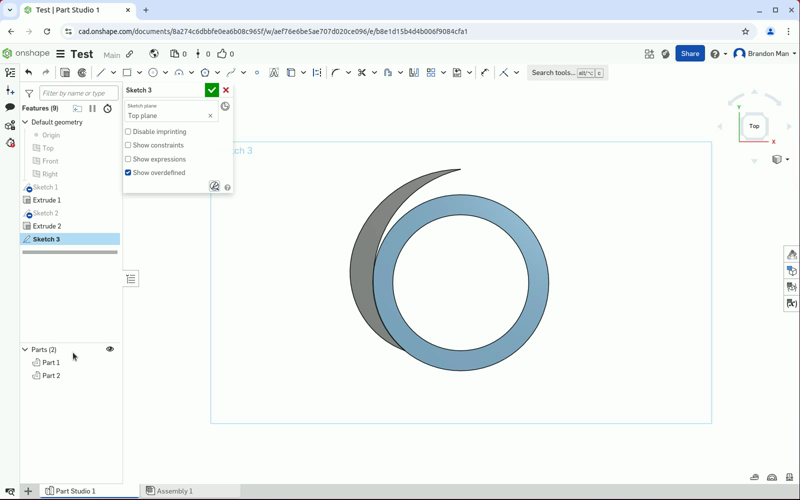
key(y)
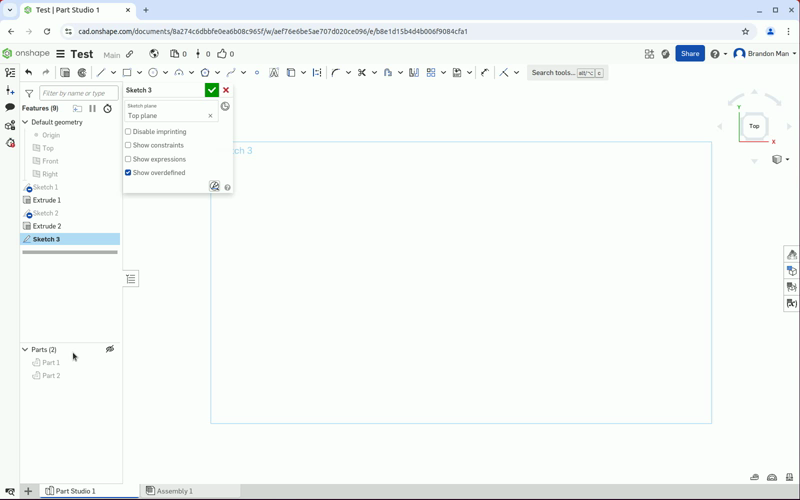
key(a)
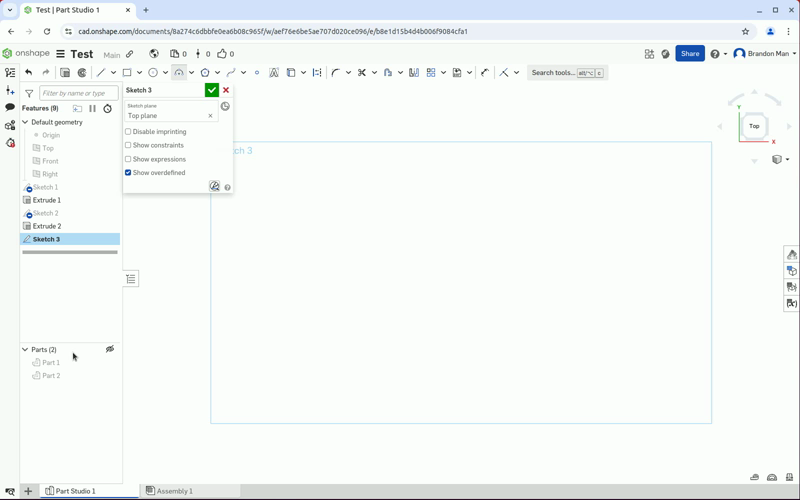
key_down(shift)
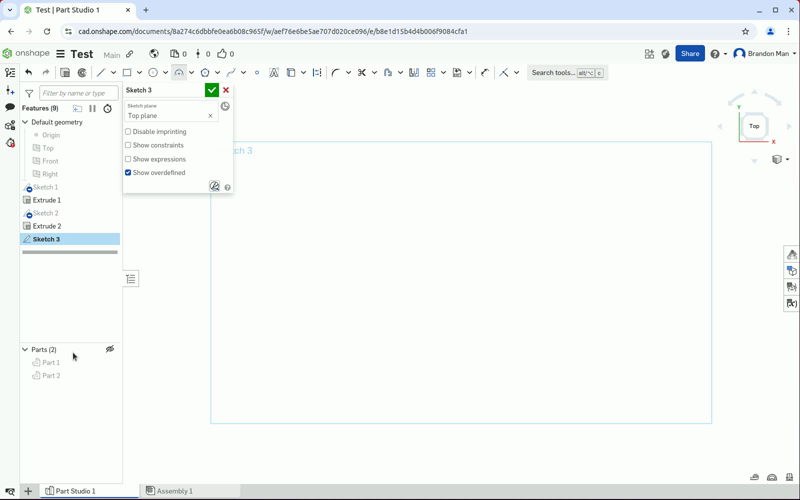
mouse_move(429, 200)
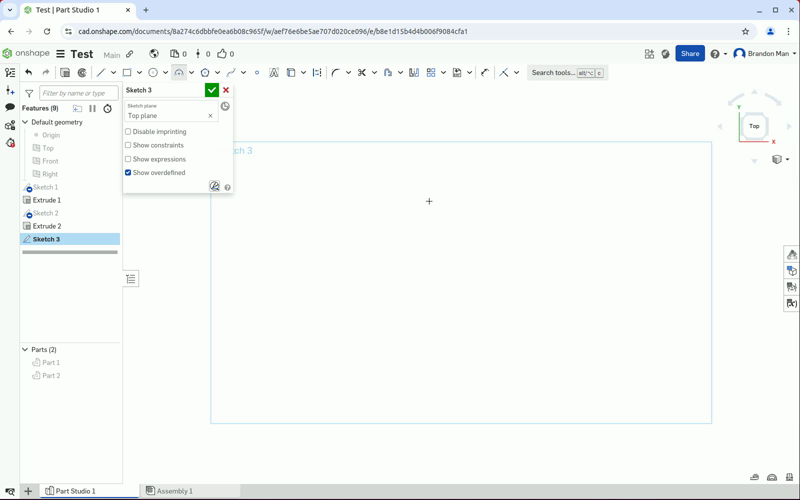
click(429, 200)
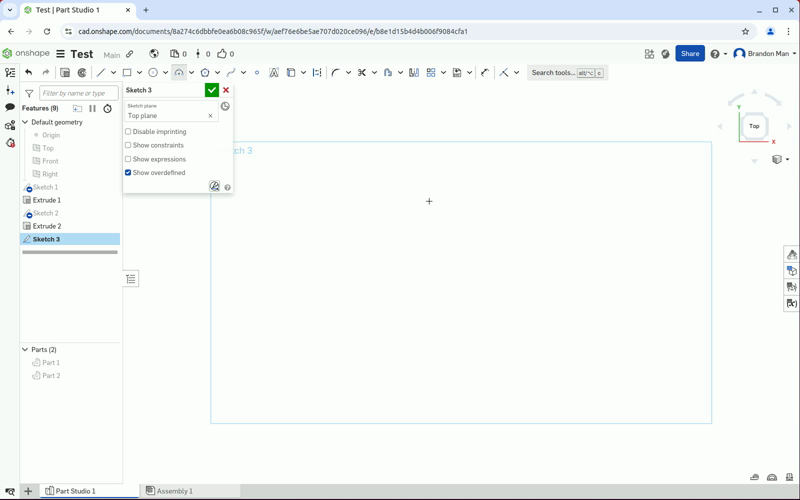
key_up(shift)
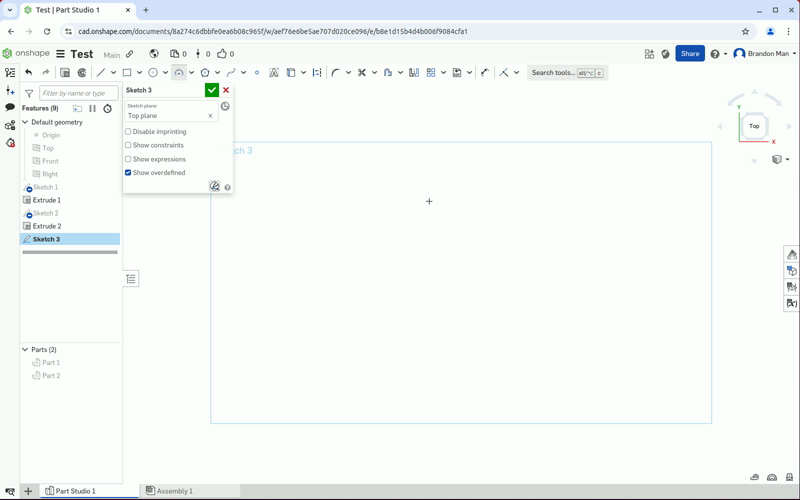
key_down(shift)
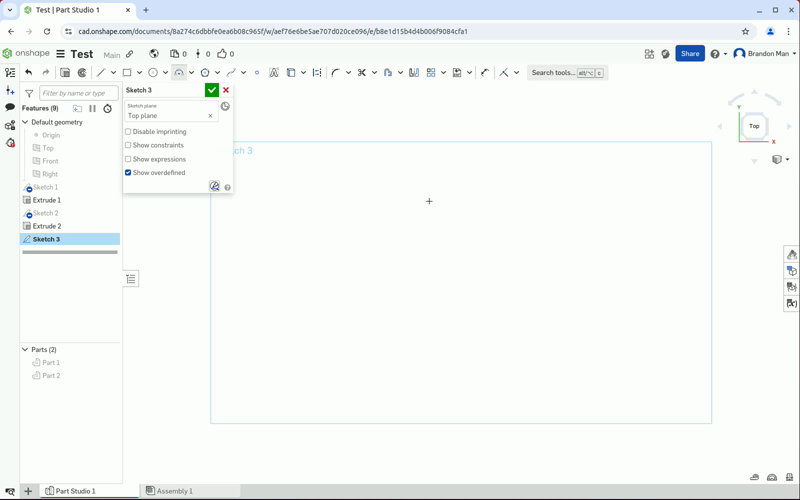
mouse_move(504, 207)
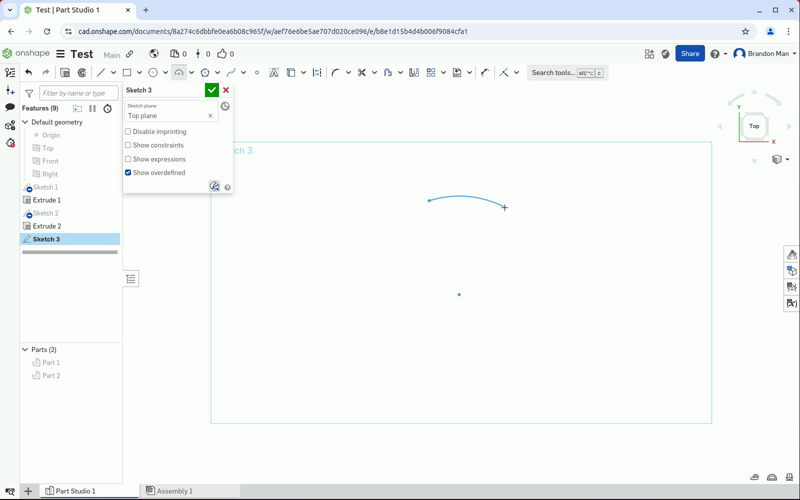
click(504, 207)
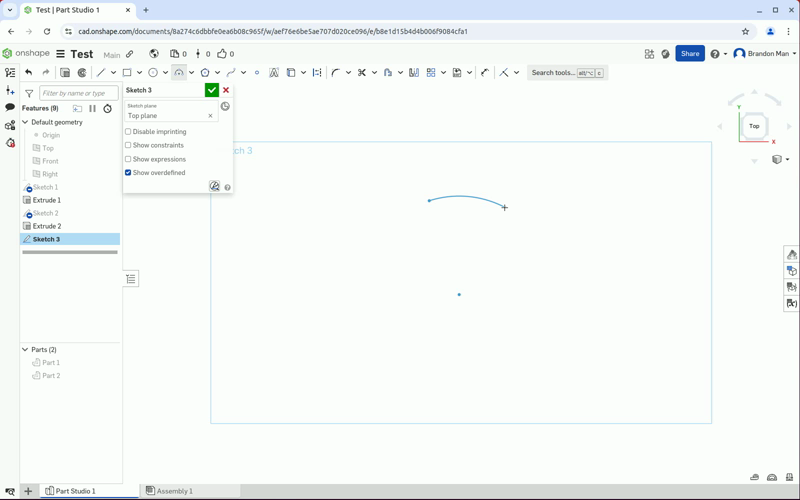
mouse_move(467, 195)
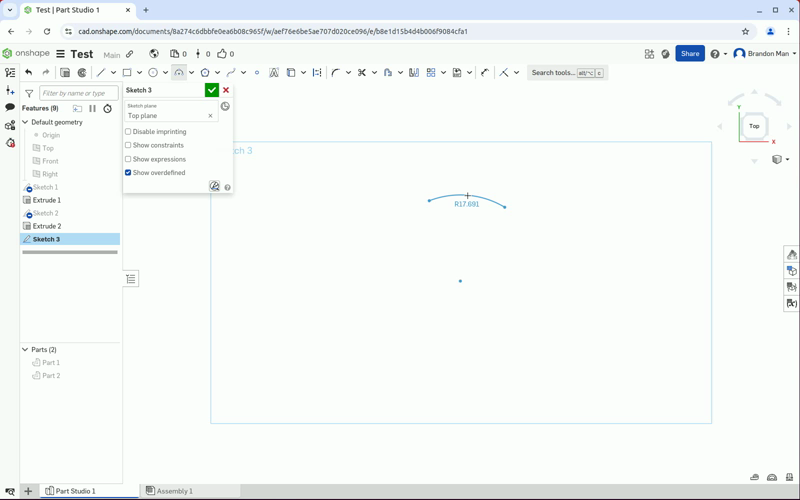
click(467, 195)
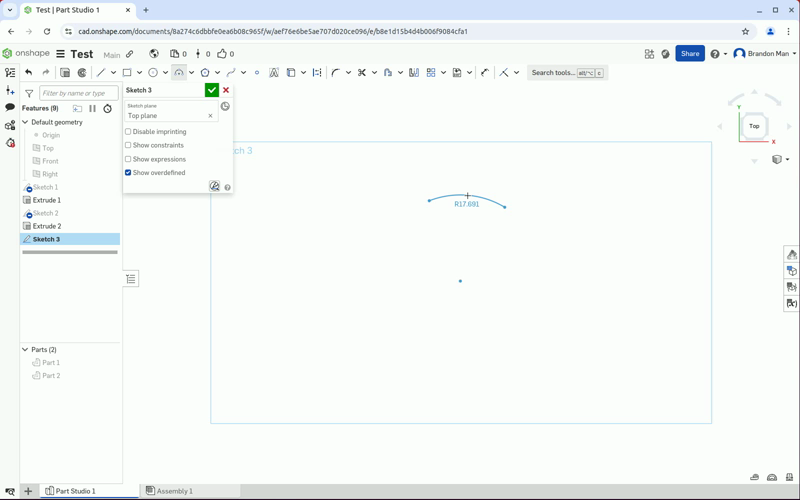
key_up(shift)
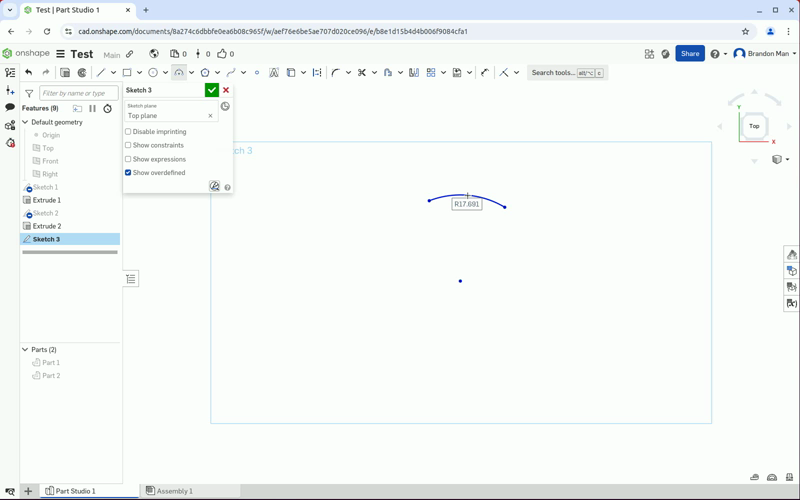
mouse_move(504, 207)
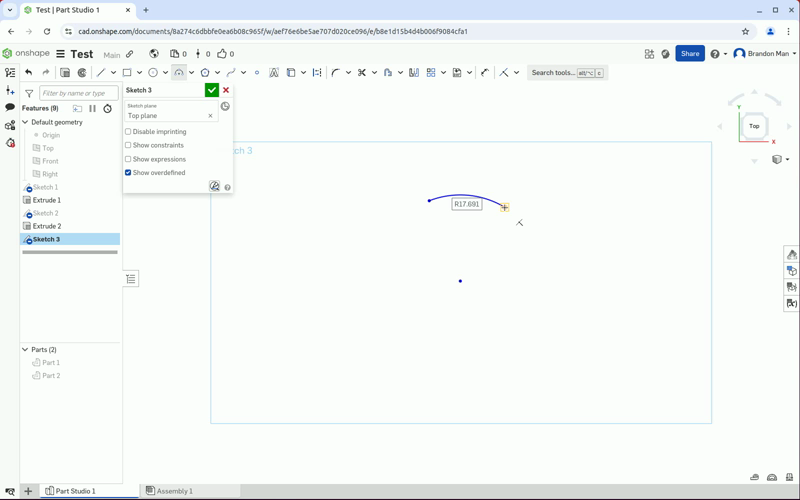
click(504, 207)
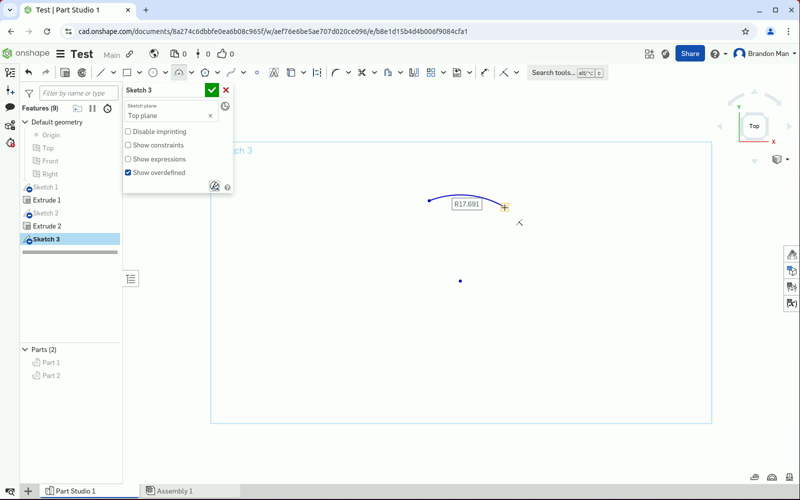
key_down(shift)
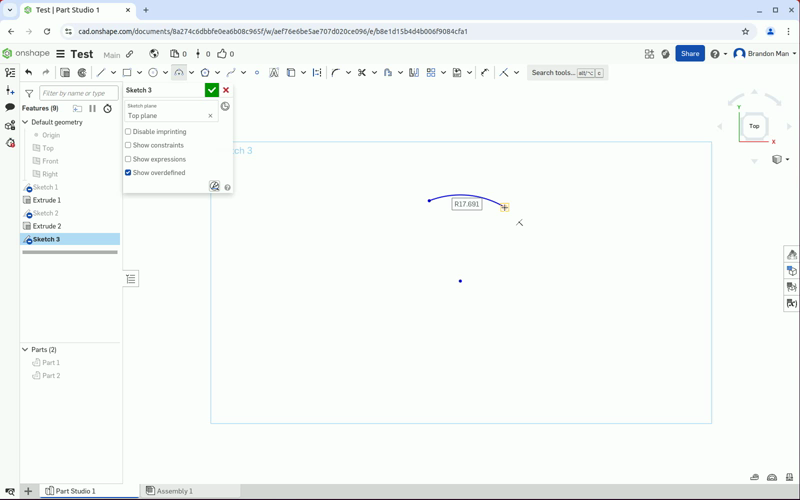
mouse_move(557, 338)
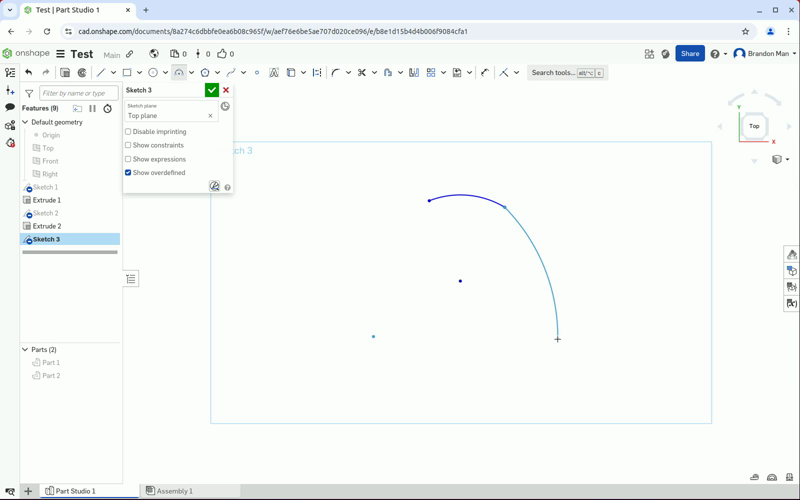
click(557, 338)
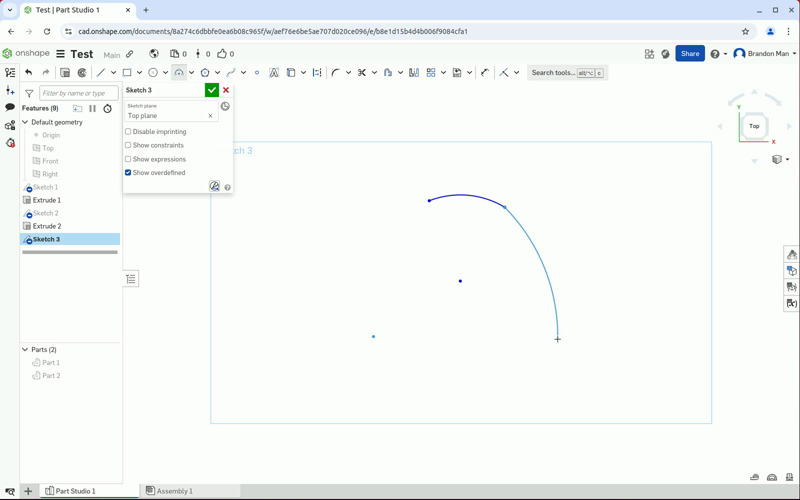
mouse_move(555, 263)
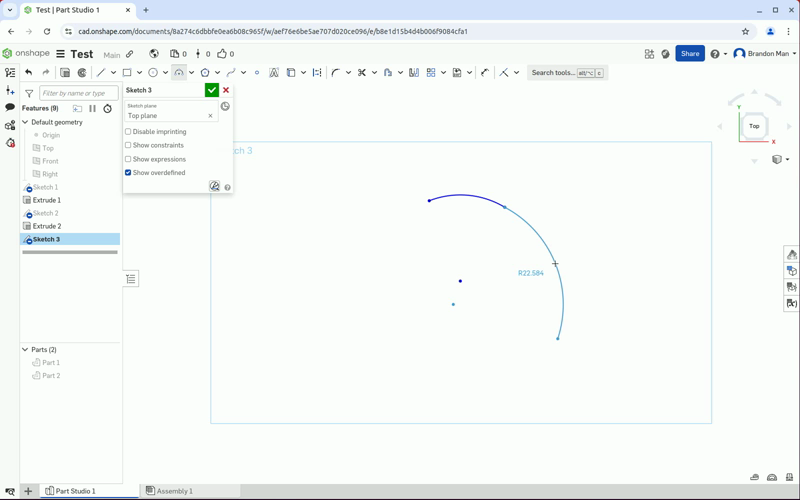
click(555, 263)
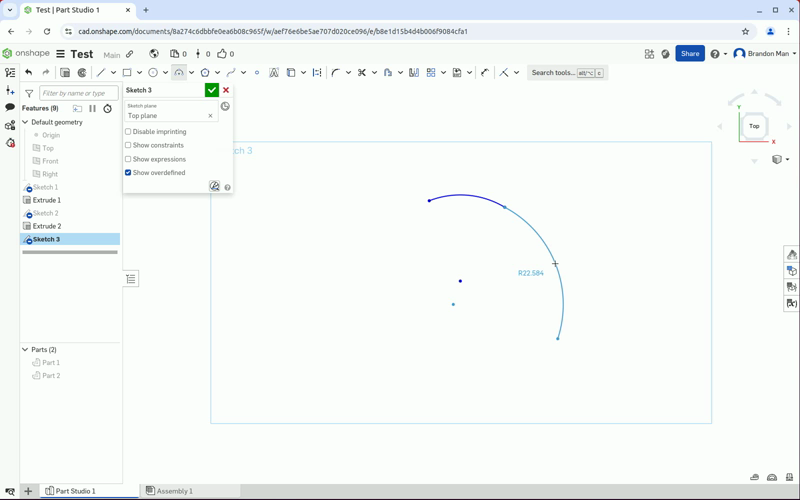
key_up(shift)
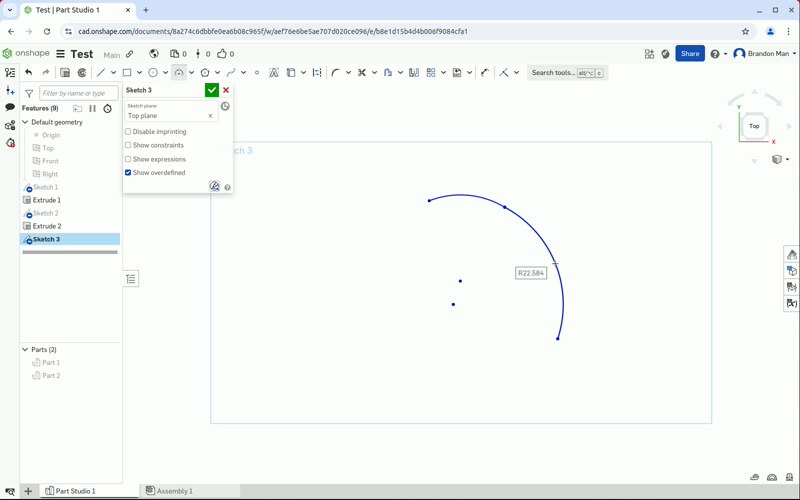
mouse_move(557, 338)
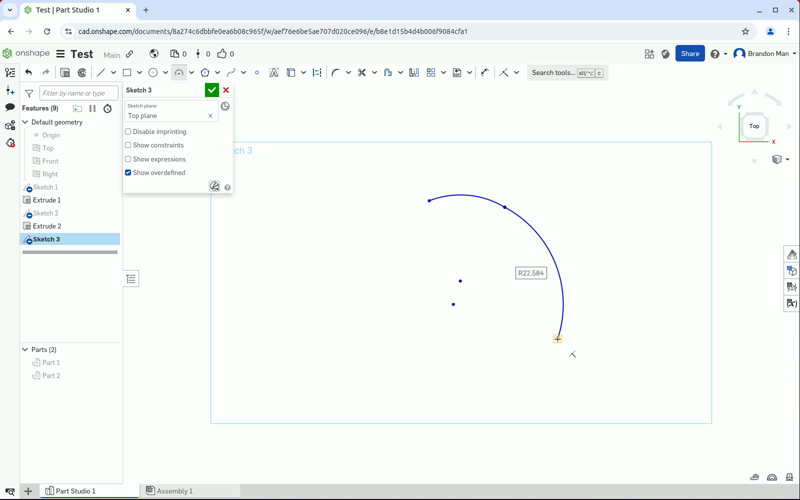
click(557, 338)
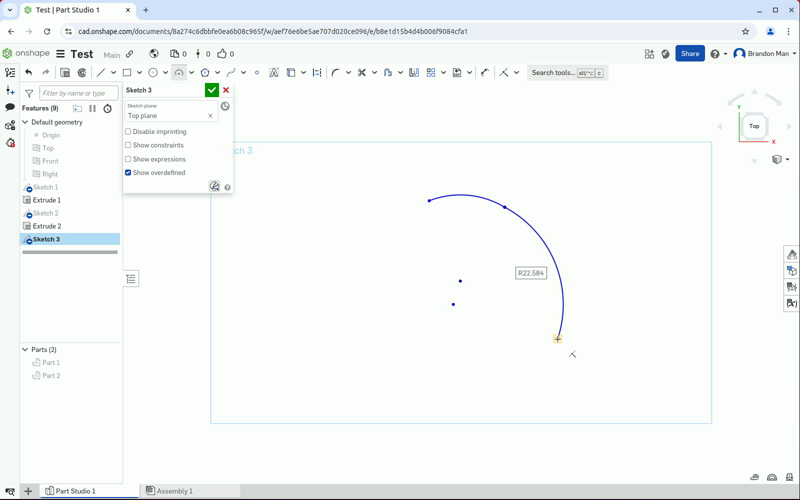
key_down(shift)
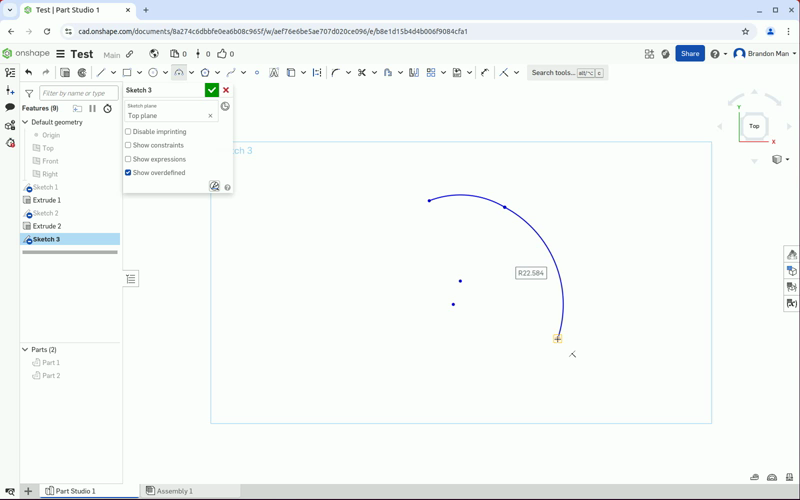
mouse_move(547, 211)
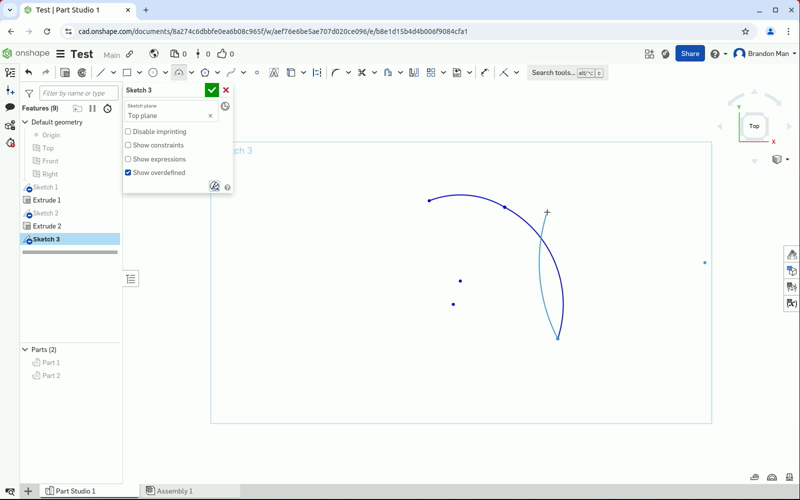
click(547, 211)
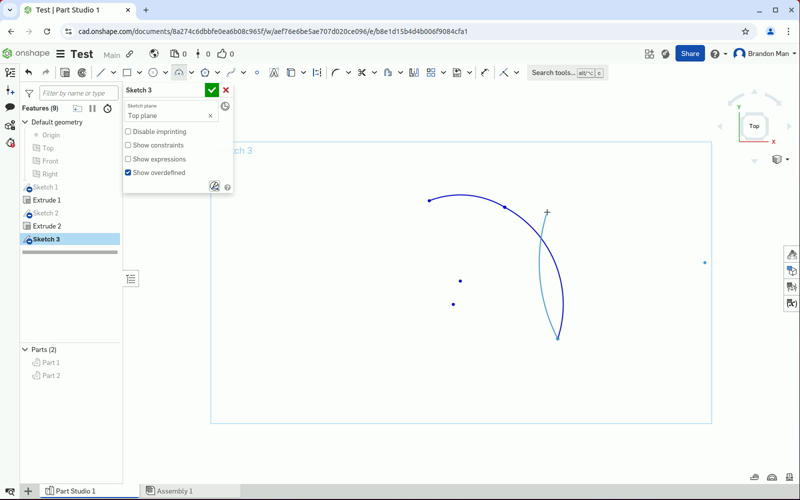
mouse_move(572, 273)
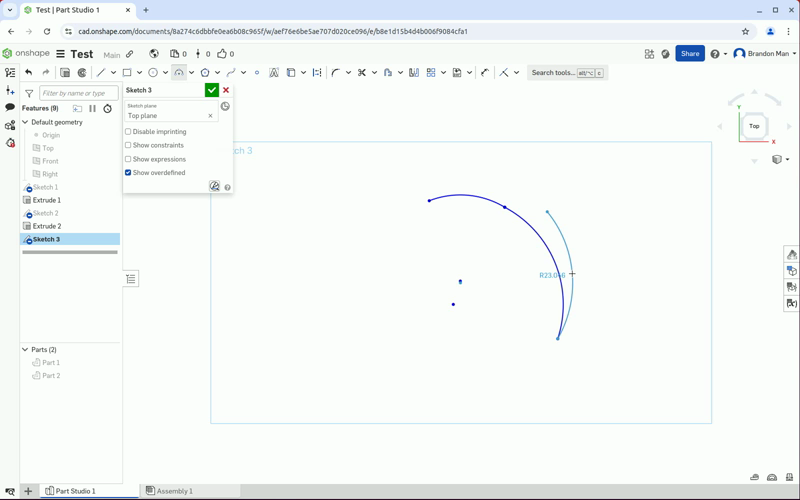
click(572, 273)
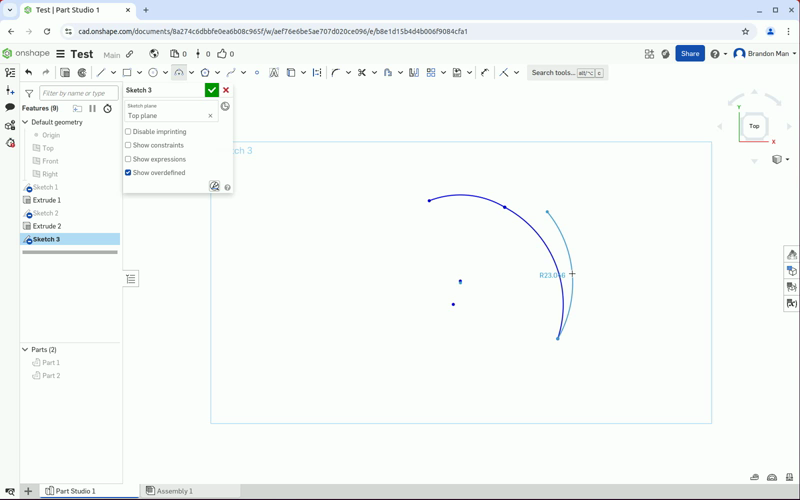
key_up(shift)
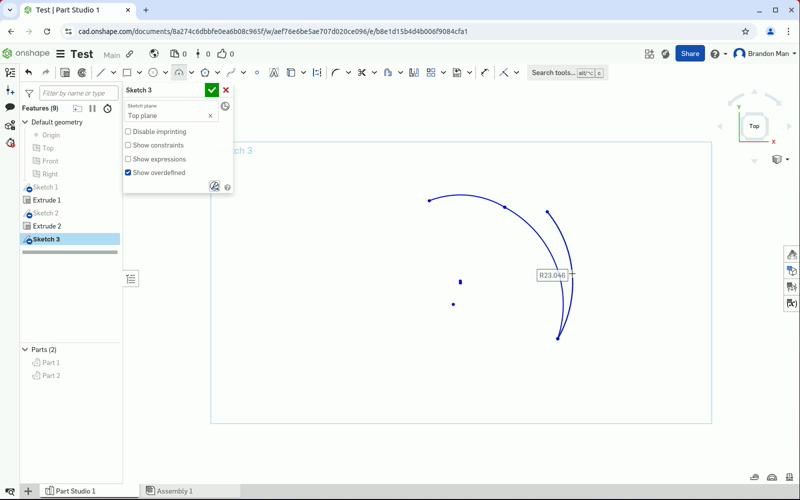
mouse_move(547, 211)
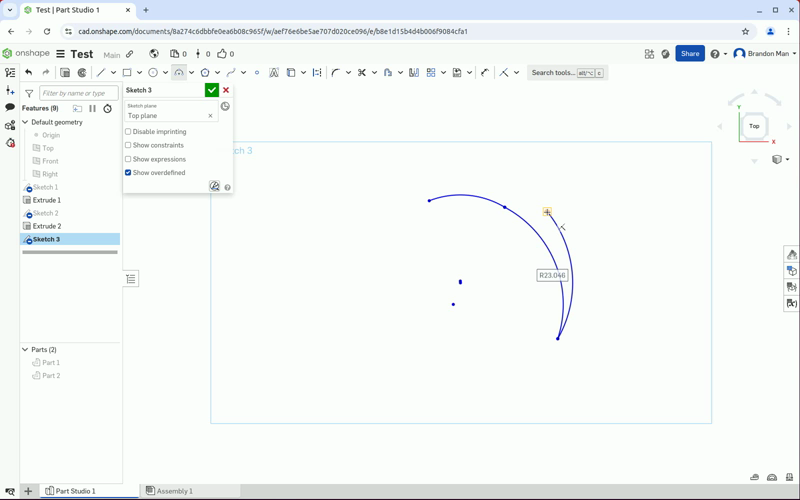
click(547, 211)
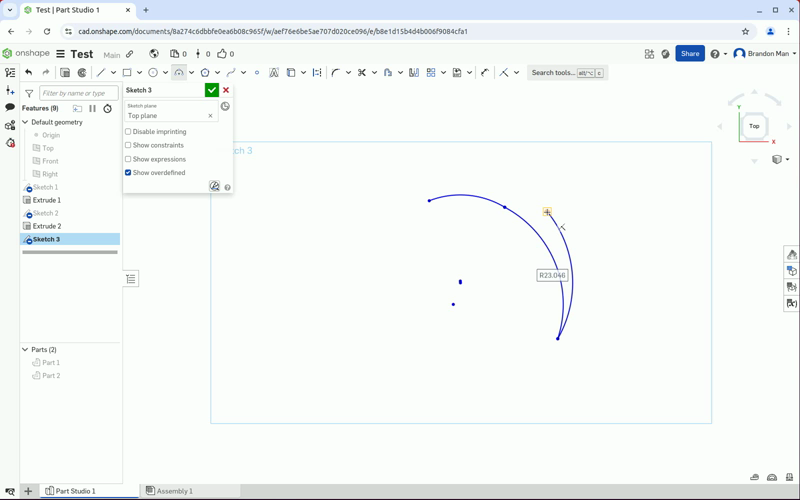
mouse_move(429, 200)
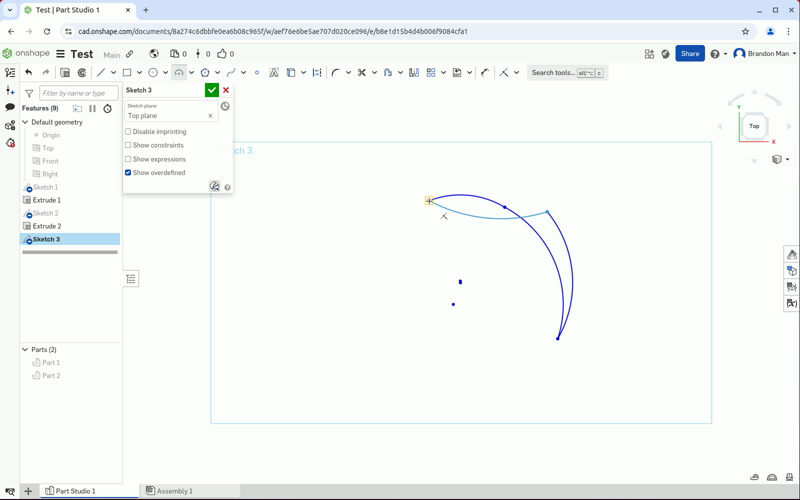
click(429, 200)
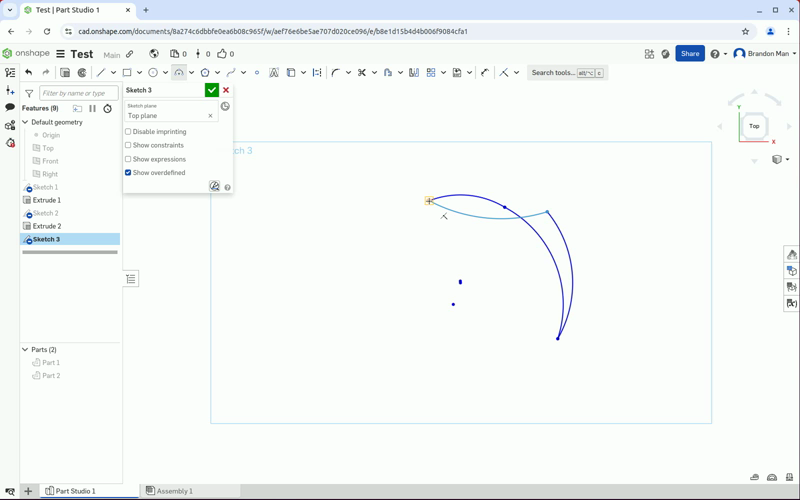
key_down(shift)
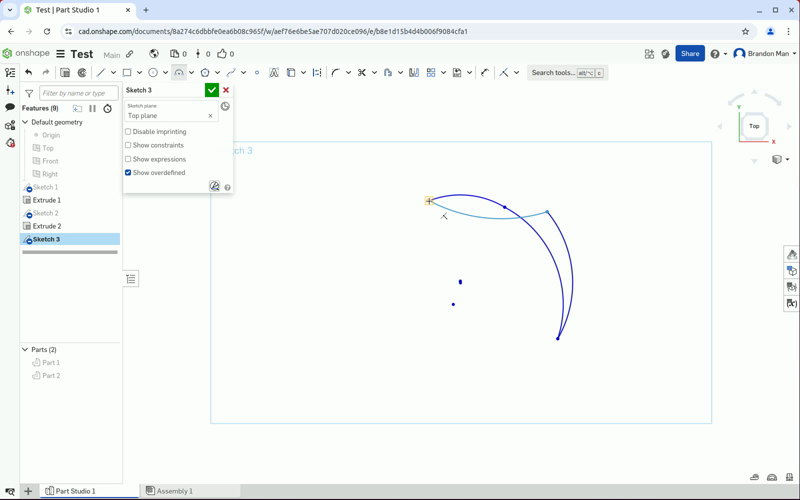
mouse_move(490, 181)
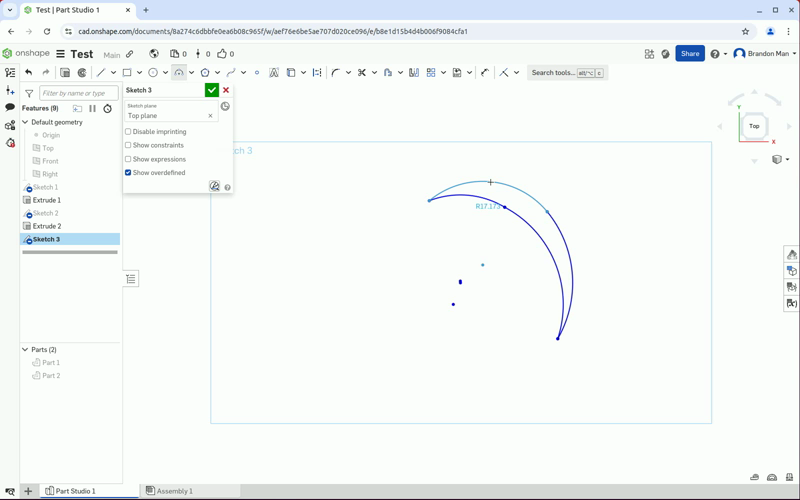
click(490, 181)
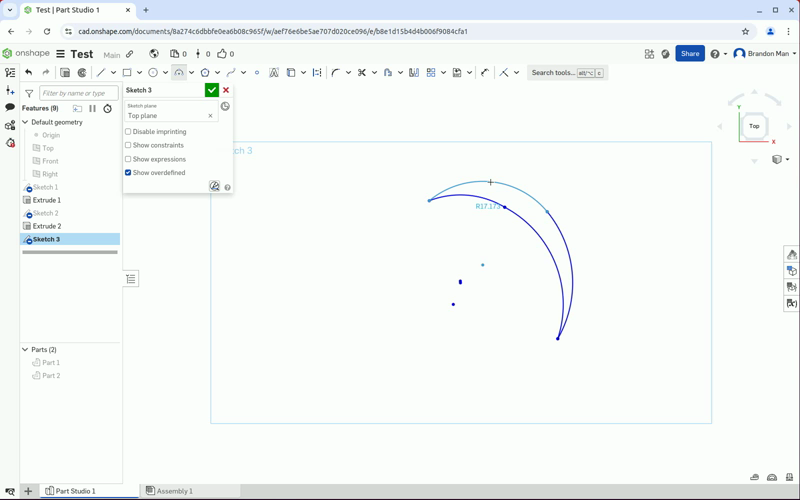
key_up(shift)
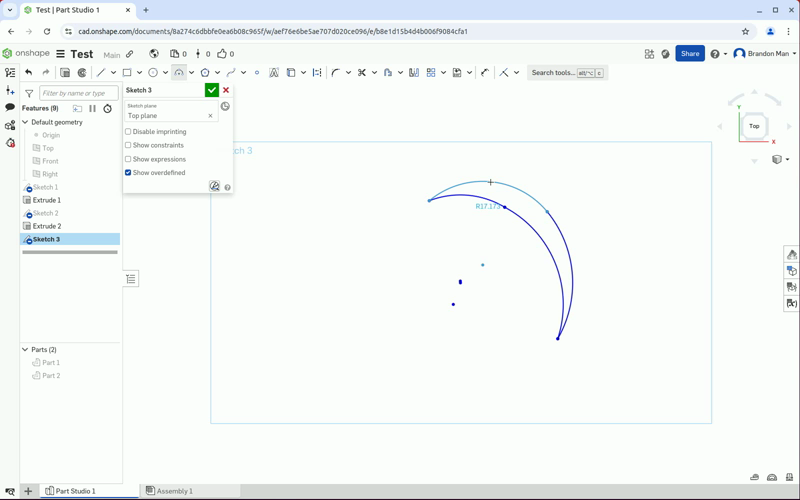
key(esc)
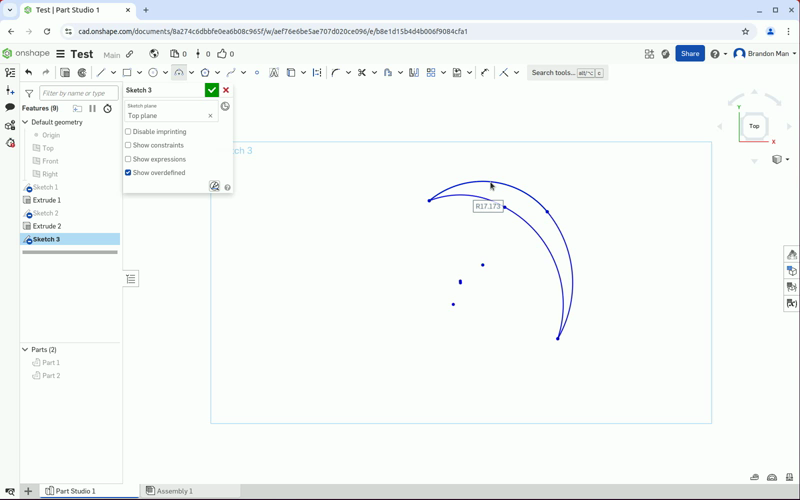
mouse_move(479, 235)
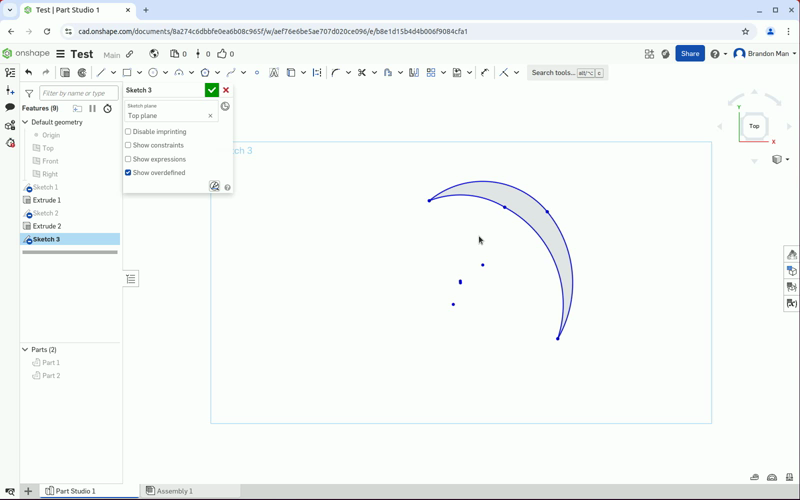
click(479, 235)
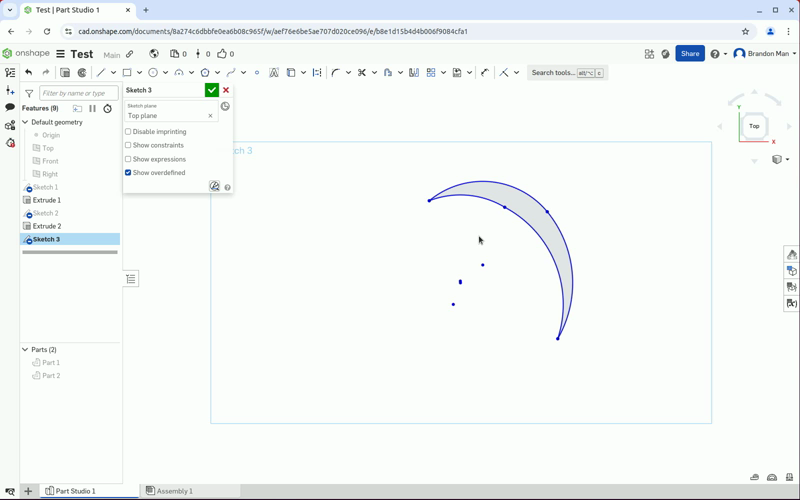
mouse_move(73, 352)
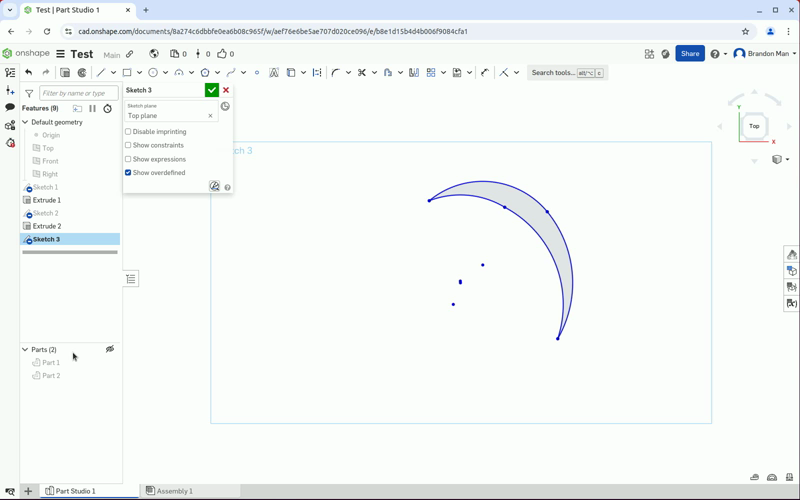
key(shift+y)
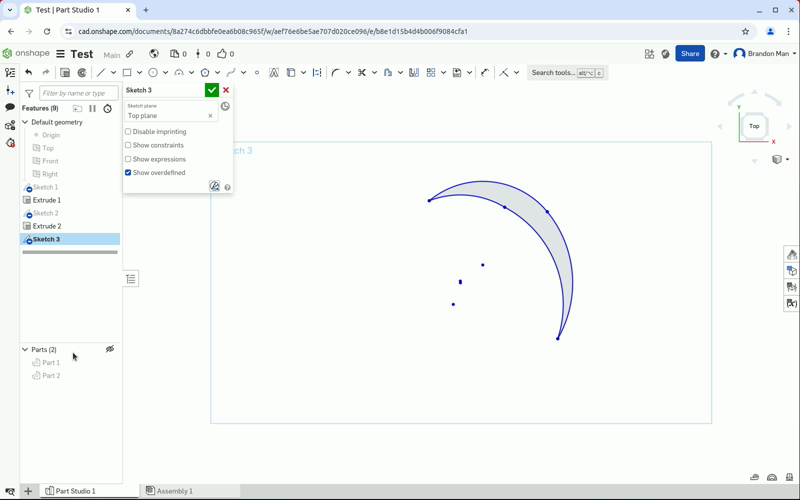
key(shift+e)
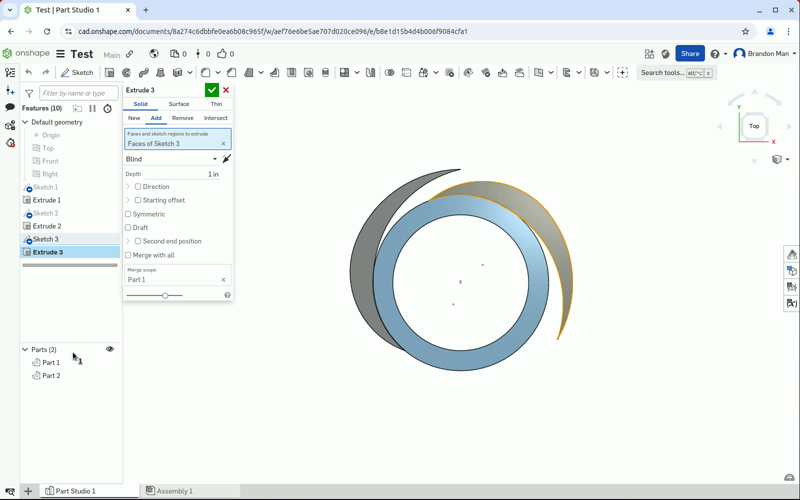
mouse_move(143, 106)
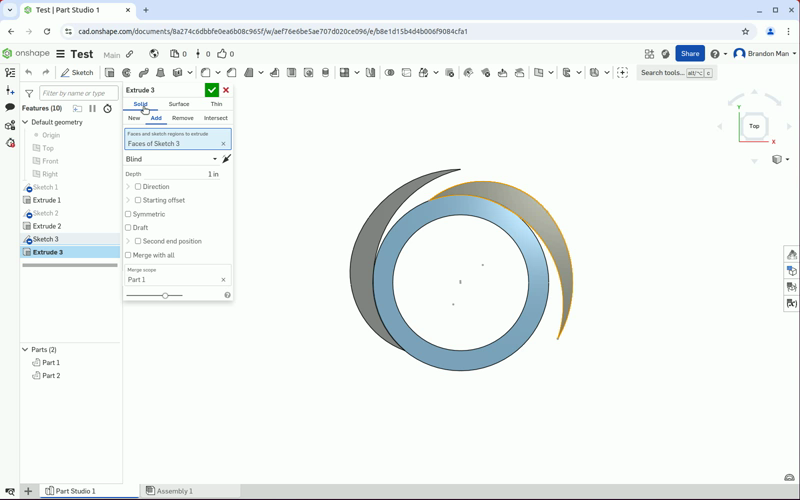
click(143, 106)
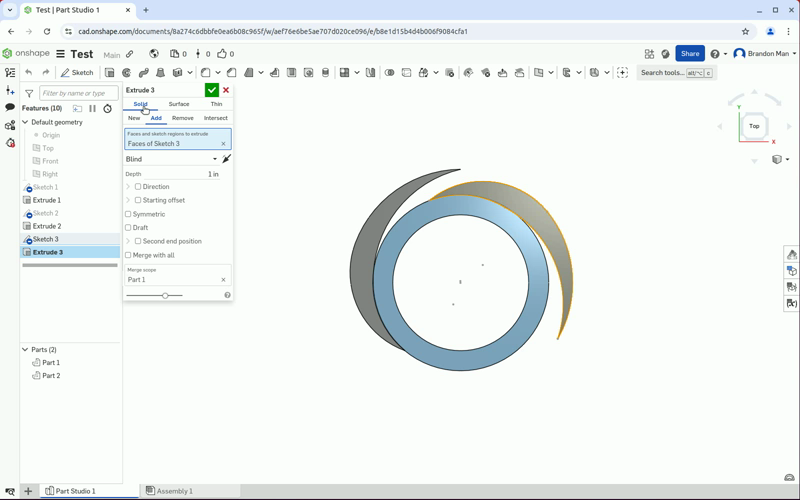
mouse_move(137, 120)
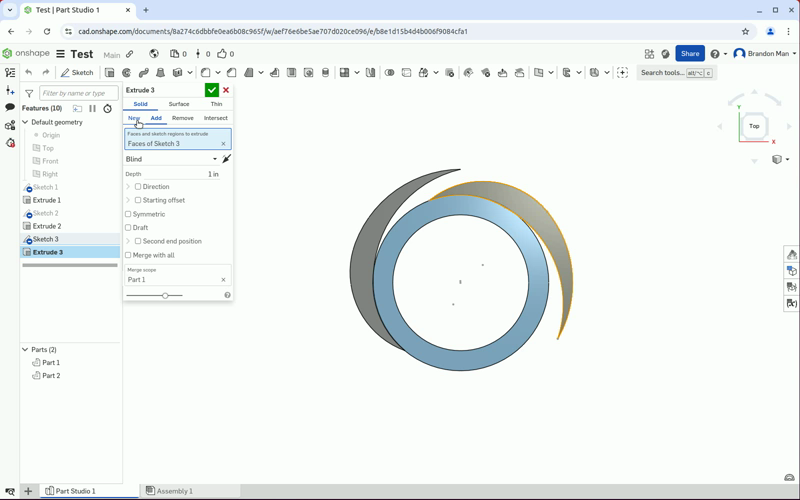
click(137, 120)
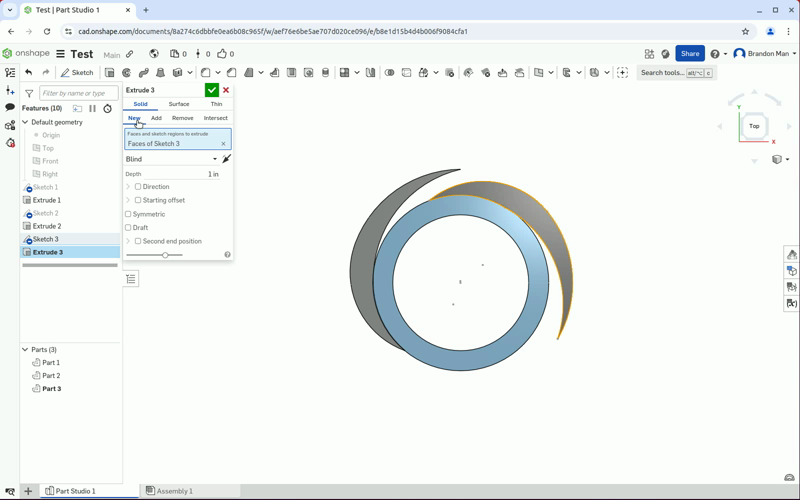
key(tab, 4)
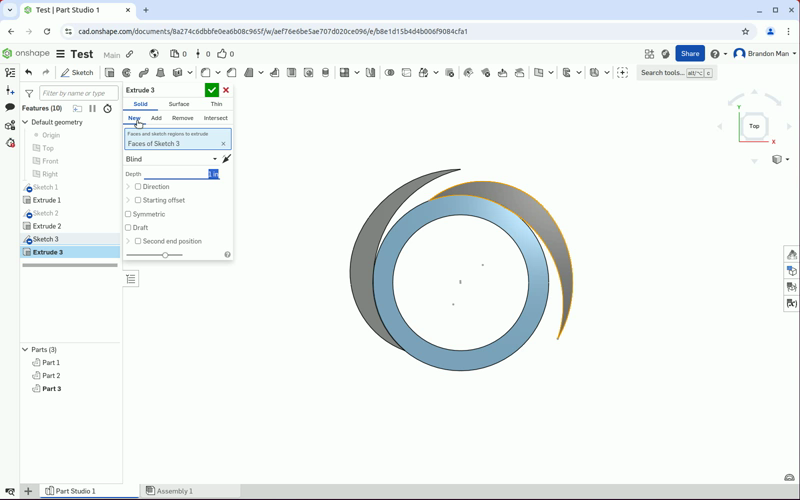
text(8.906)
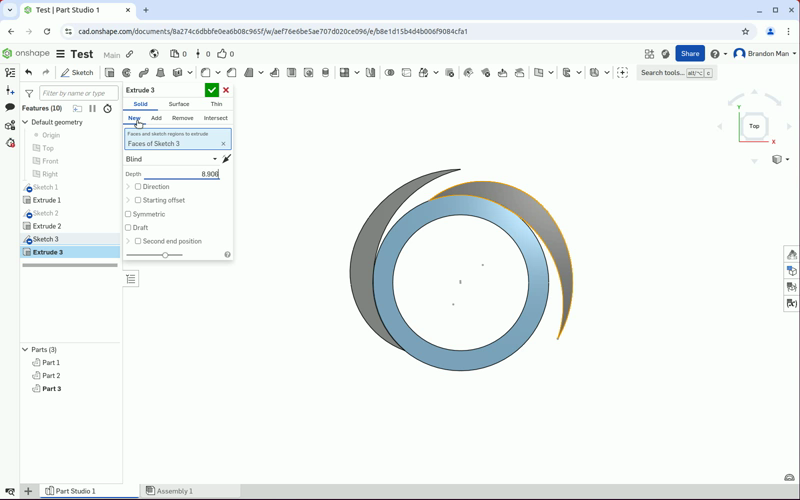
key(enter)
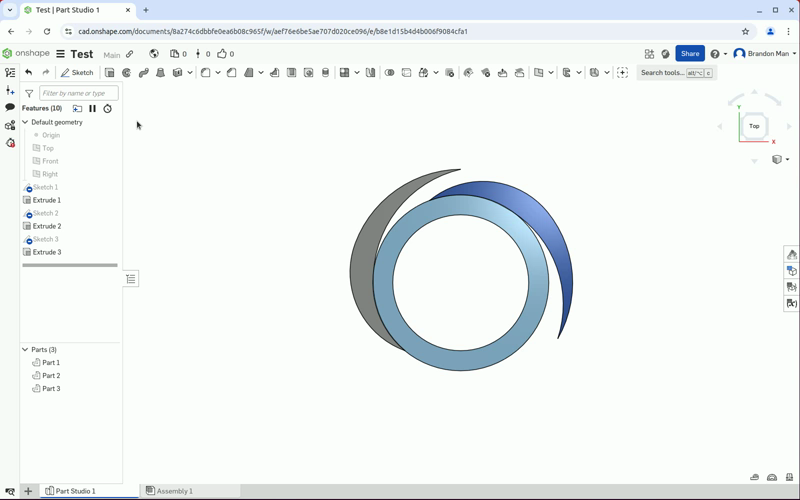
key(shift+h)
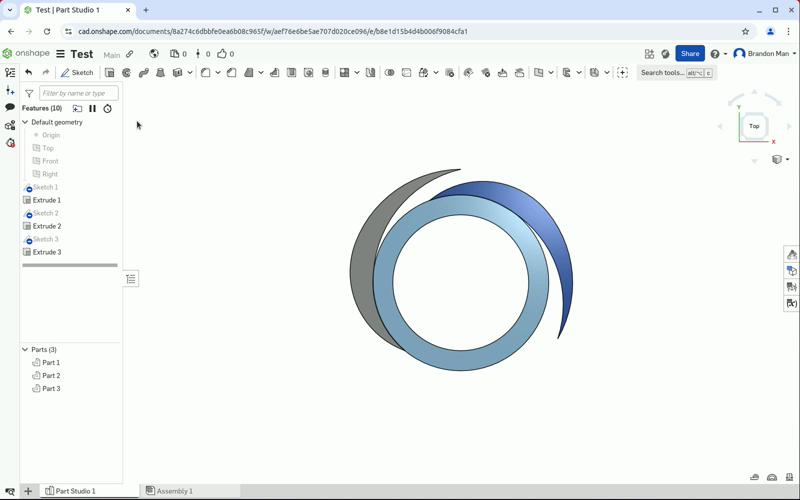
key(shift+h)
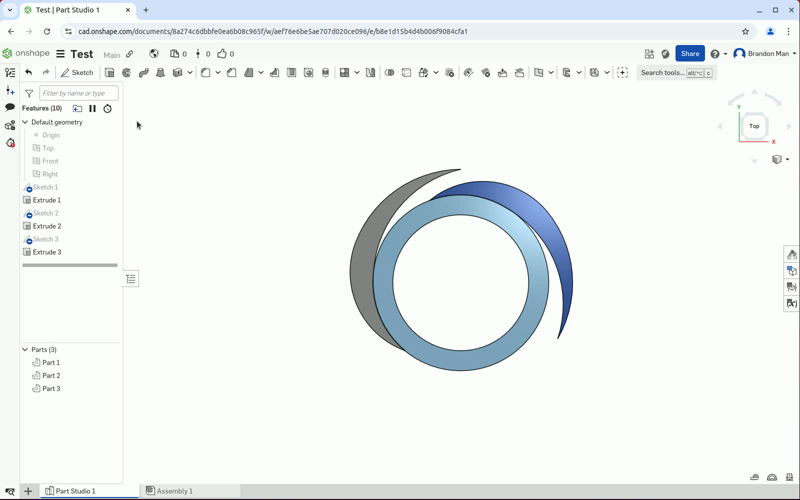
mouse_move(73, 189)
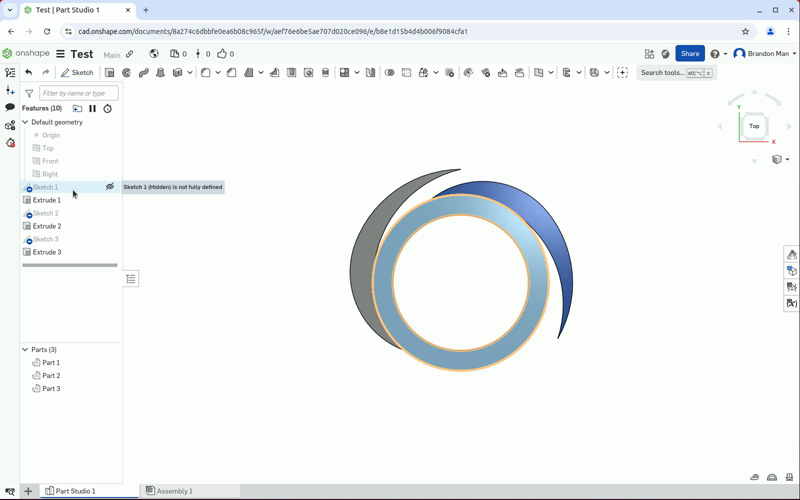
click(73, 189)
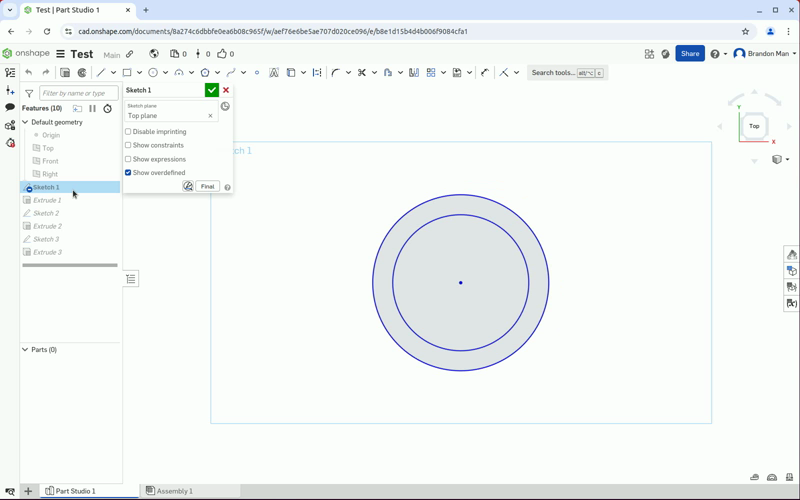
mouse_move(229, 92)
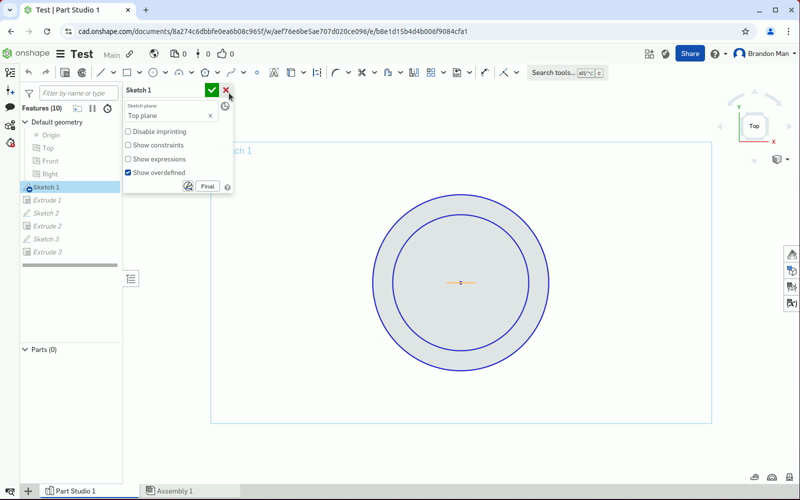
click(229, 92)
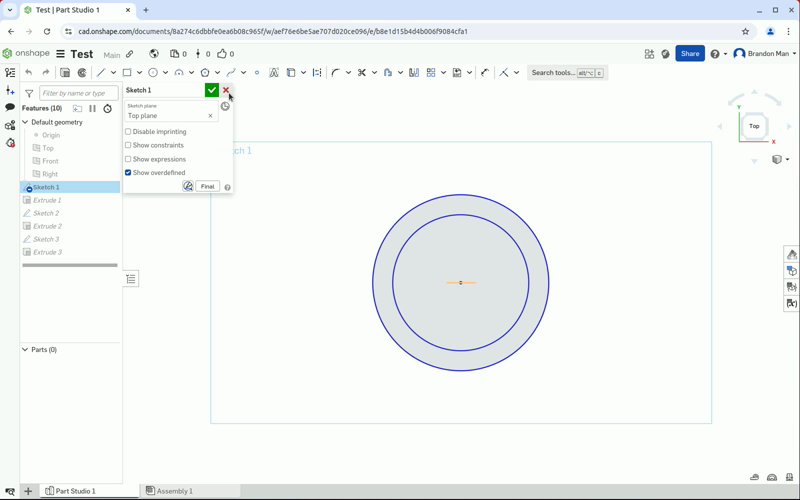
key(shift+s)
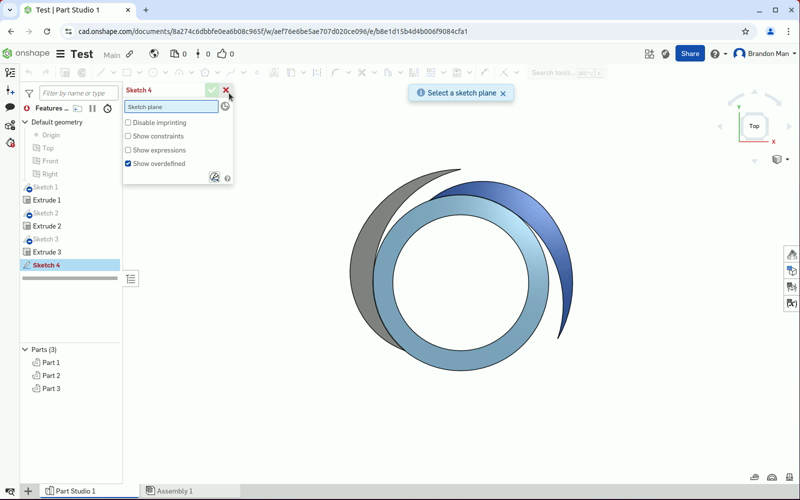
mouse_move(73, 150)
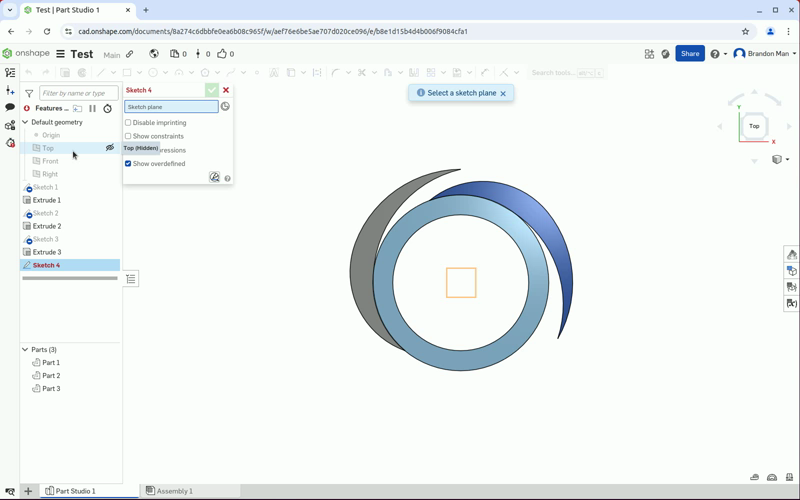
click(73, 150)
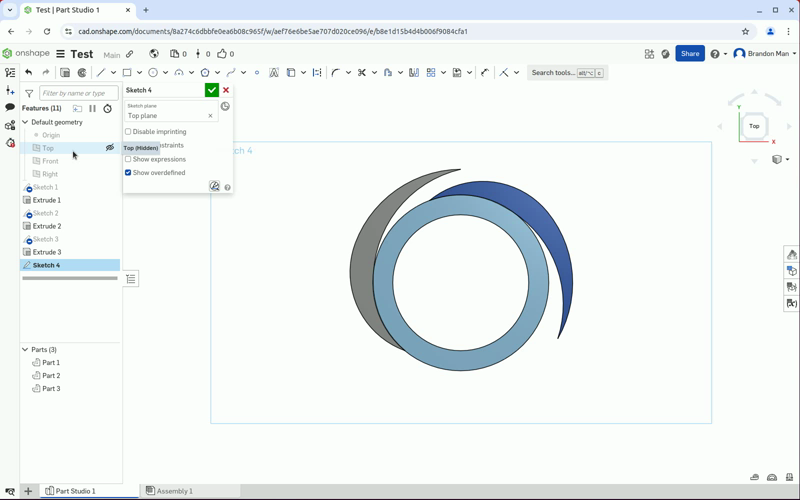
mouse_move(73, 352)
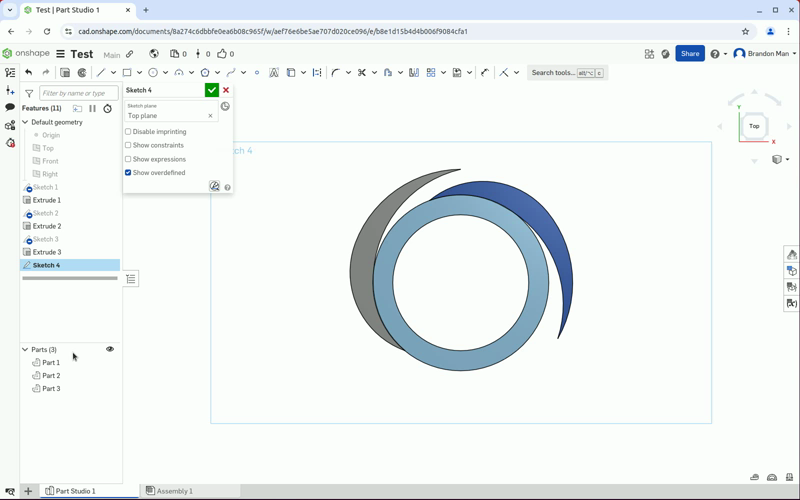
key(y)
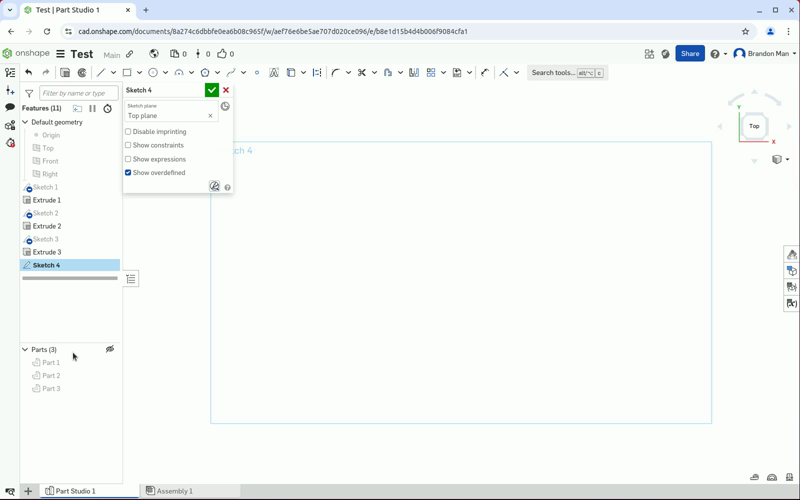
key(a)
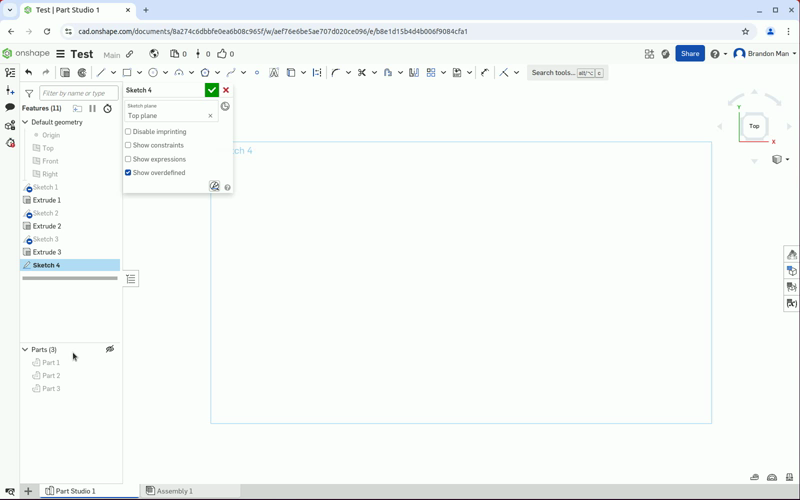
key_down(shift)
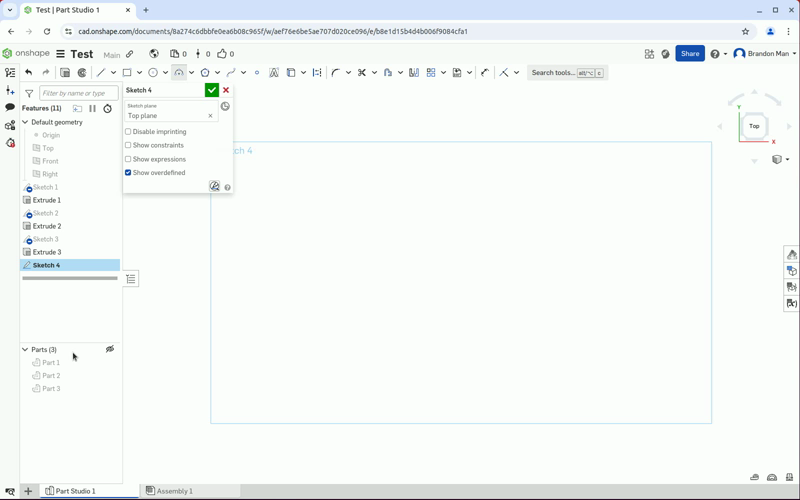
mouse_move(363, 339)
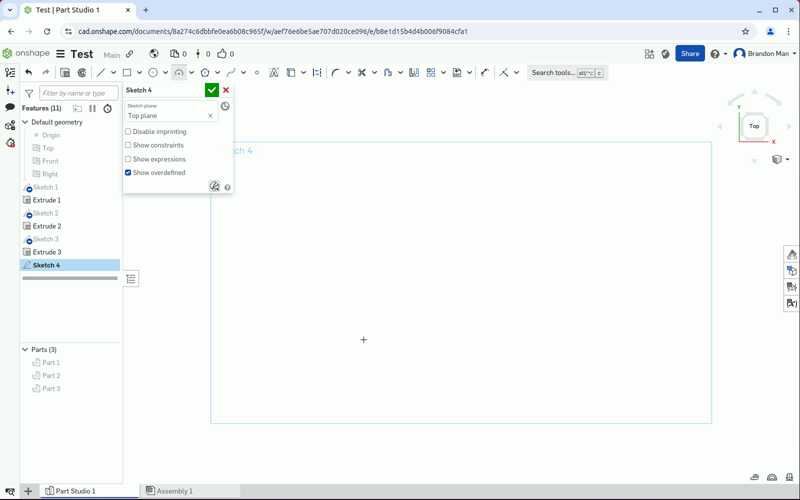
click(363, 339)
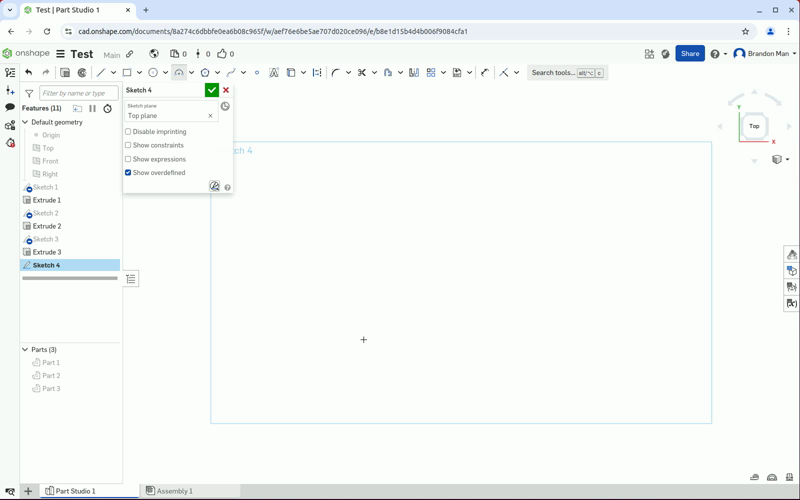
key_up(shift)
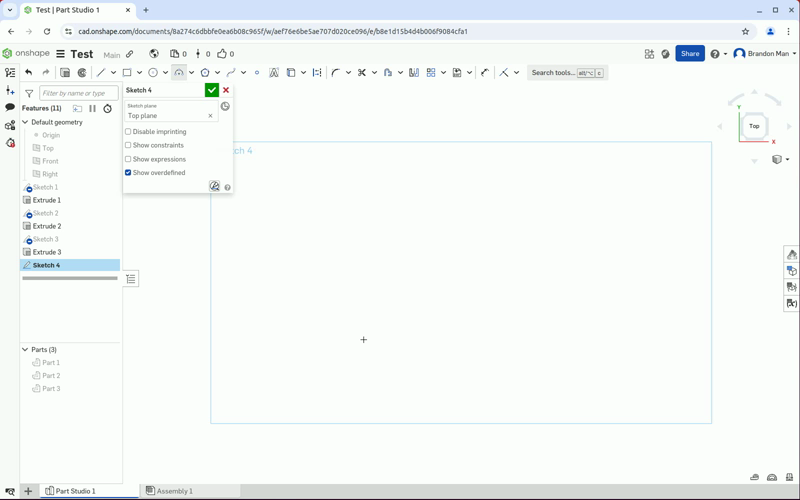
key_down(shift)
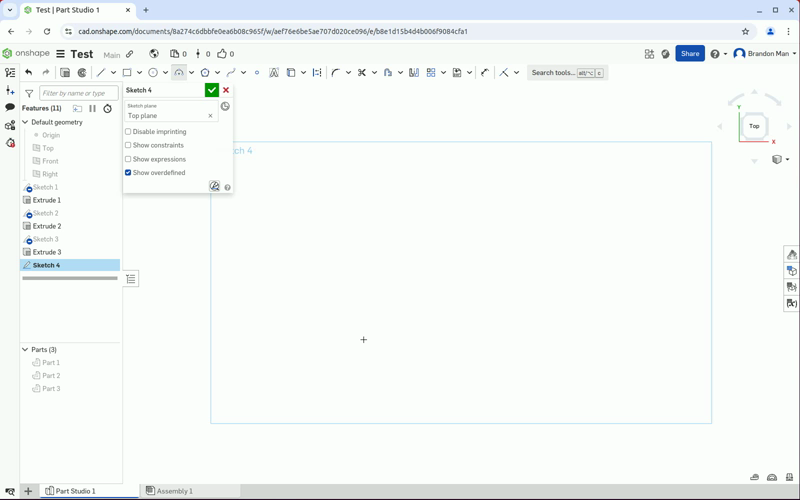
mouse_move(478, 393)
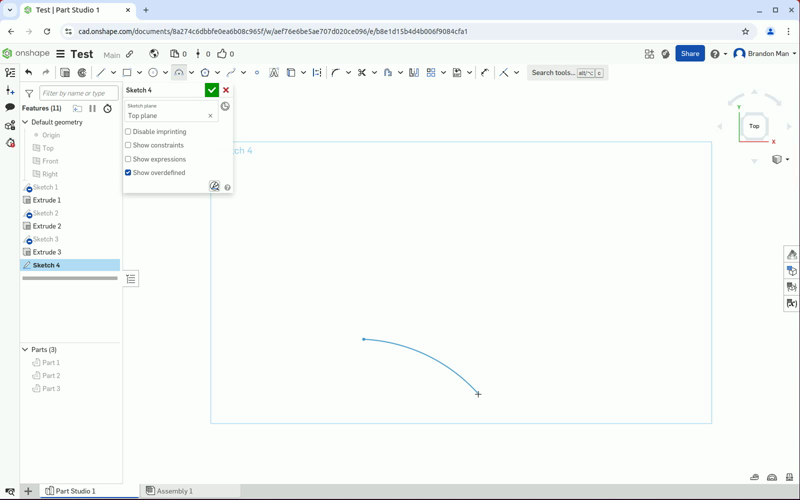
click(478, 393)
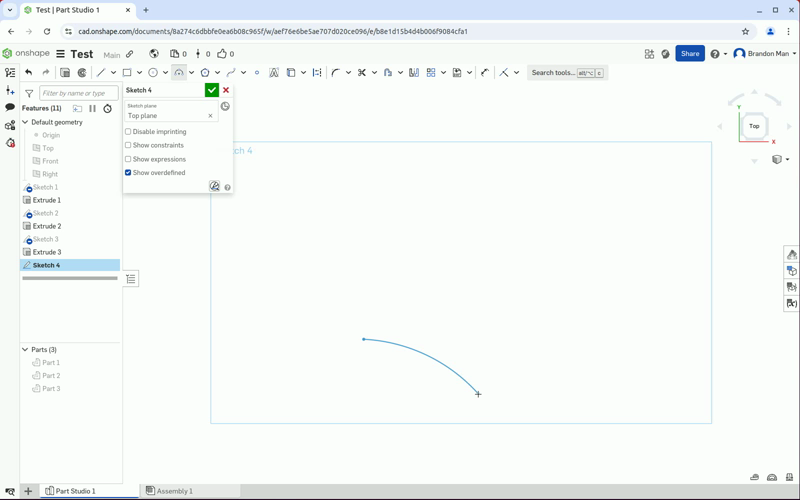
mouse_move(412, 384)
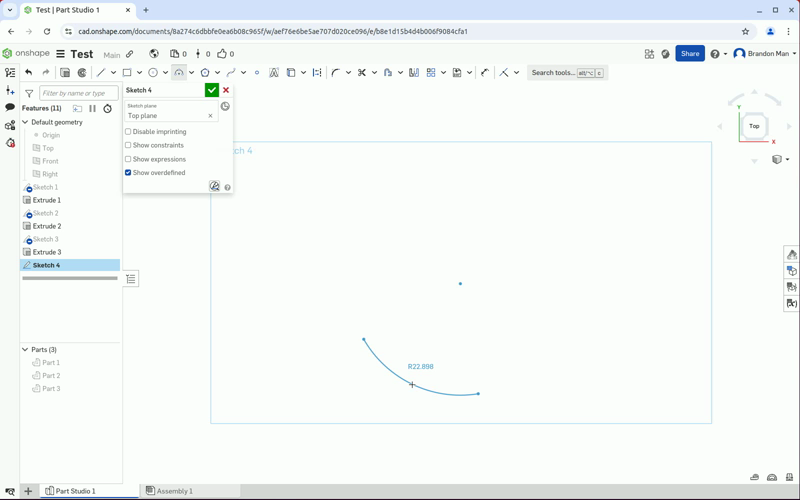
click(412, 384)
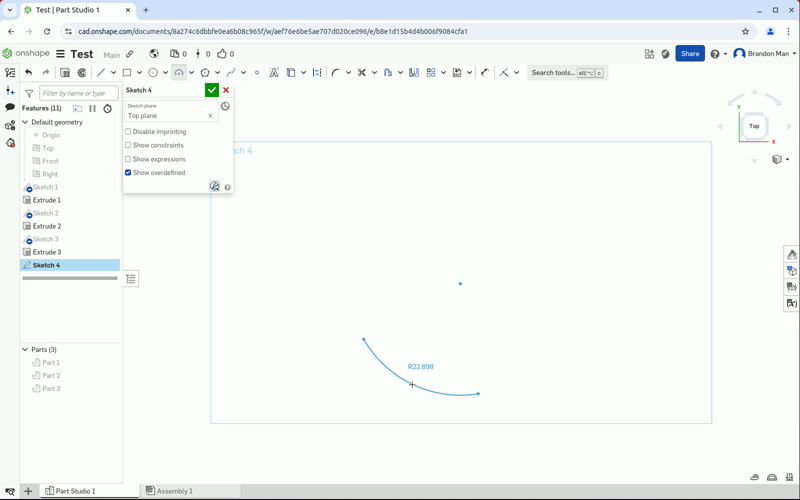
key_up(shift)
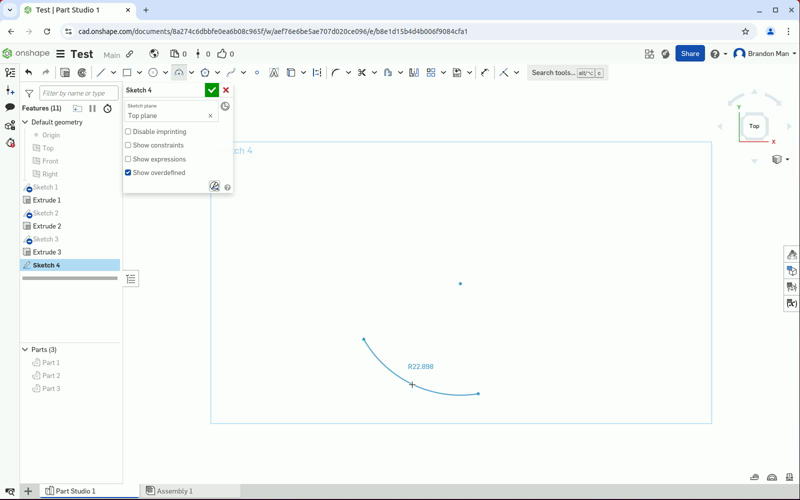
mouse_move(478, 393)
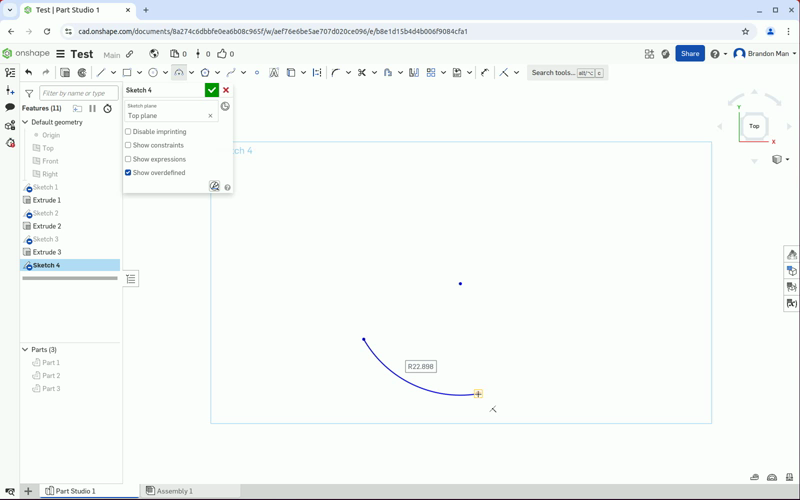
click(478, 393)
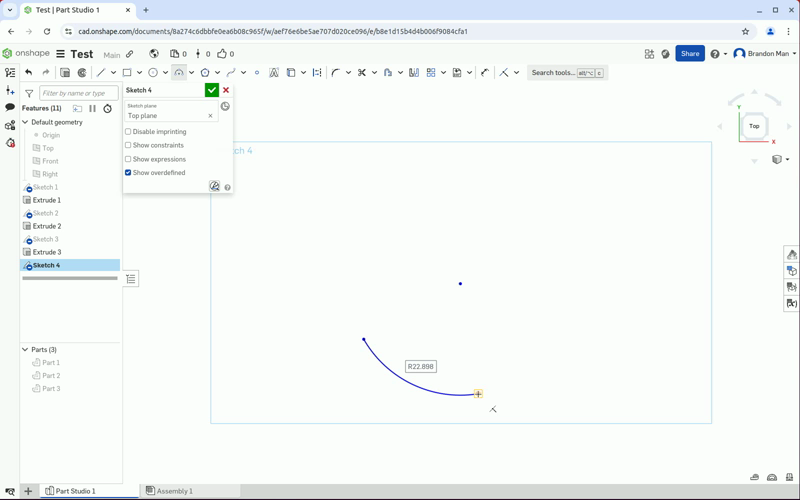
key_down(shift)
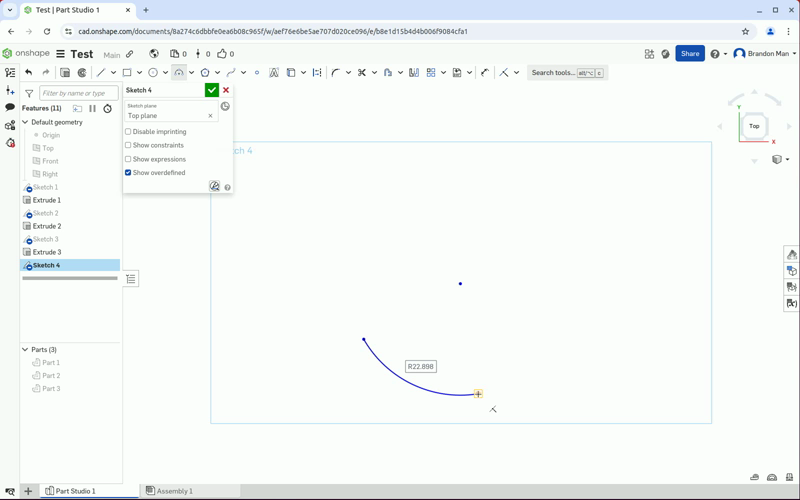
mouse_move(546, 296)
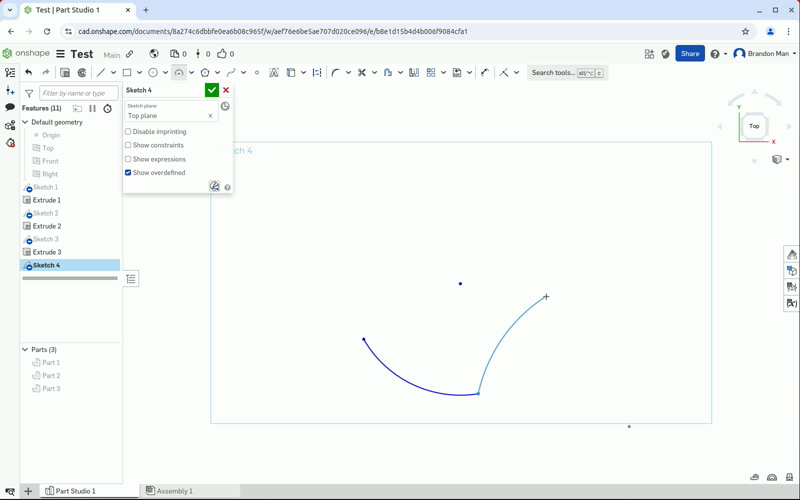
click(546, 296)
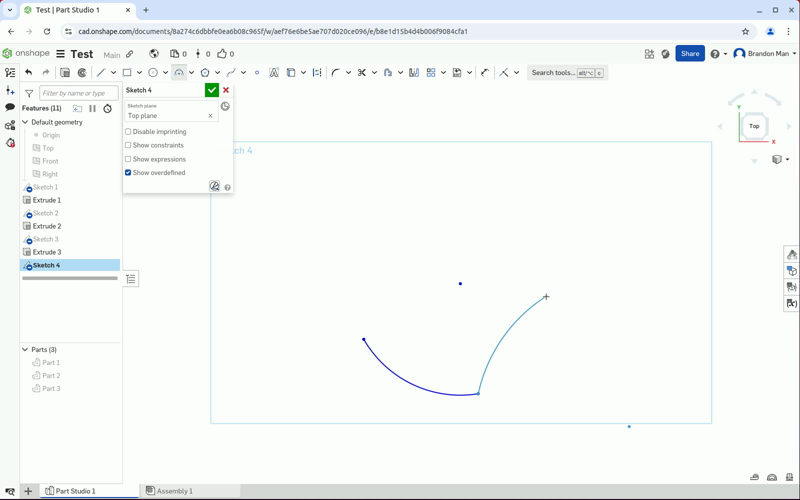
mouse_move(532, 359)
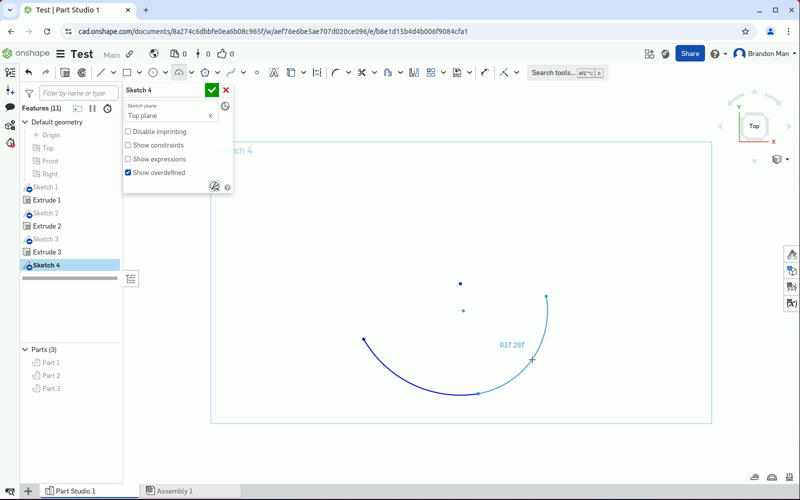
click(532, 359)
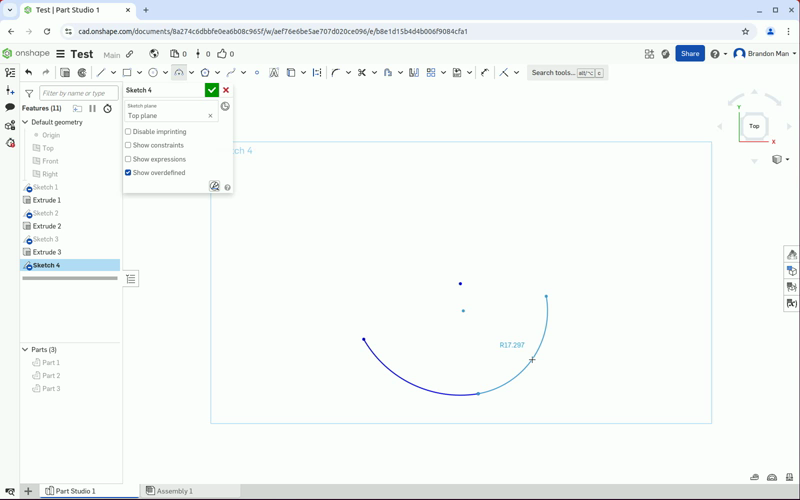
key_up(shift)
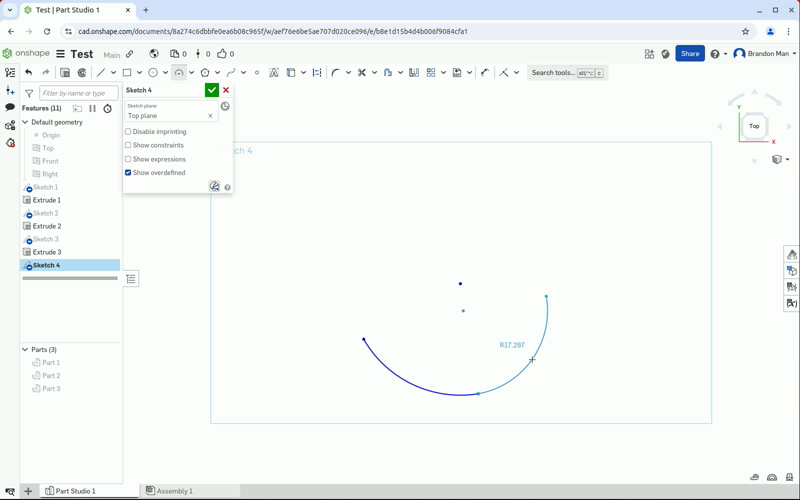
mouse_move(546, 296)
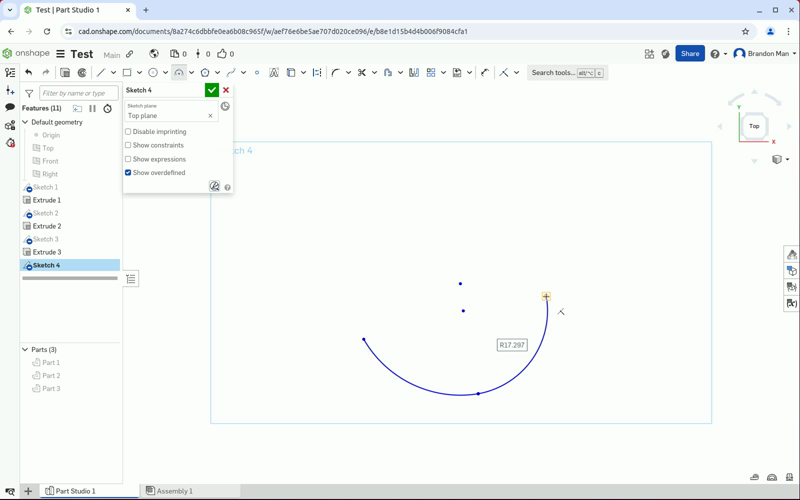
click(546, 296)
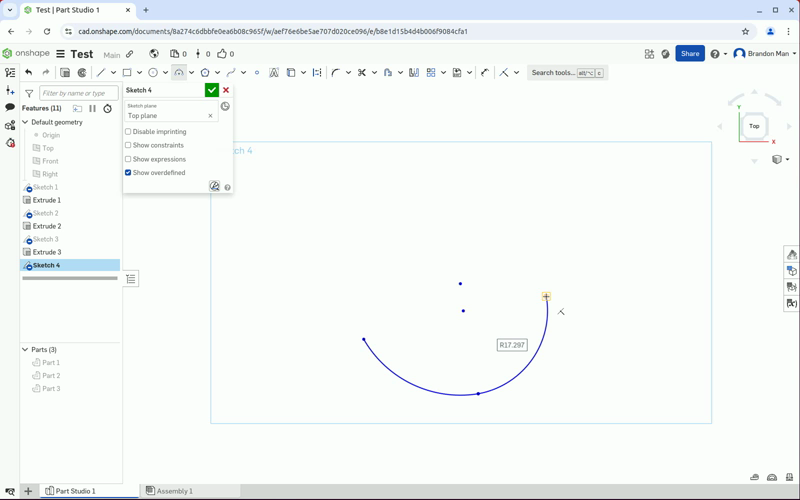
key_down(shift)
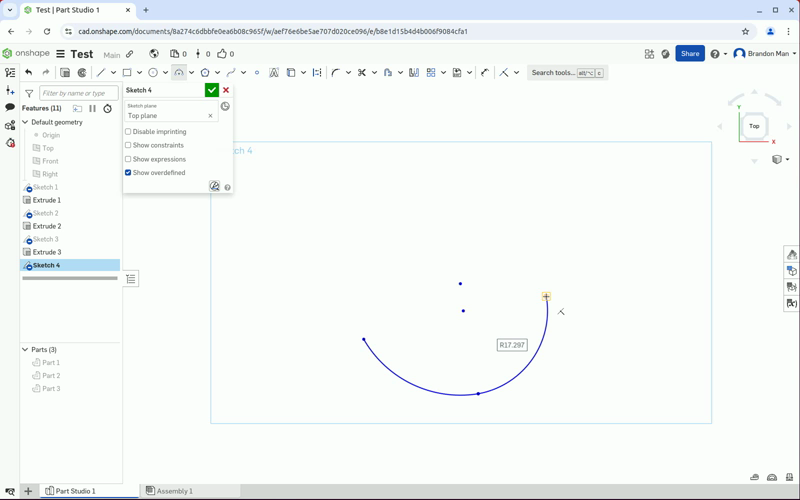
mouse_move(503, 358)
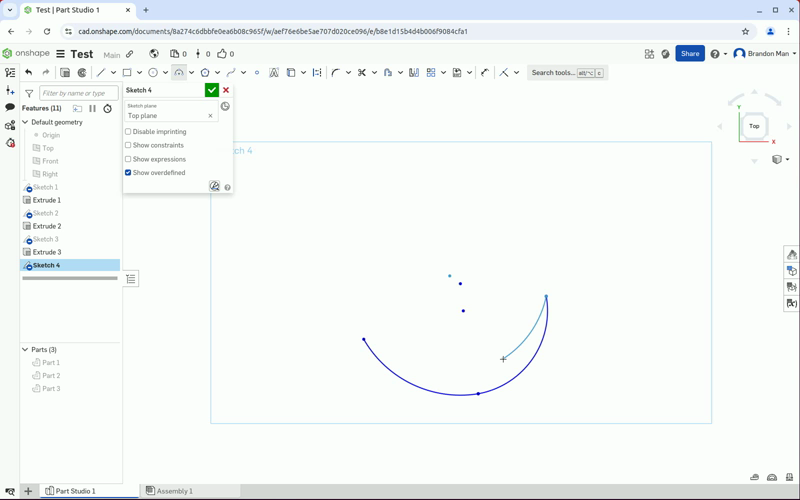
click(503, 358)
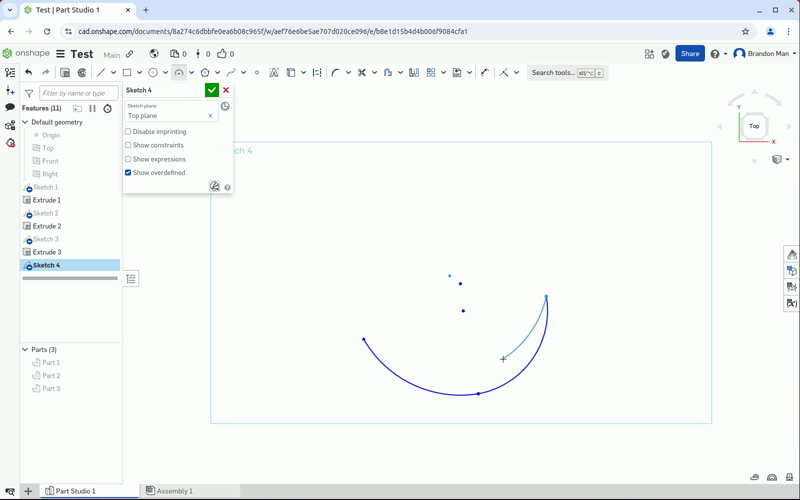
mouse_move(531, 332)
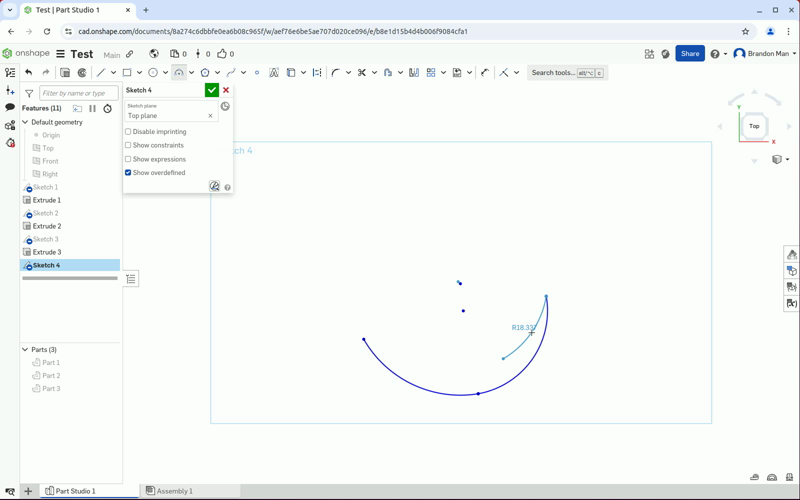
click(531, 332)
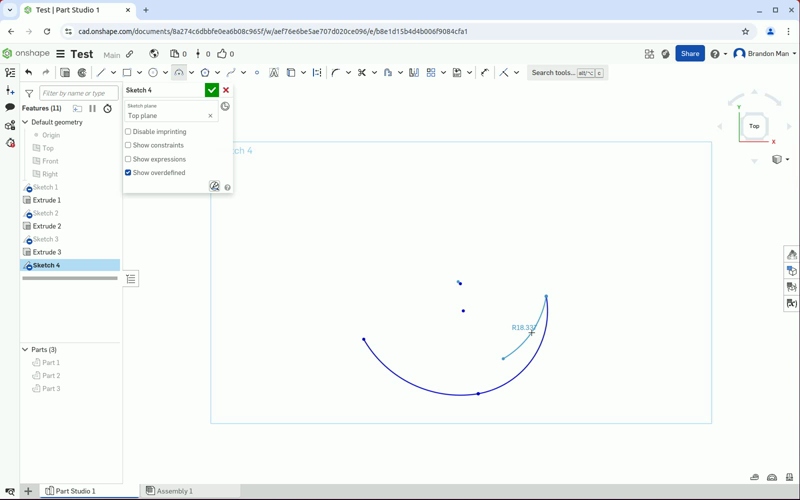
key_up(shift)
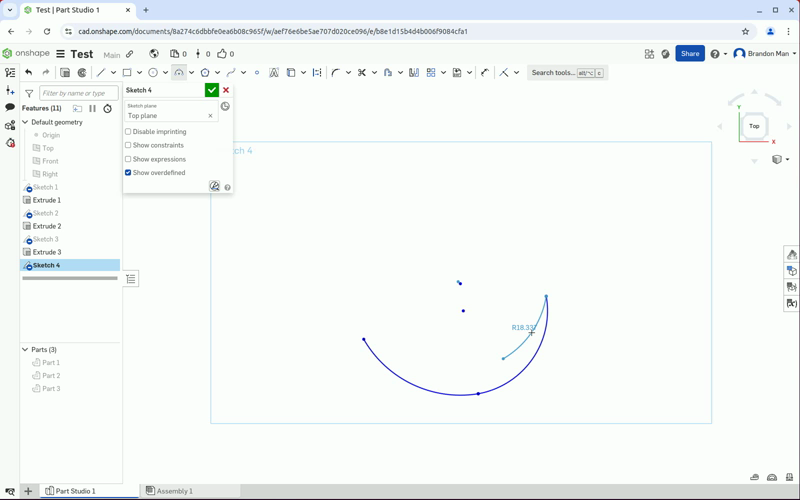
mouse_move(503, 358)
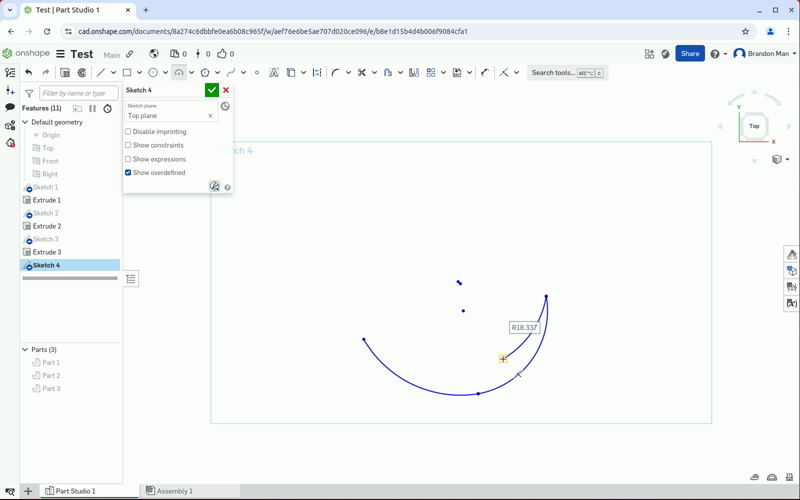
click(503, 358)
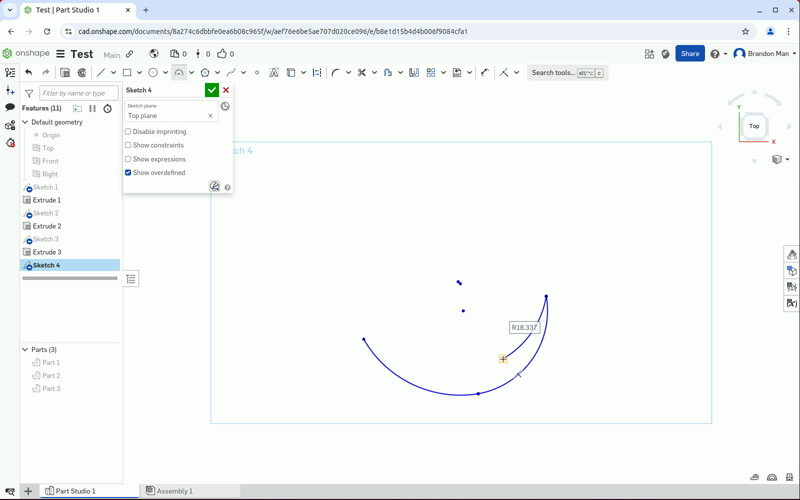
mouse_move(363, 339)
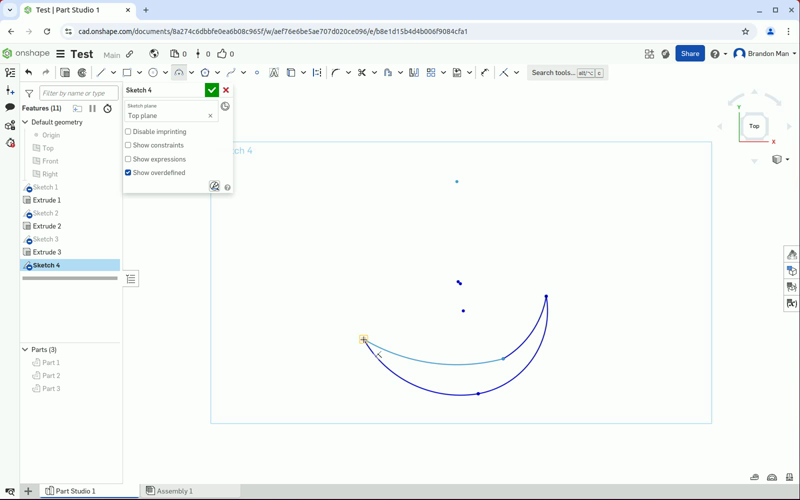
click(363, 339)
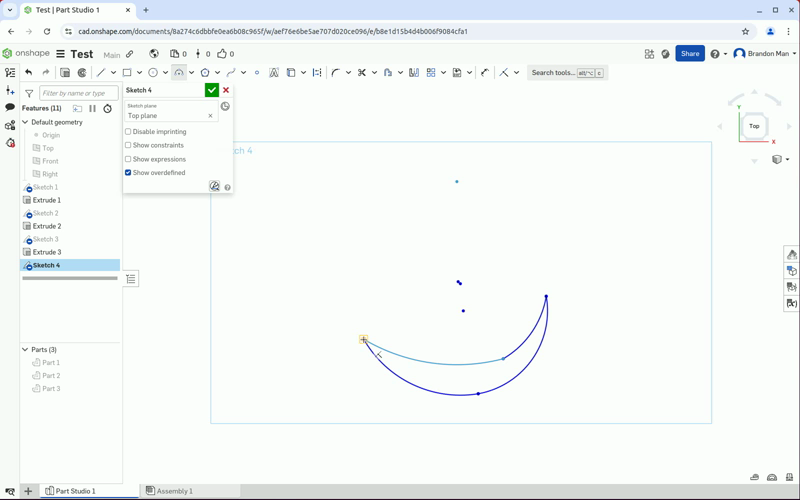
key_down(shift)
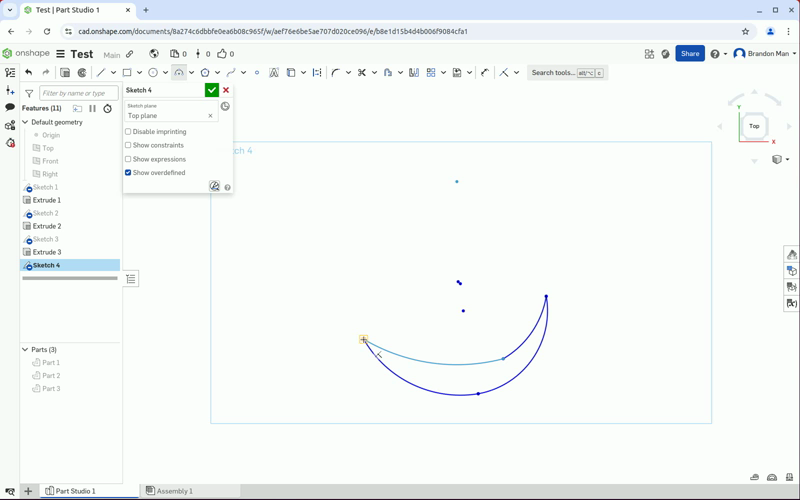
mouse_move(429, 373)
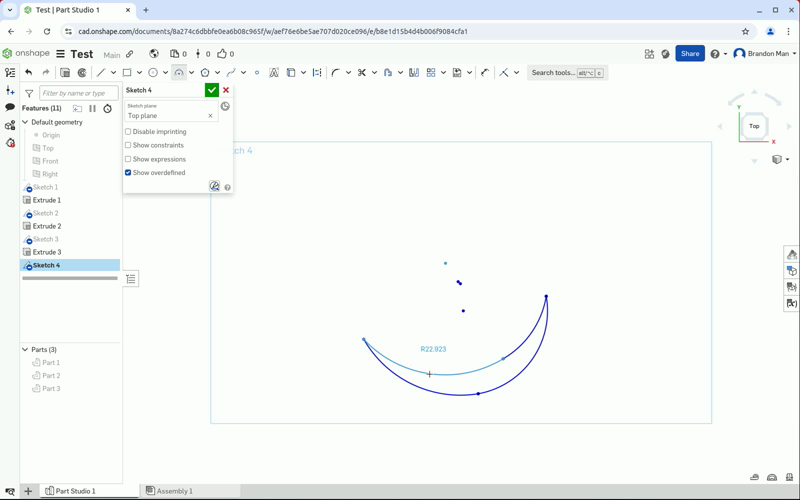
click(429, 373)
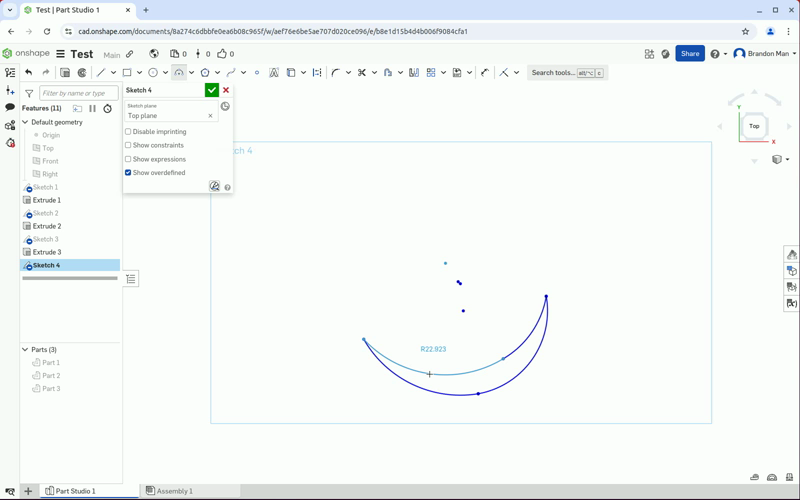
key_up(shift)
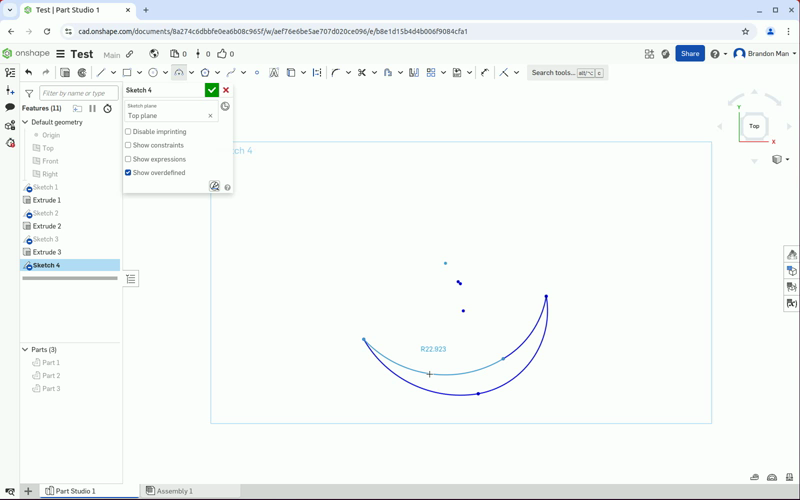
key(esc)
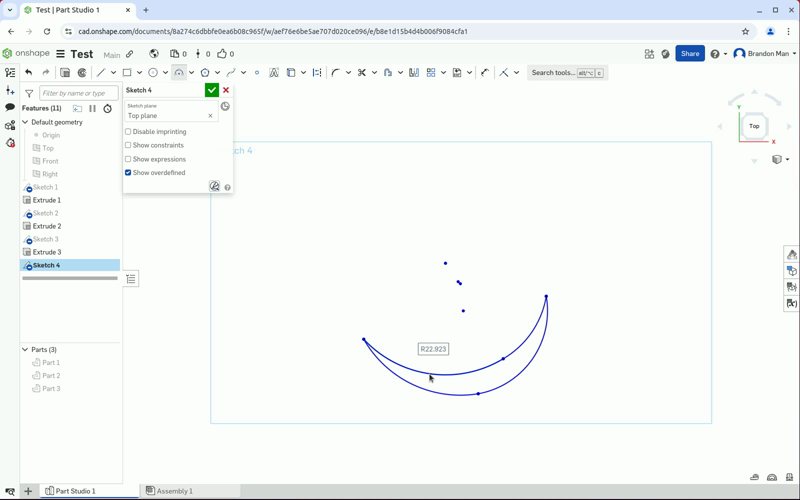
mouse_move(538, 334)
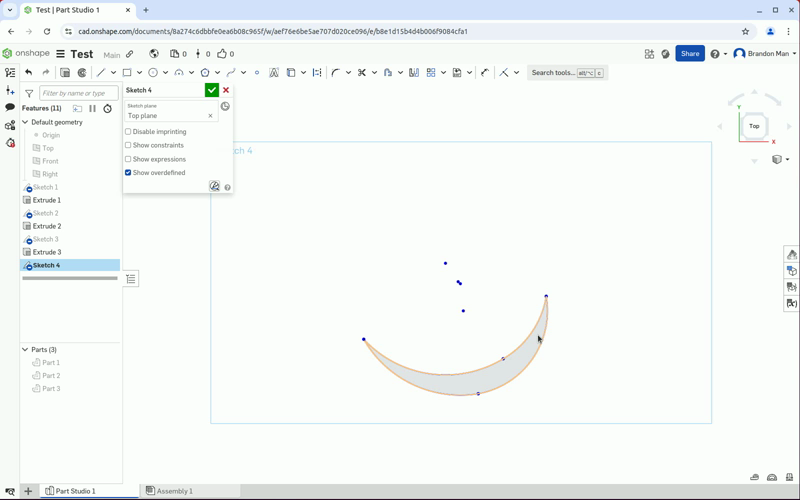
click(538, 334)
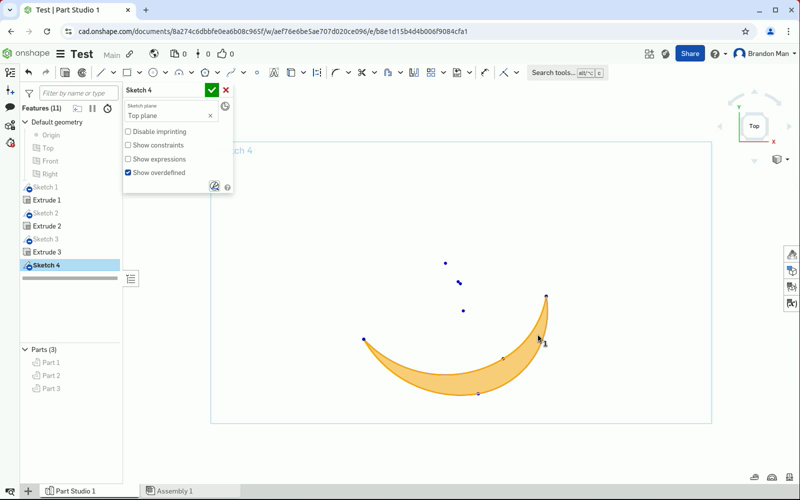
mouse_move(73, 352)
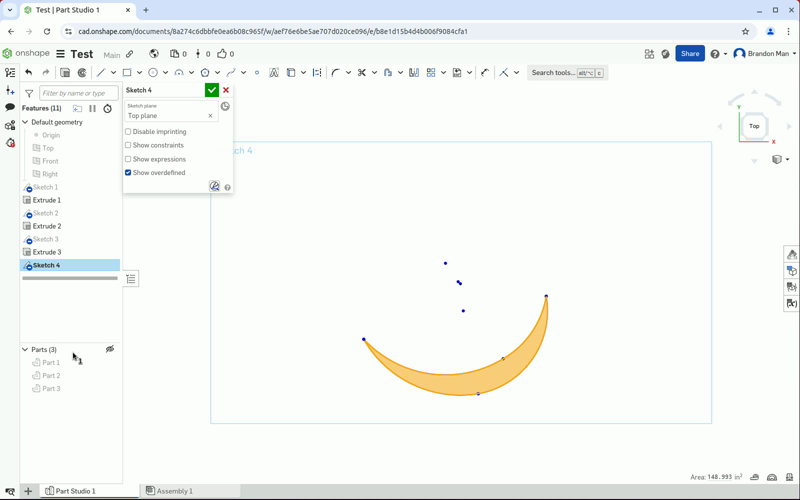
key(shift+y)
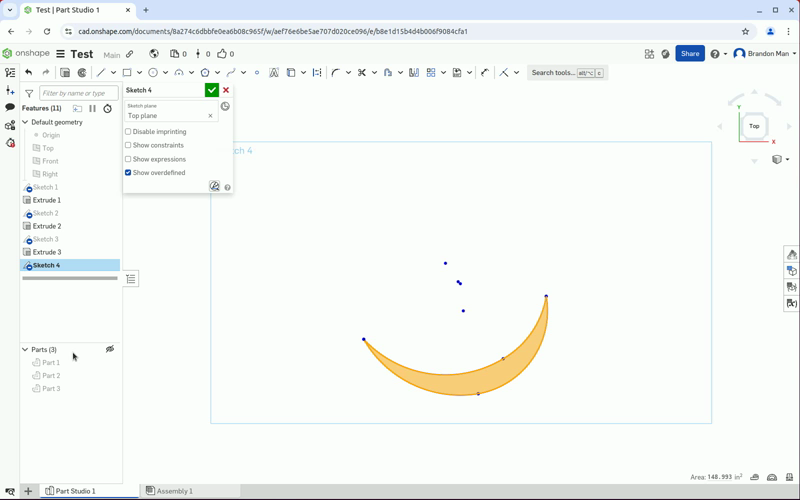
key(shift+e)
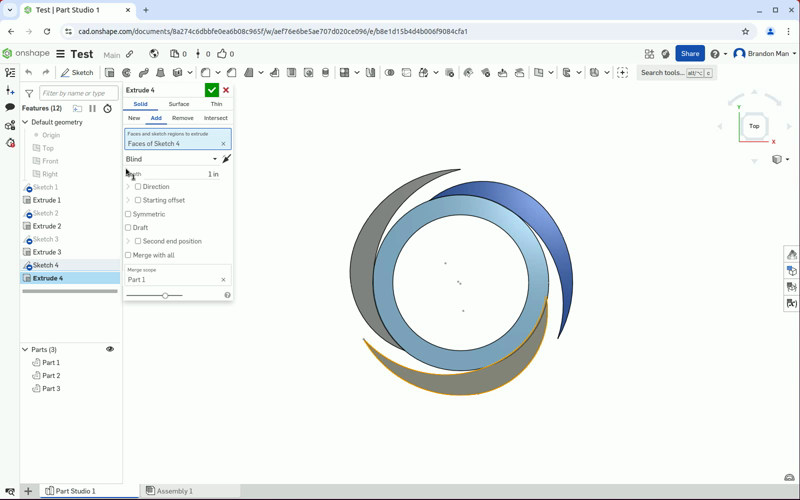
mouse_move(143, 106)
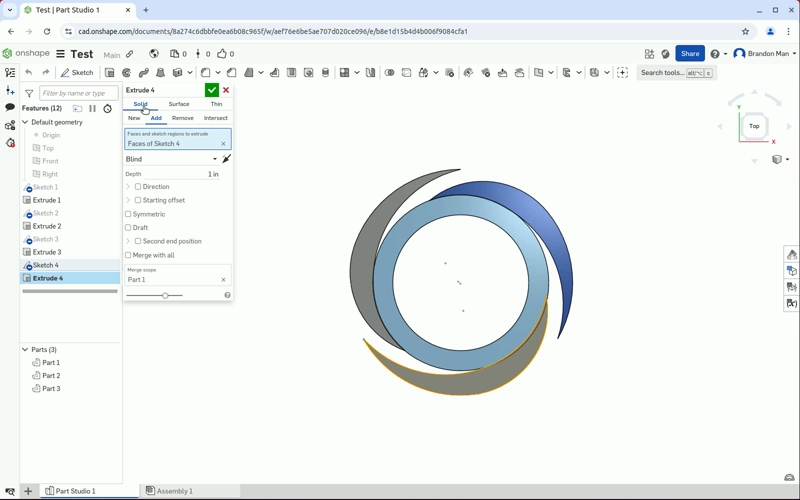
click(143, 106)
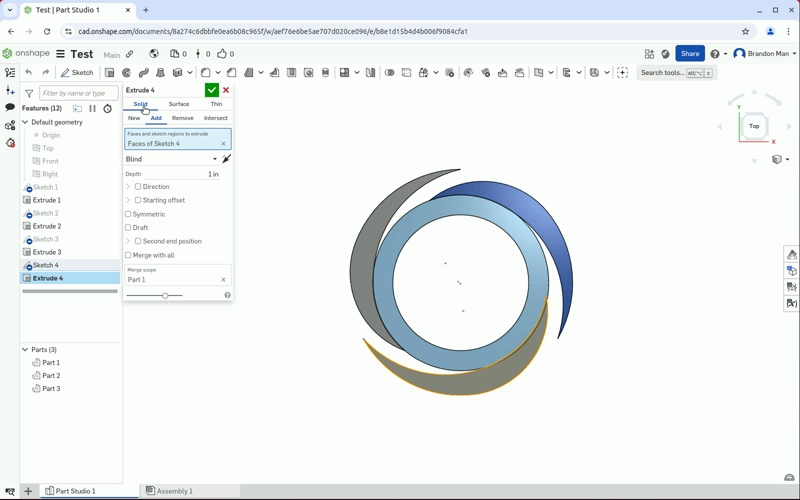
mouse_move(137, 120)
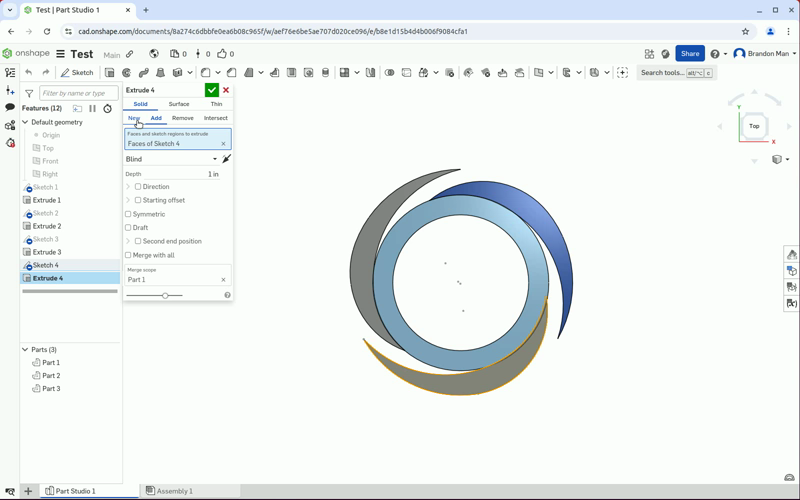
click(137, 120)
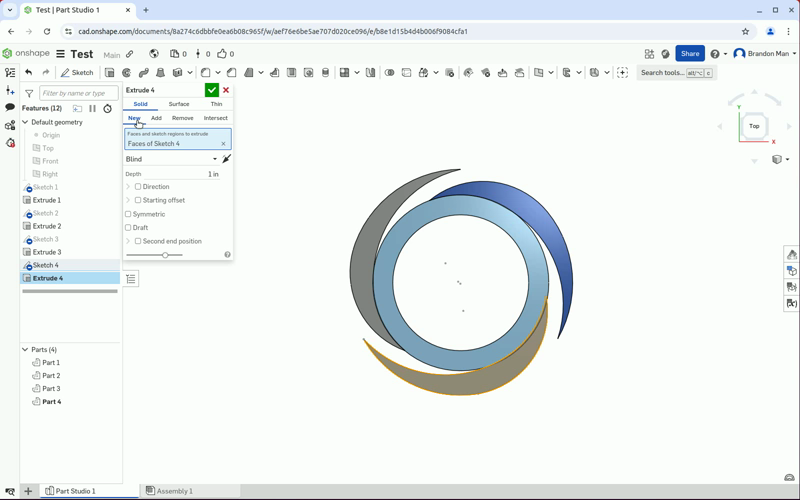
key(tab, 4)
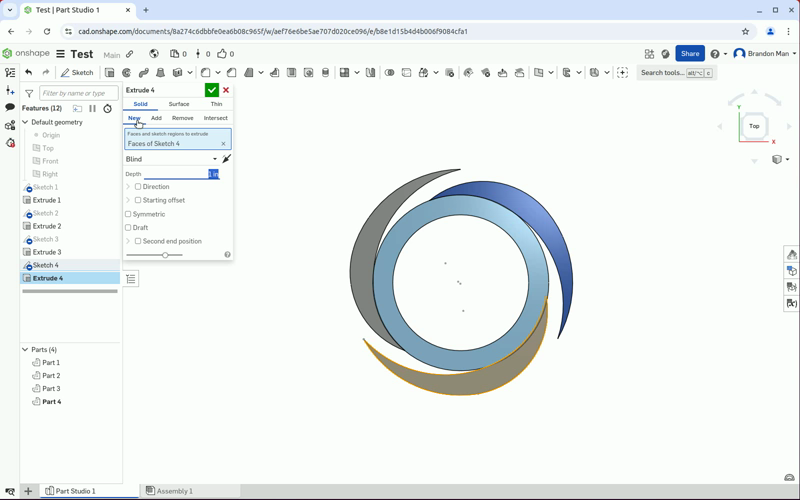
text(8.906)
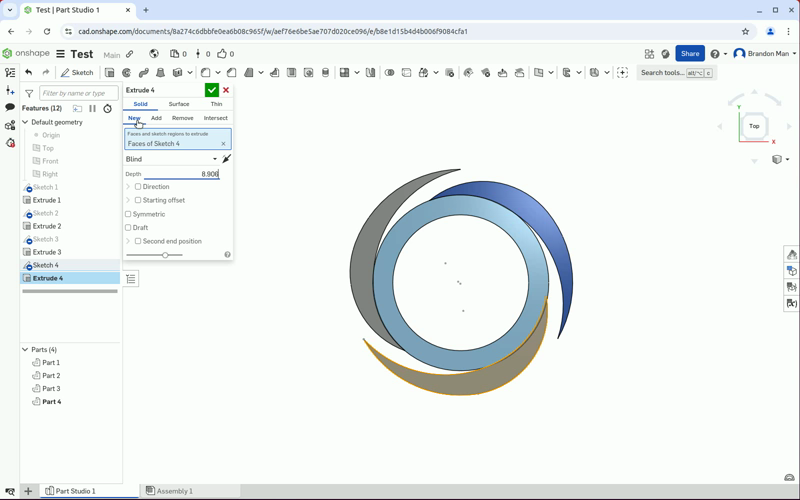
key(enter)
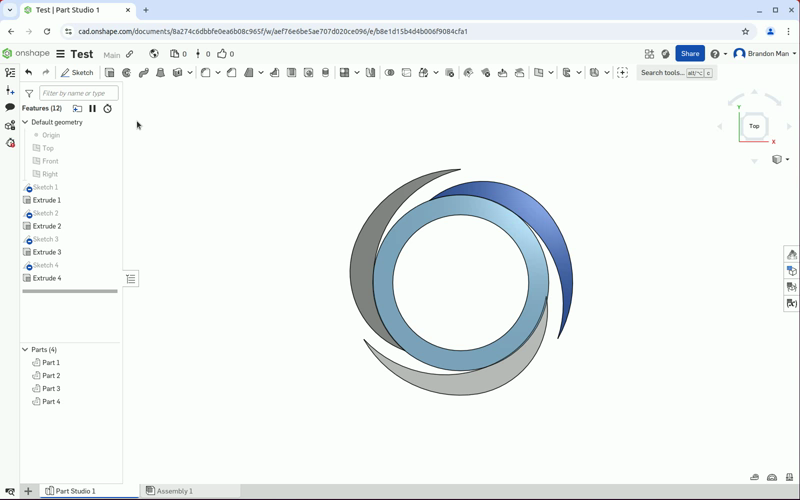
key(shift+h)
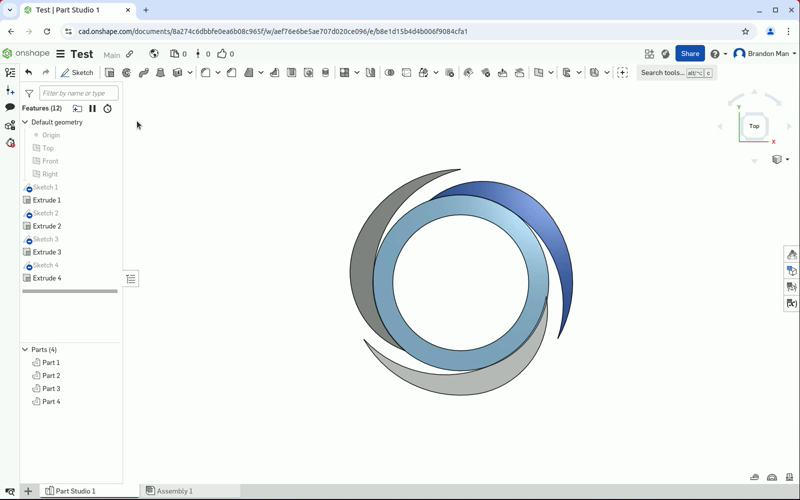
key(shift+h)
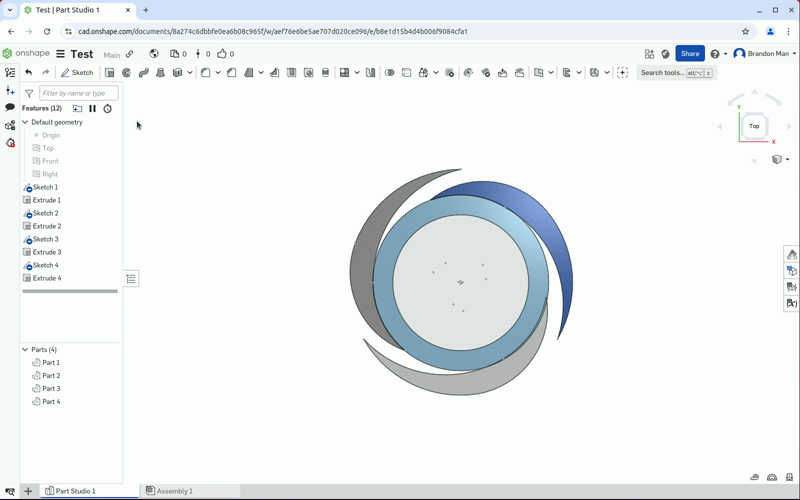
key(shift+7)
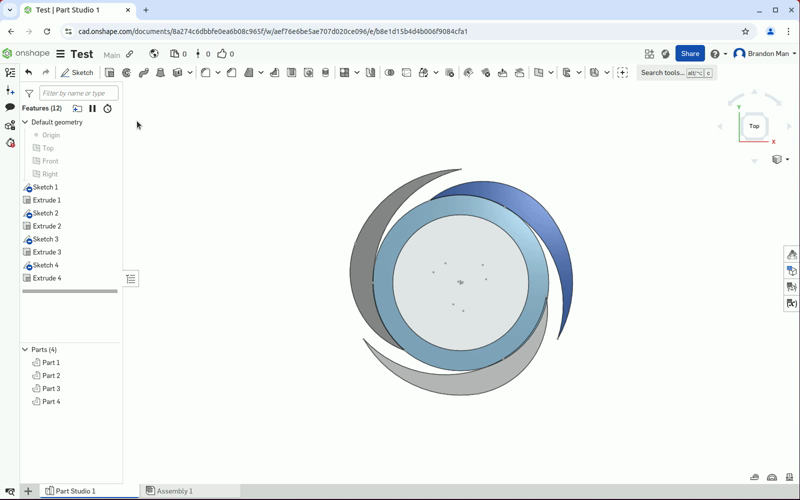
key(up, 3)
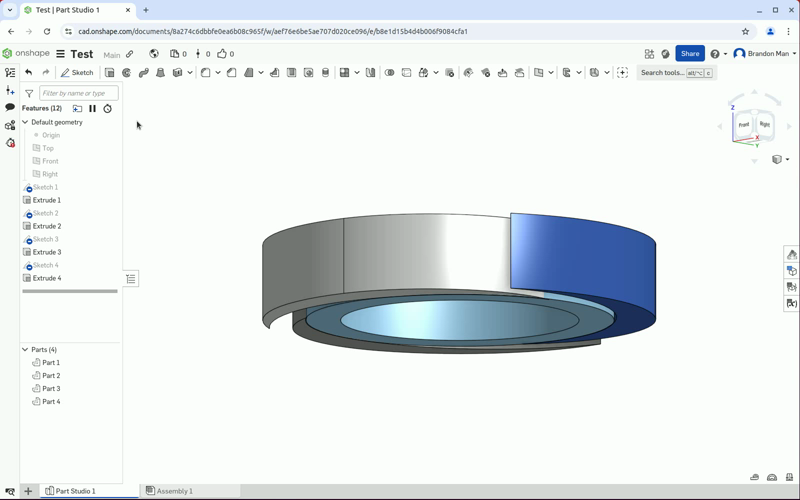
key(left, 3)
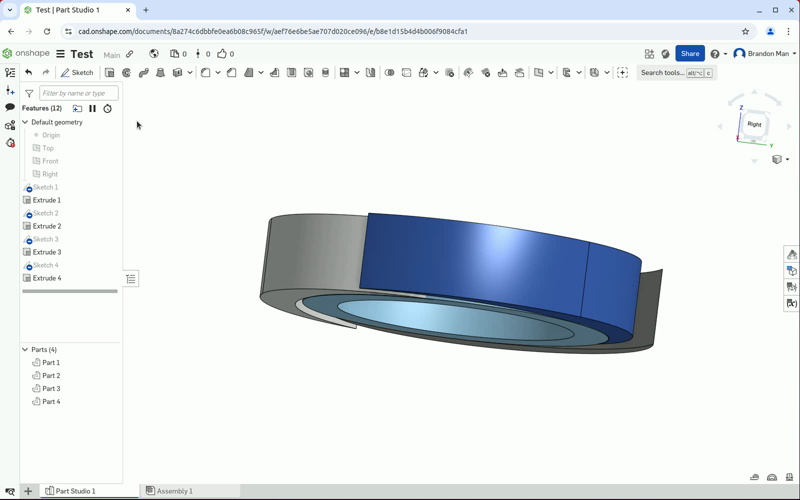
key(right, 3)
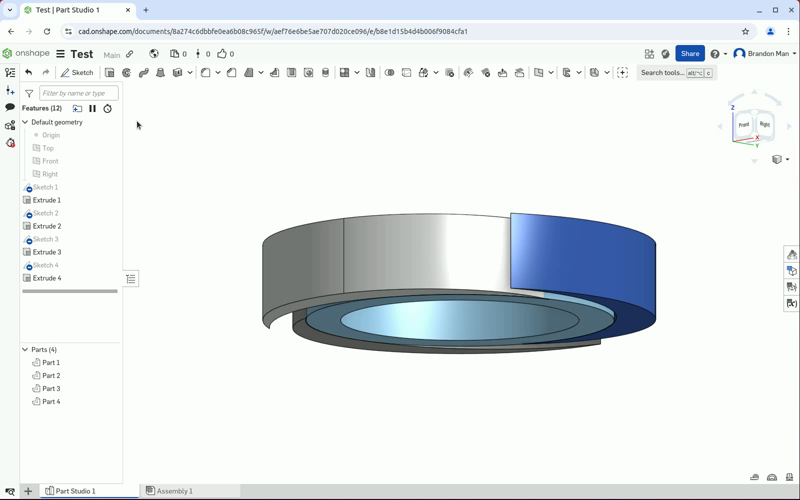
key(down, 3)
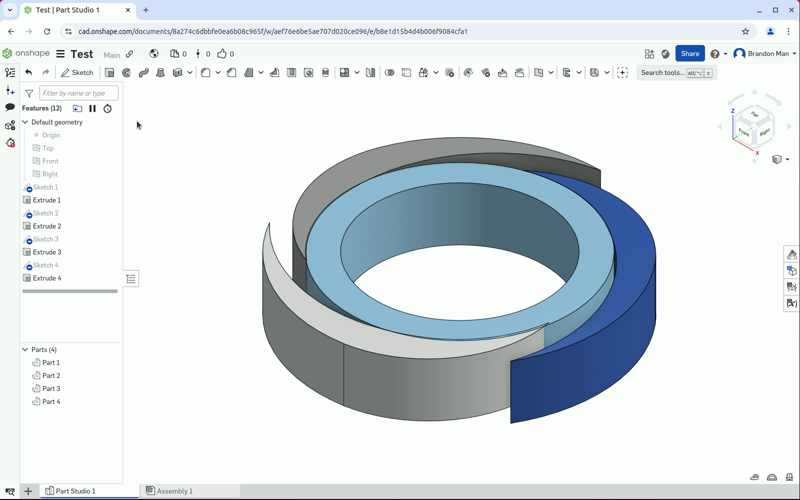
mouse_move(73, 189)
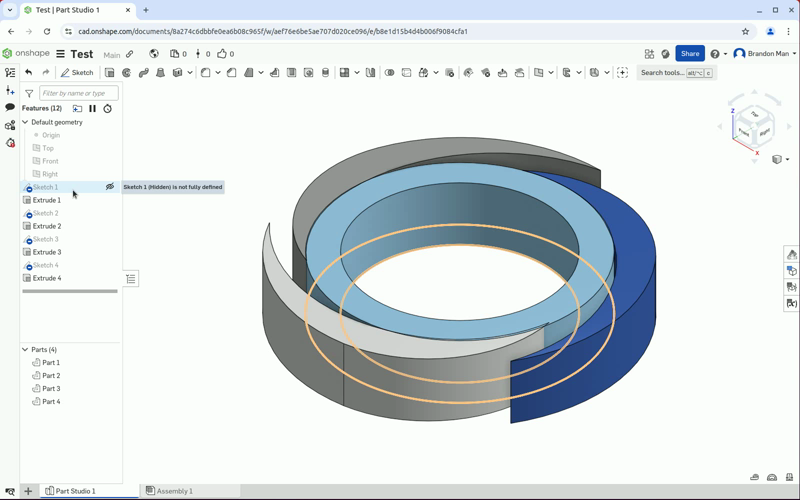
click(73, 189)